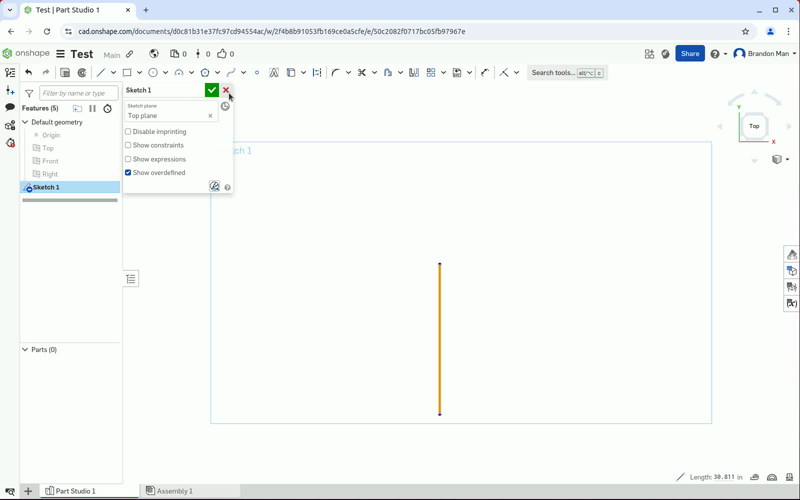
key(shift+h)
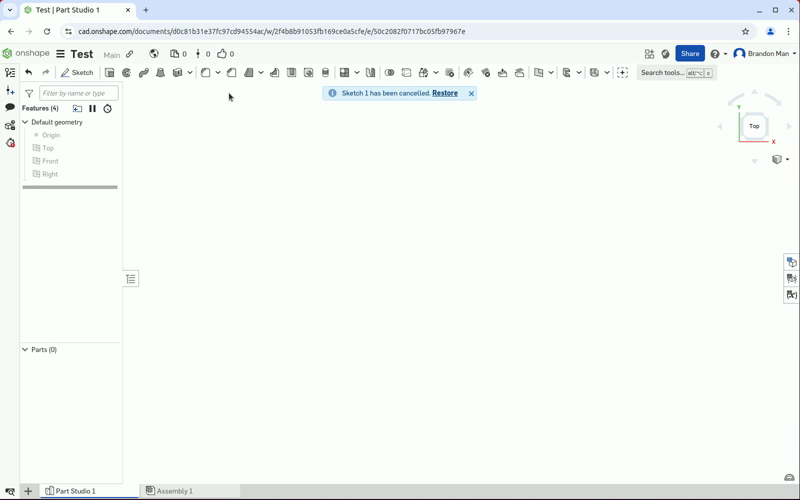
mouse_move(73, 352)
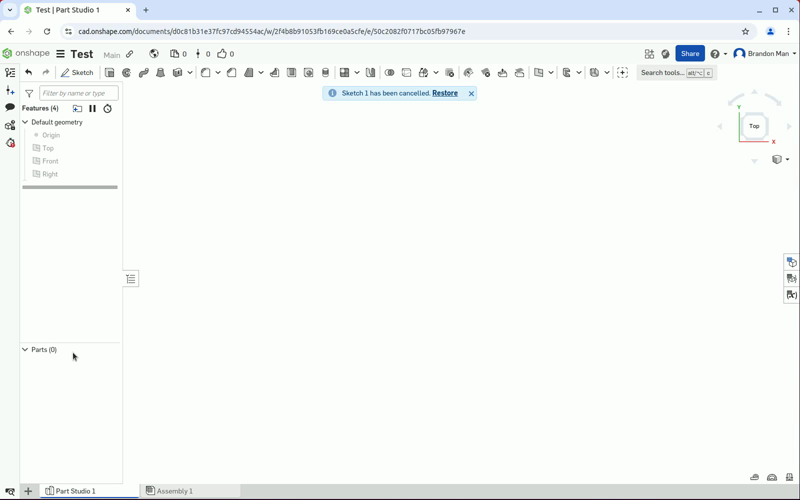
key(y)
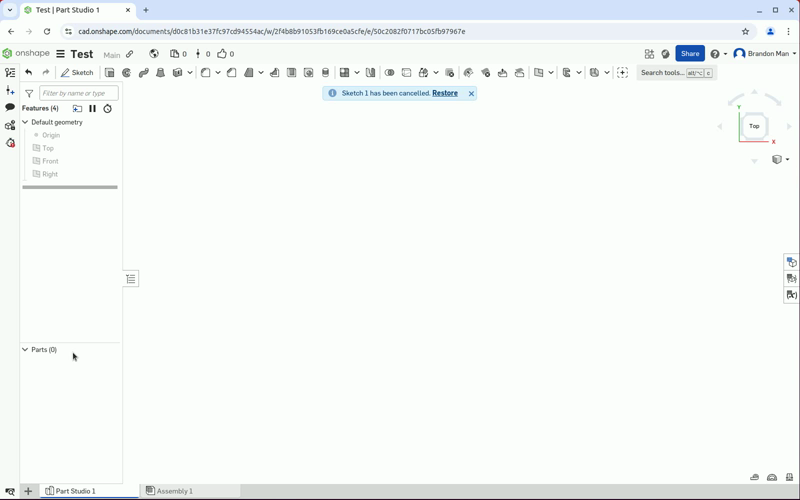
key(shift+p)
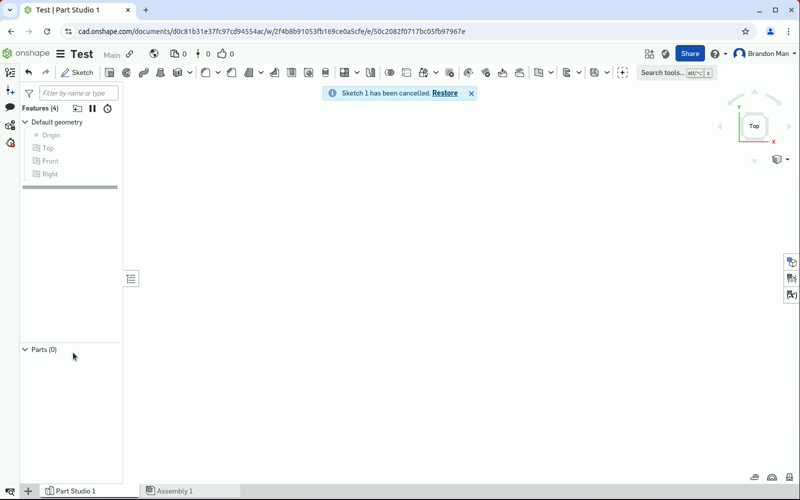
key(space)
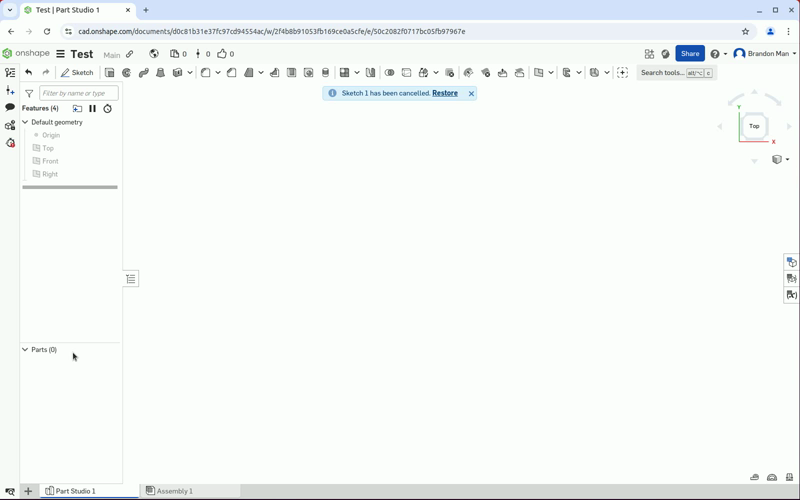
key_down(shift)
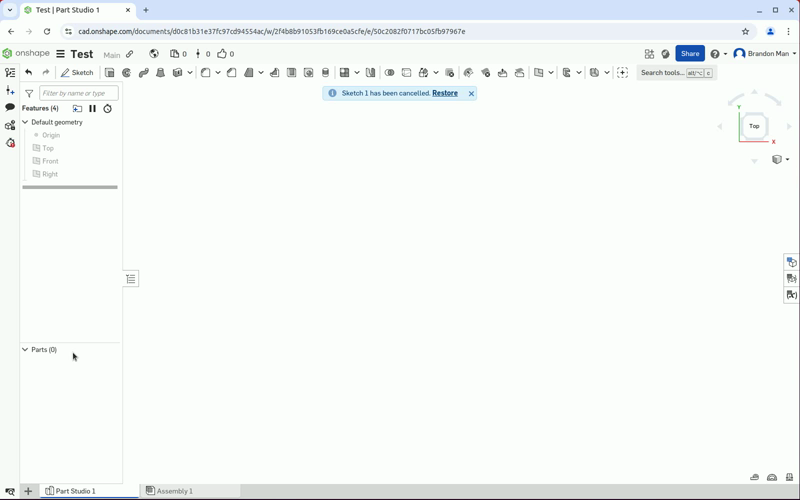
key(up)
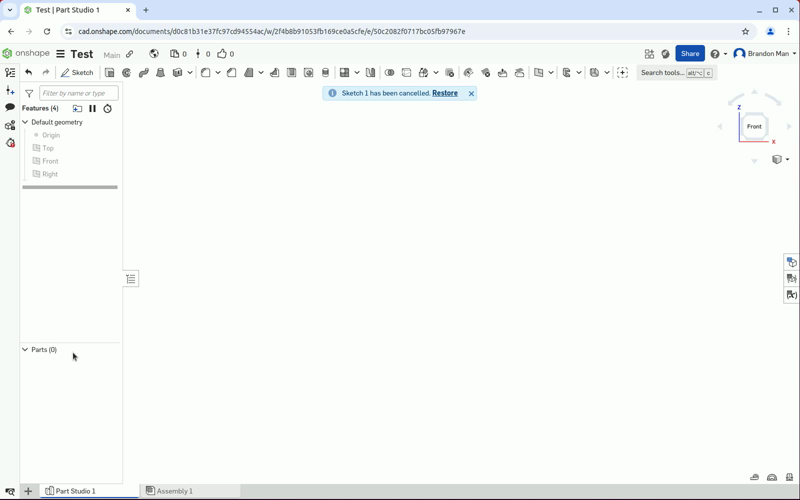
key_up(shift)
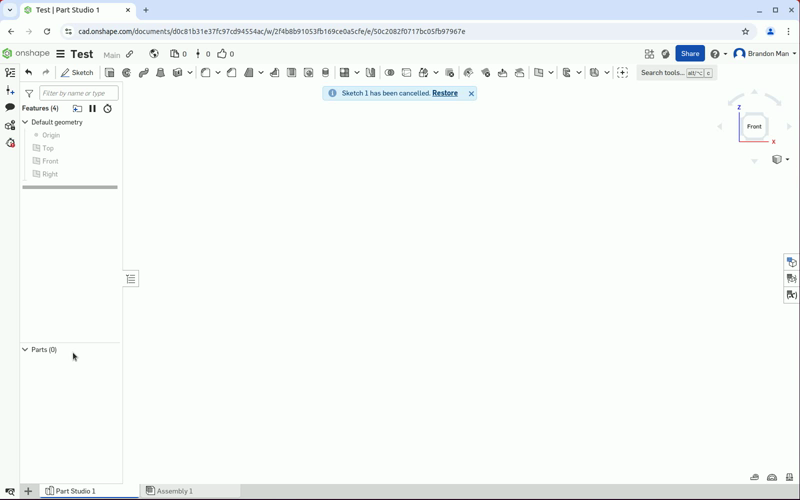
mouse_move(73, 352)
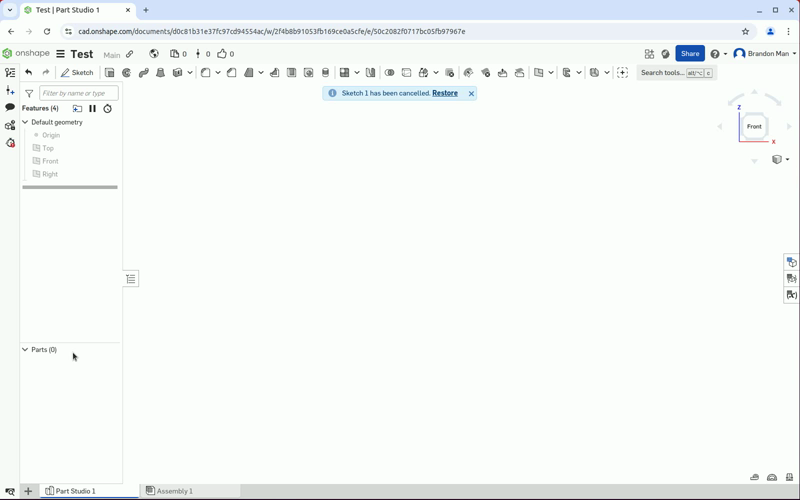
key(shift+y)
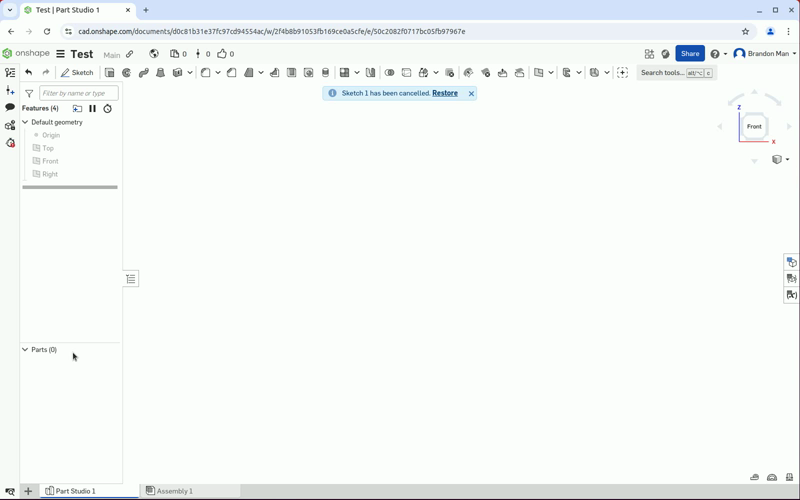
key(shift+s)
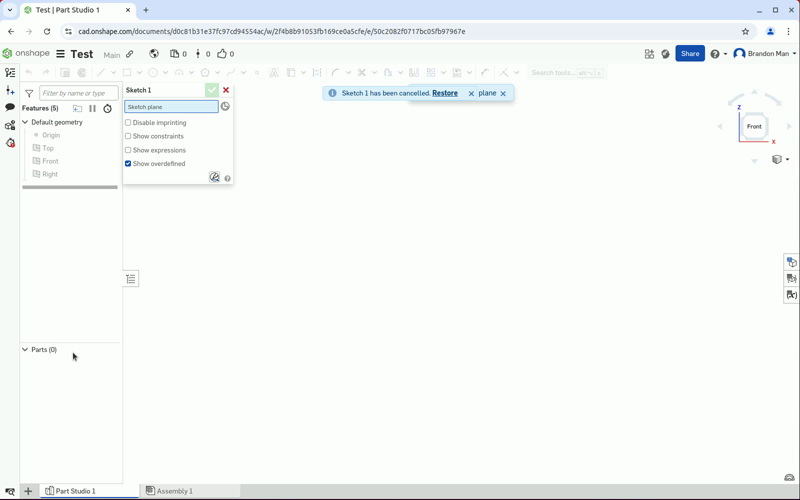
mouse_move(73, 163)
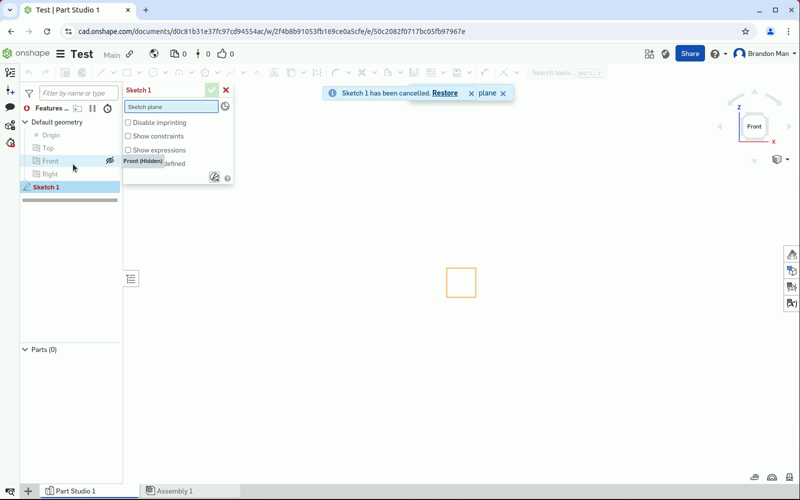
click(73, 163)
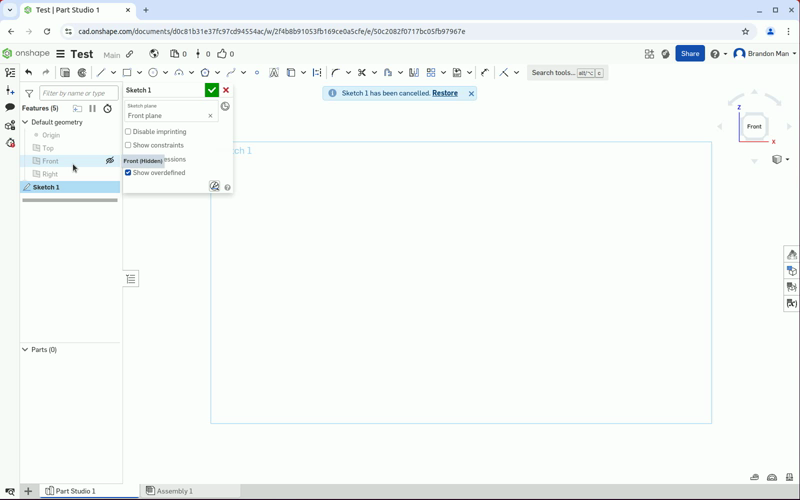
mouse_move(73, 352)
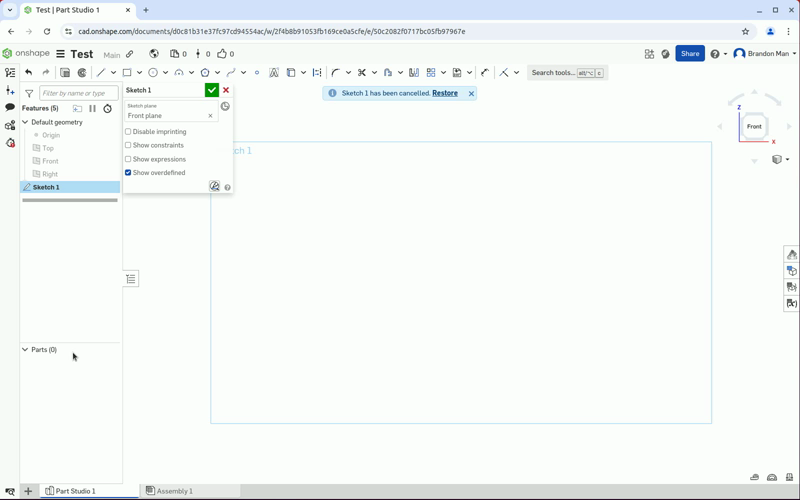
key(y)
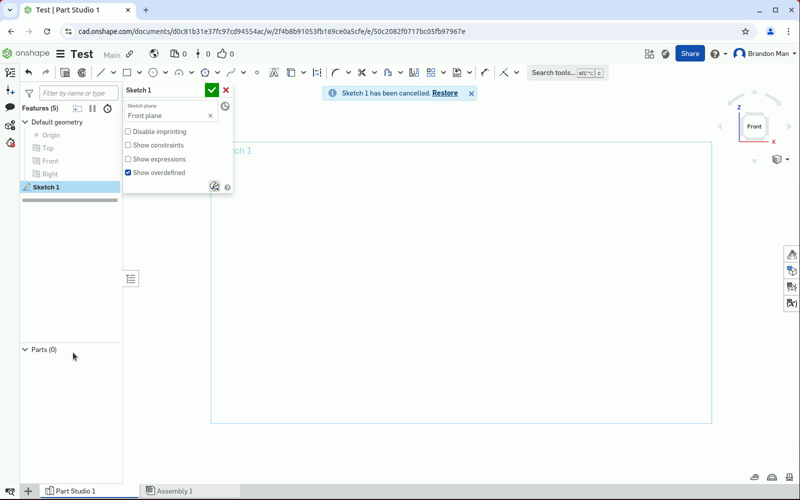
key(l)
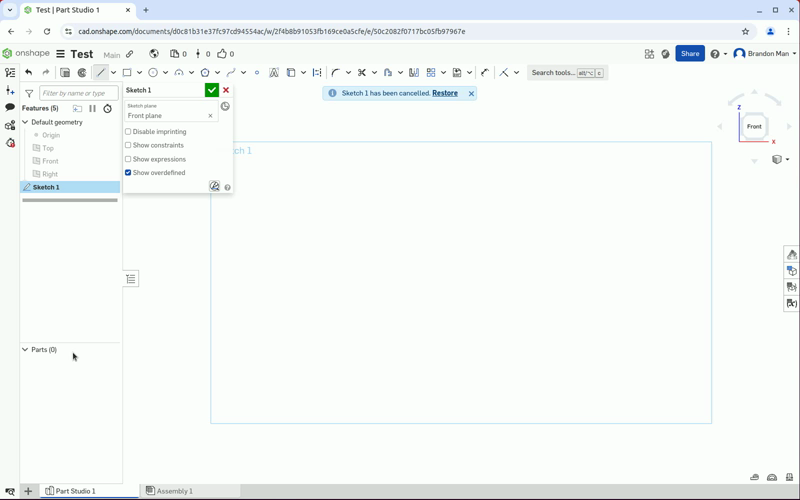
key_down(shift)
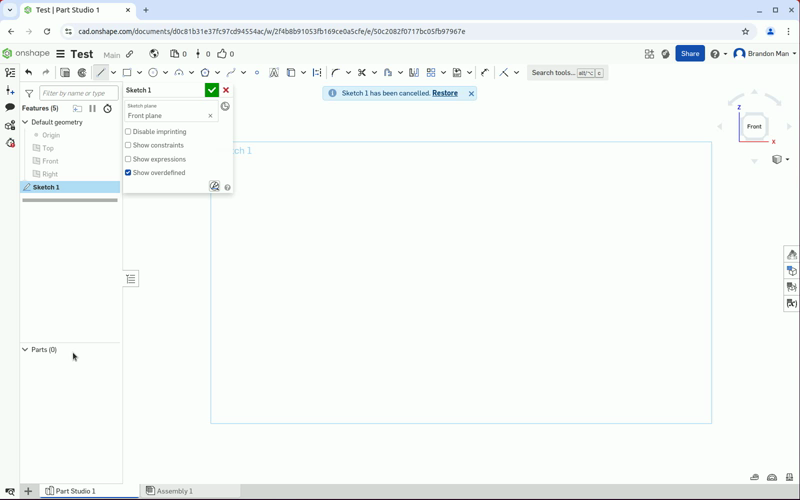
mouse_move(460, 282)
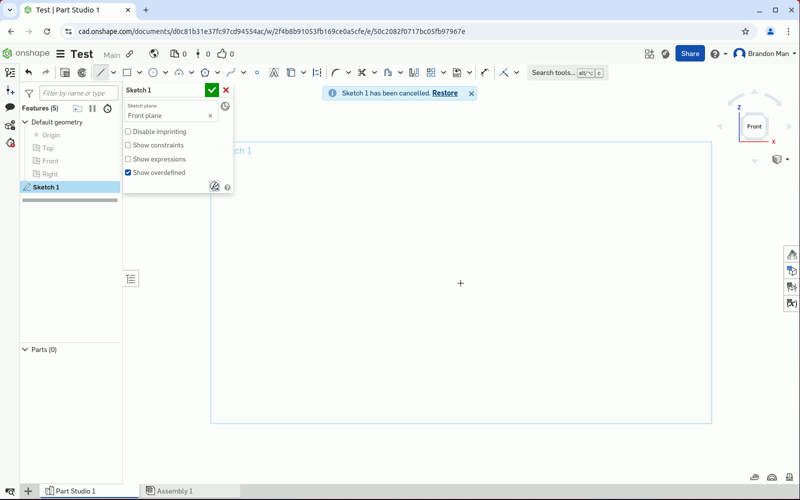
click(460, 282)
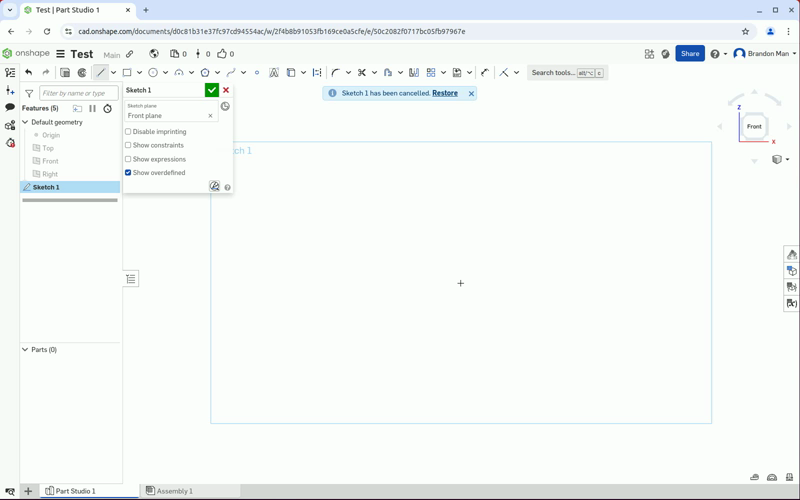
key_up(shift)
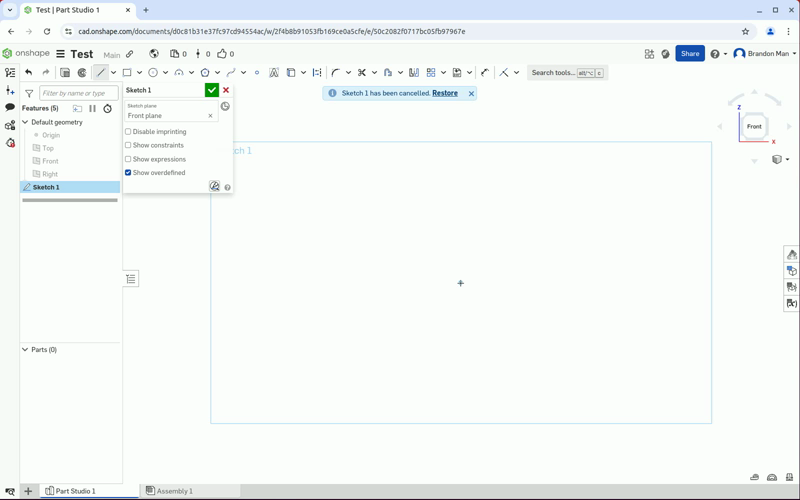
key_down(shift)
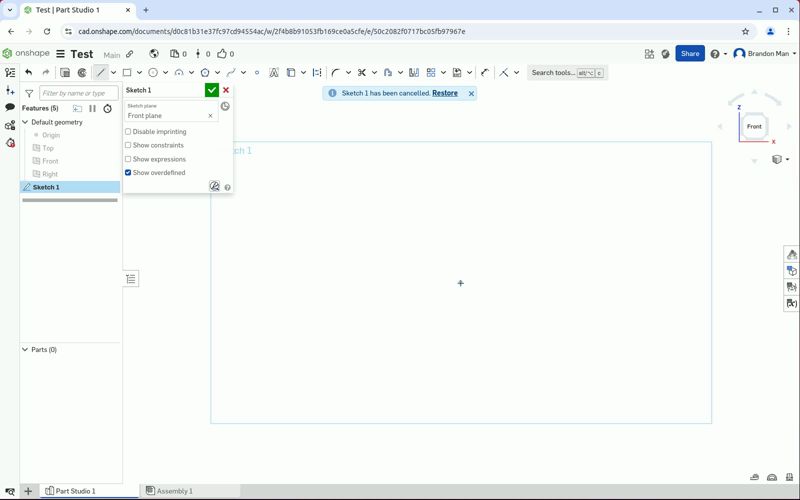
mouse_move(567, 282)
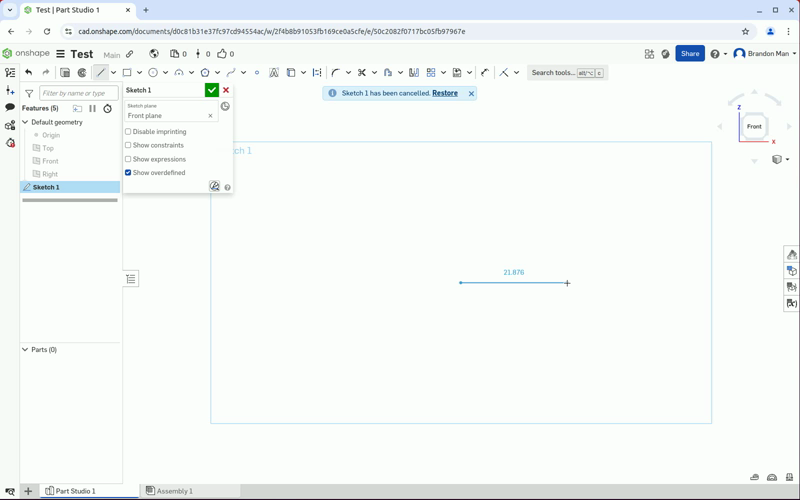
click(567, 282)
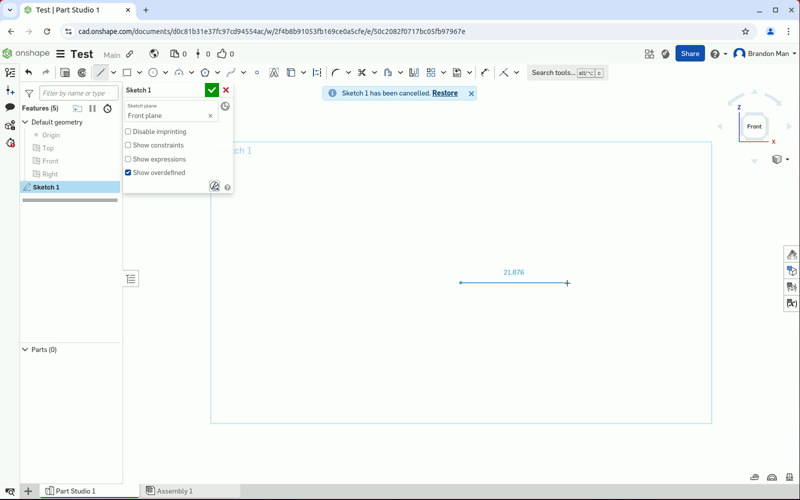
key_up(shift)
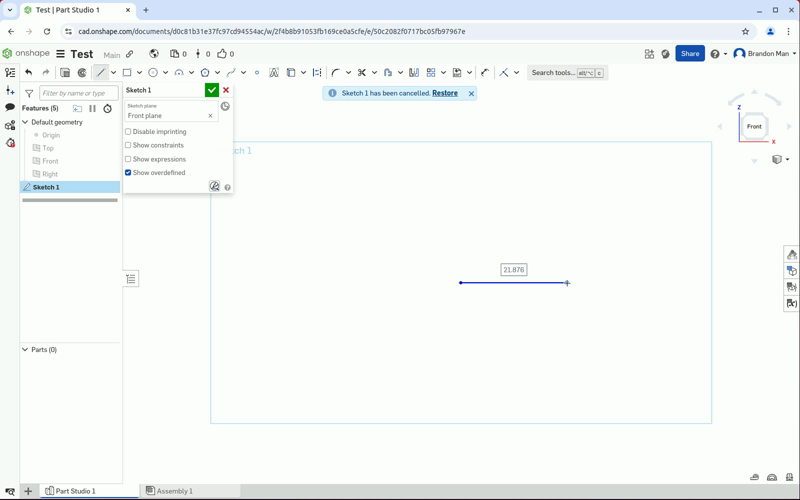
key_down(shift)
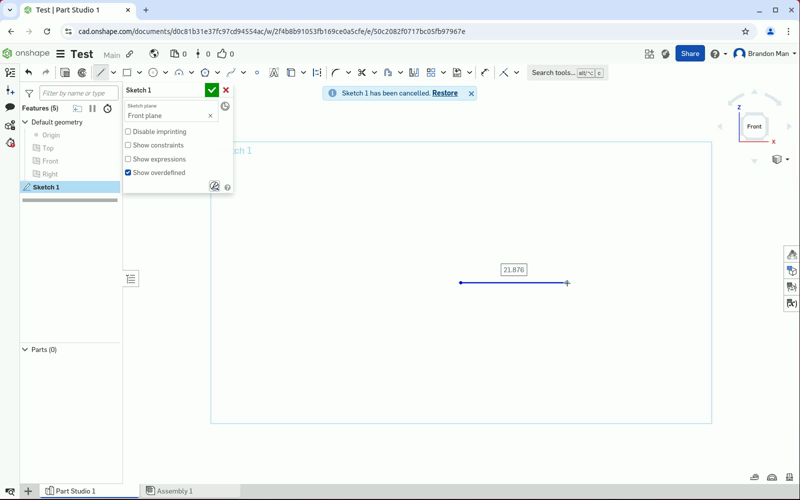
mouse_move(589, 282)
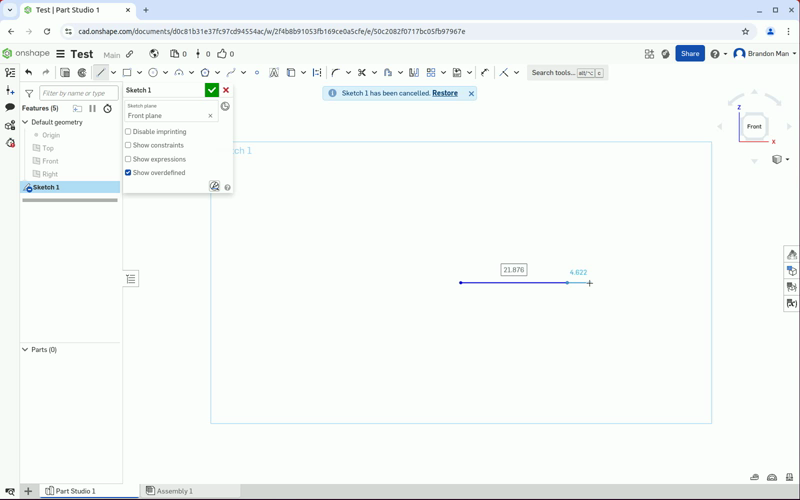
mouse_move(567, 280)
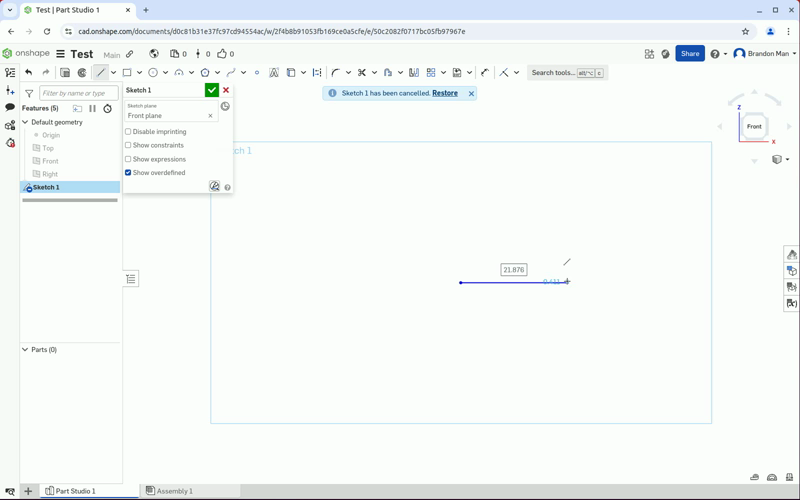
scroll(6)
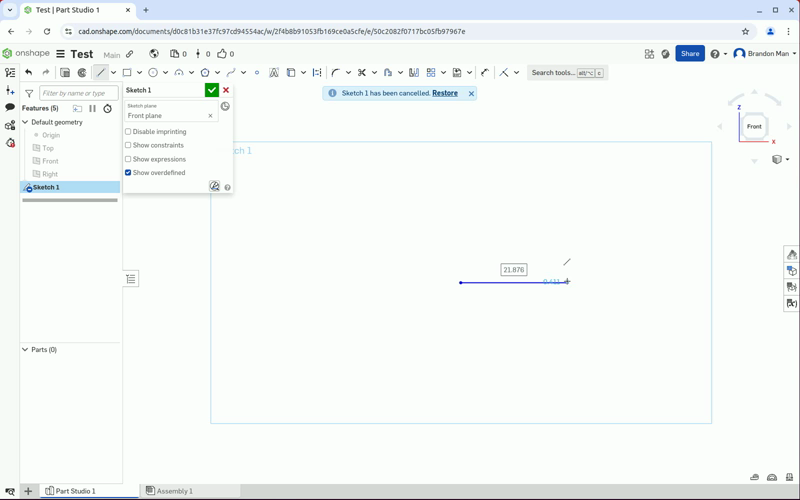
scroll(6)
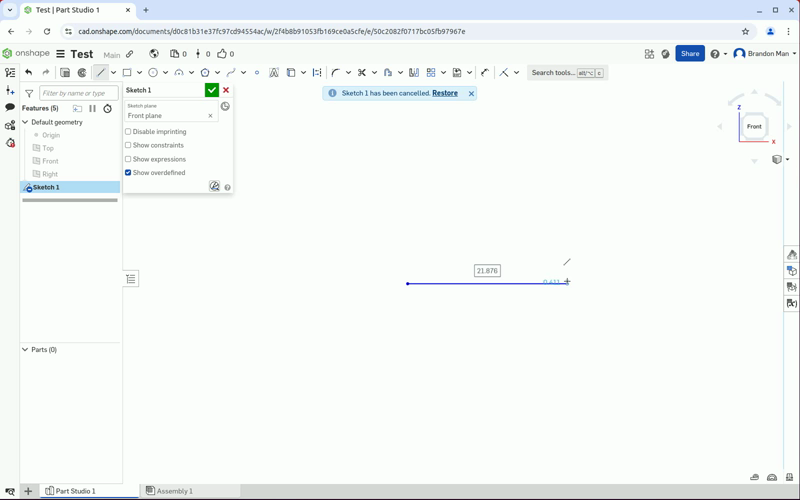
scroll(6)
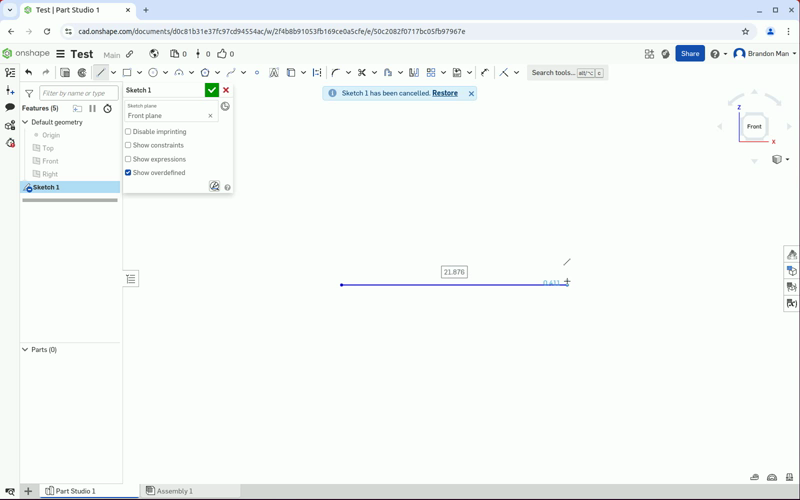
scroll(6)
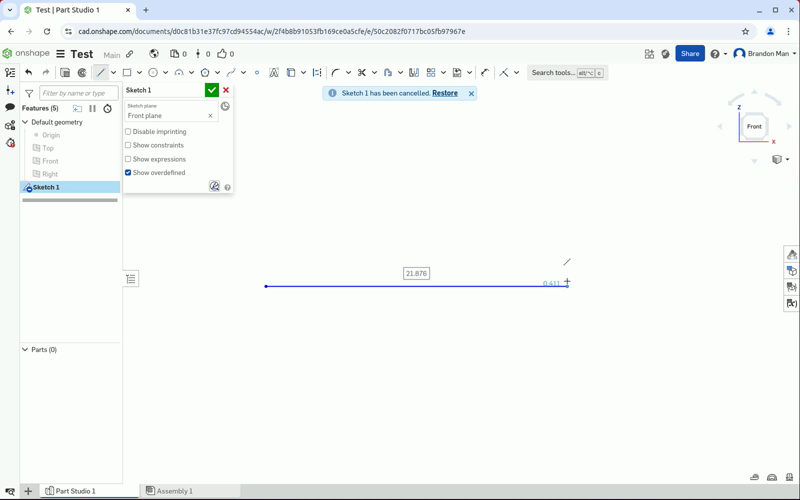
scroll(6)
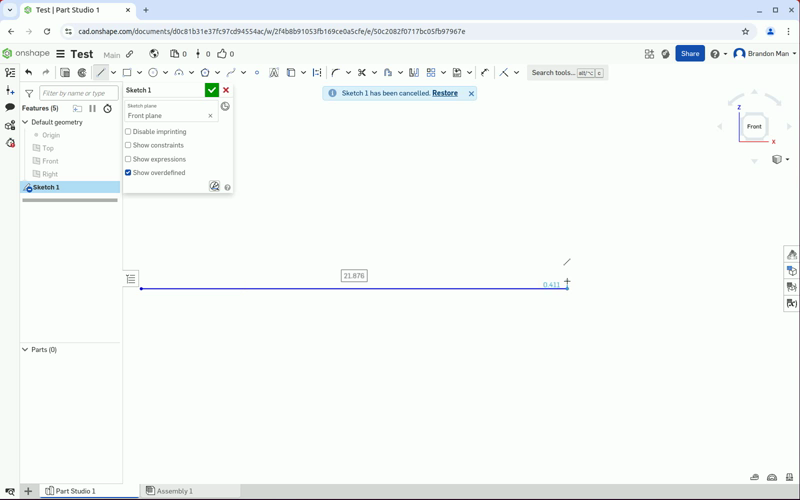
scroll(6)
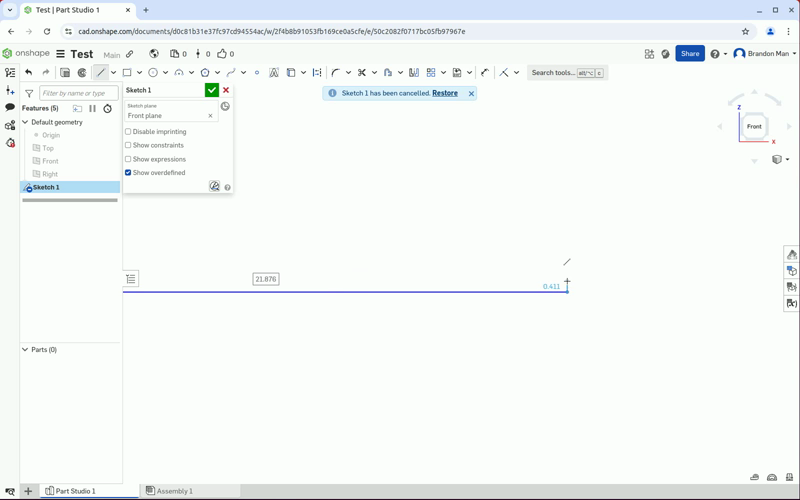
scroll(6)
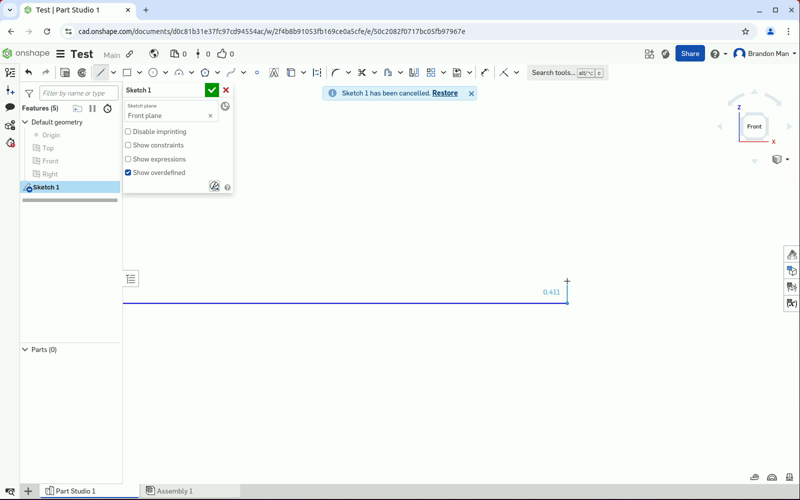
click(567, 280)
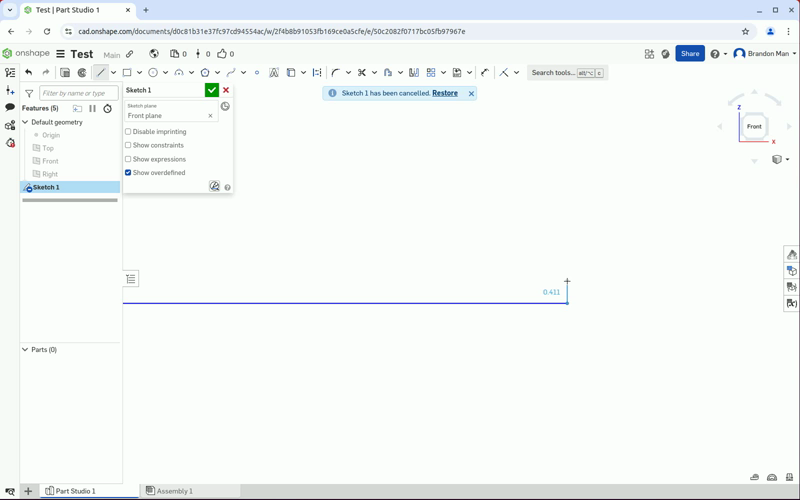
scroll(-6)
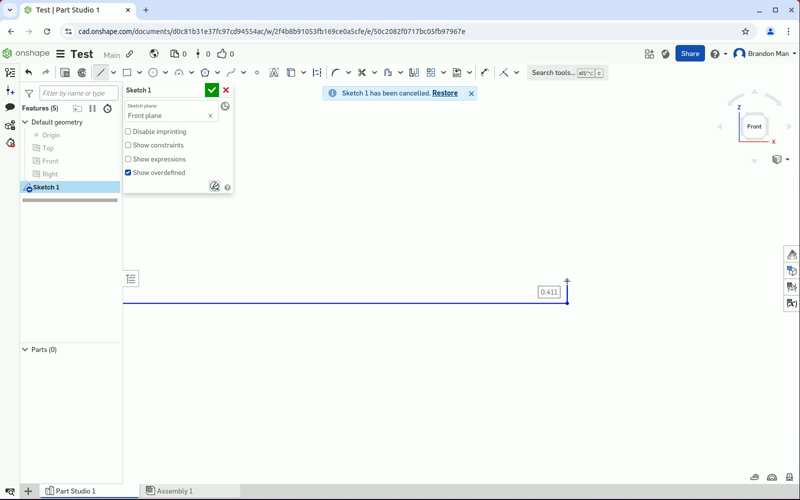
scroll(-6)
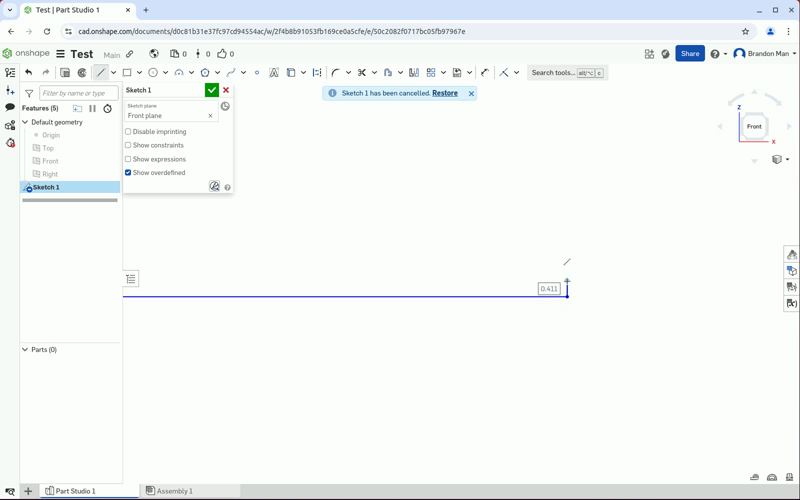
scroll(-6)
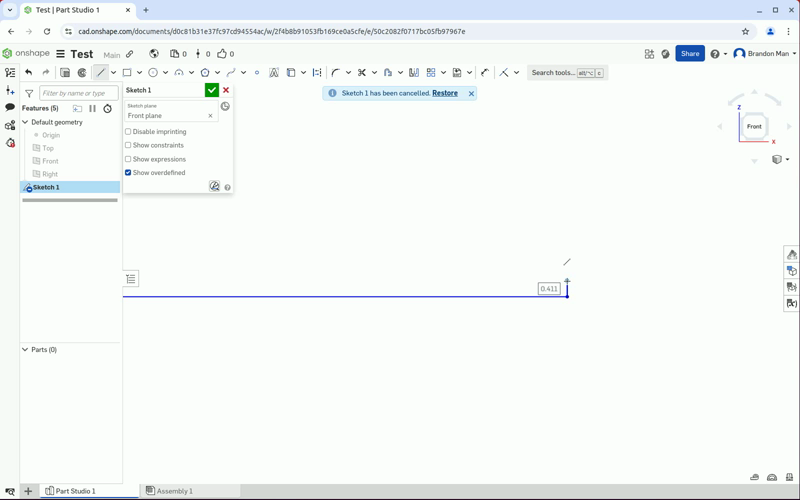
scroll(-6)
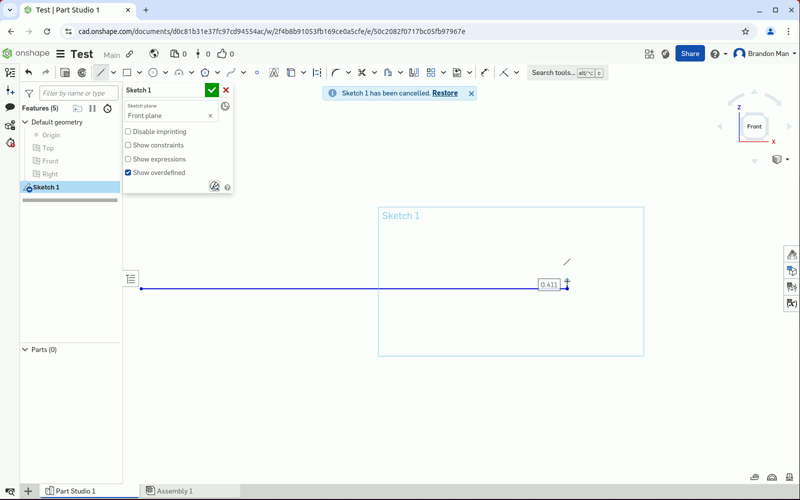
scroll(-6)
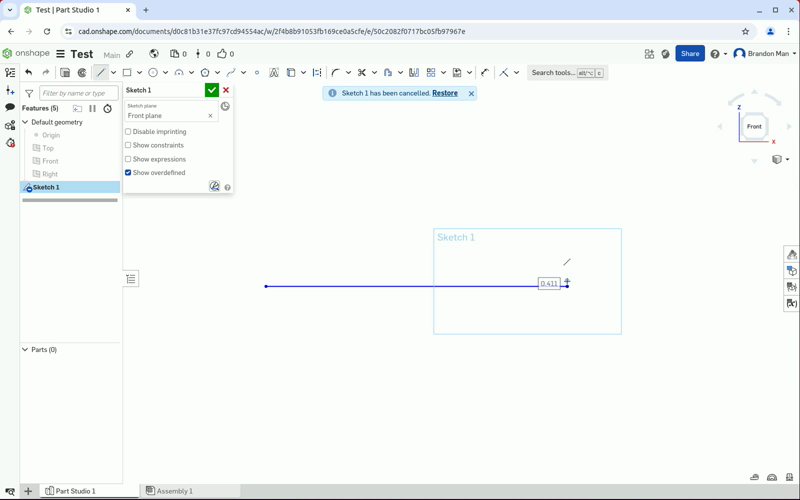
scroll(-6)
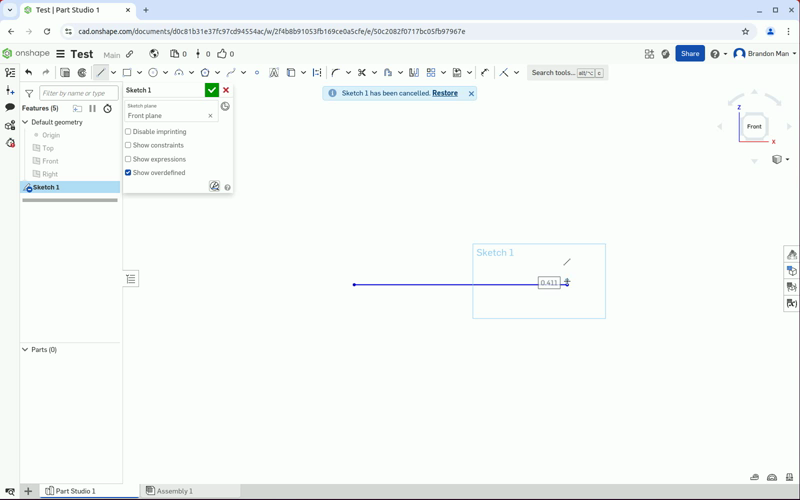
scroll(-6)
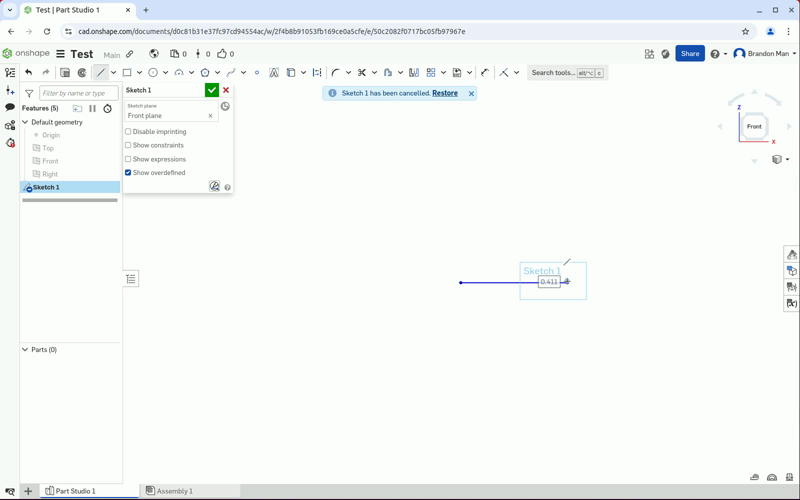
key_up(shift)
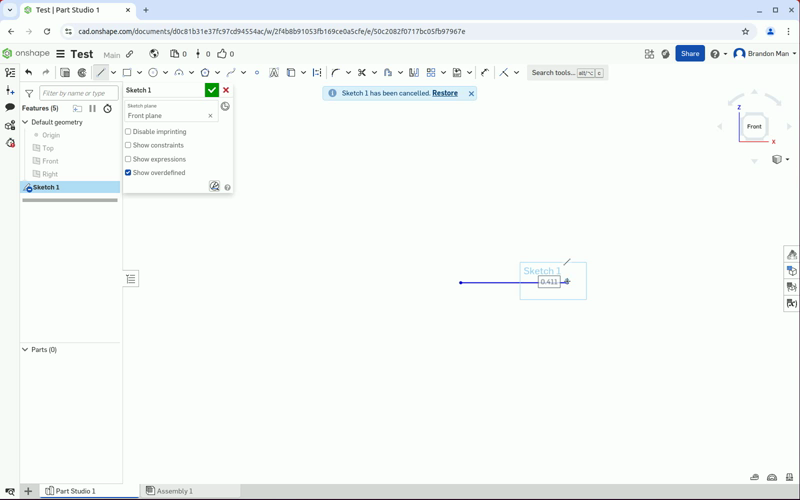
key_down(shift)
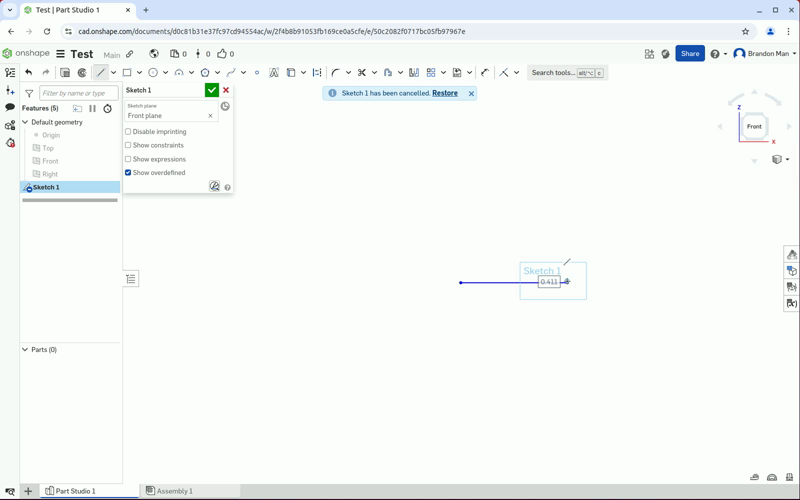
mouse_move(589, 280)
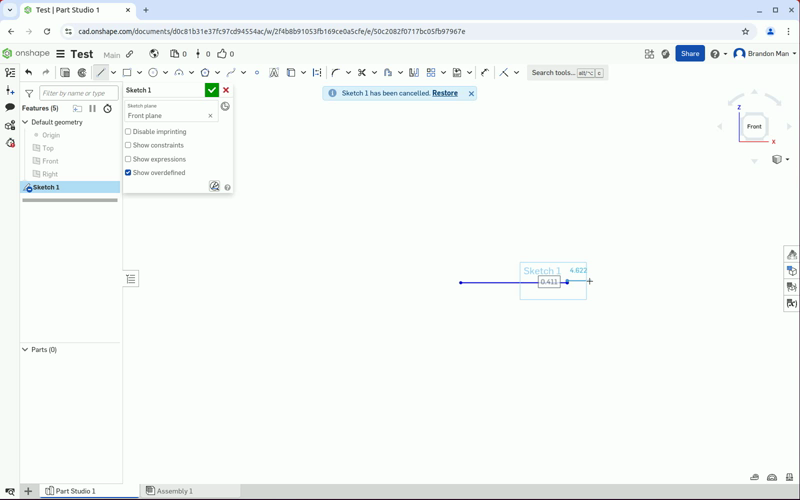
mouse_move(569, 280)
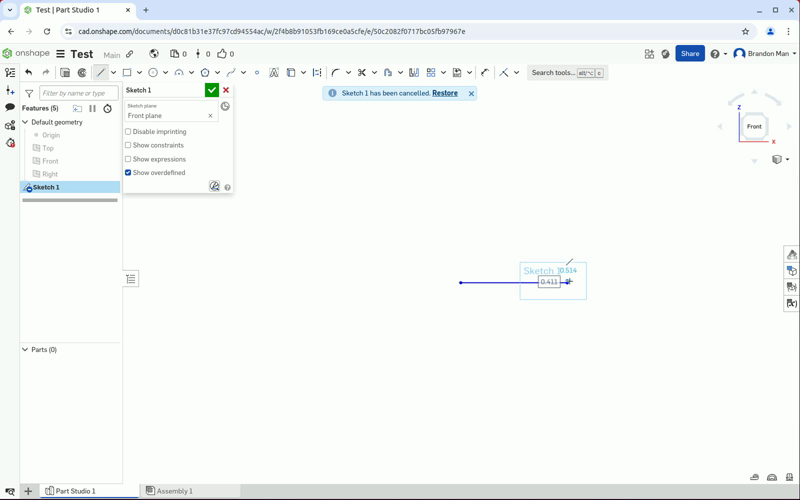
scroll(6)
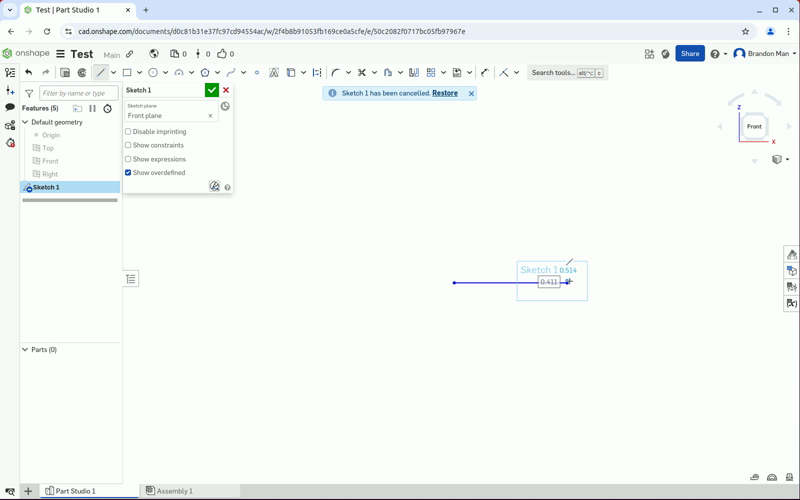
scroll(6)
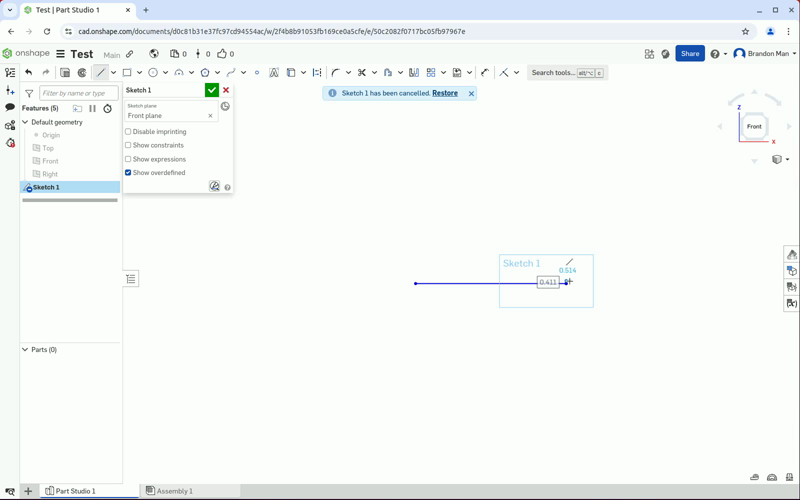
scroll(6)
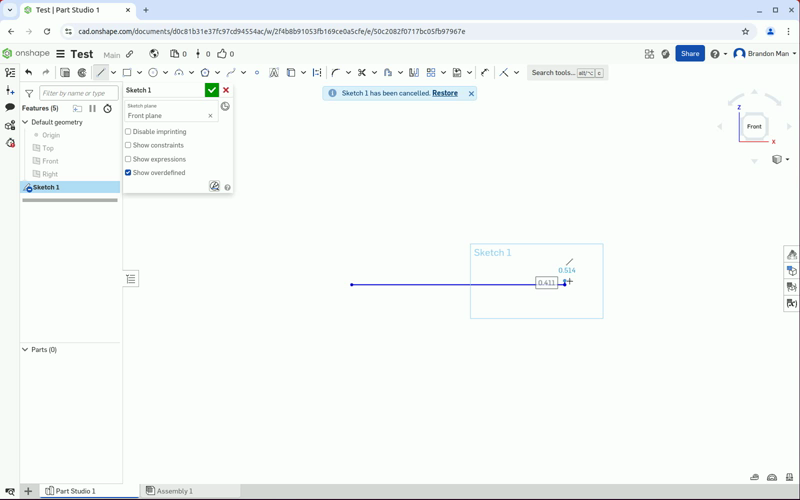
scroll(6)
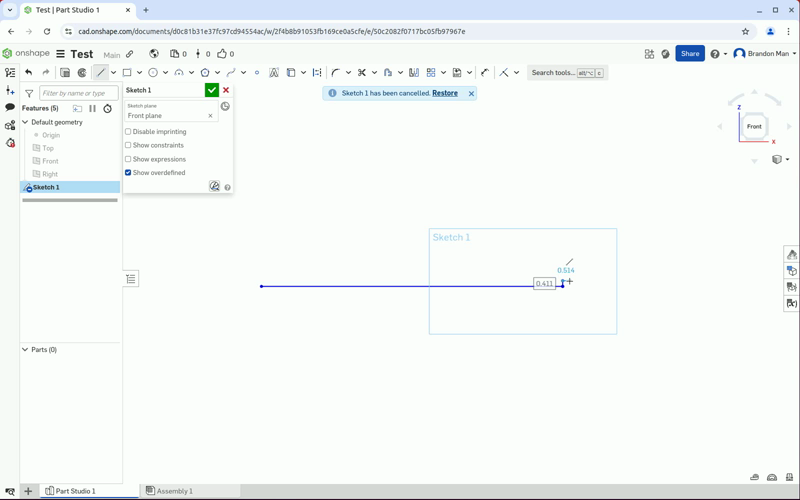
scroll(6)
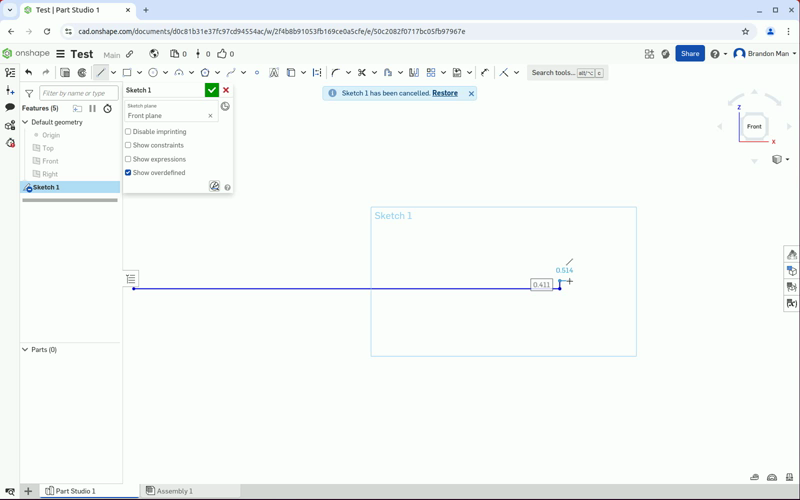
scroll(6)
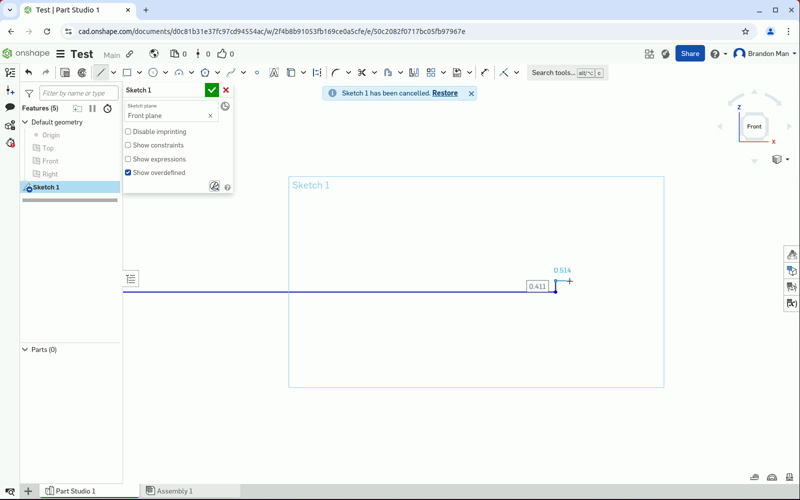
scroll(6)
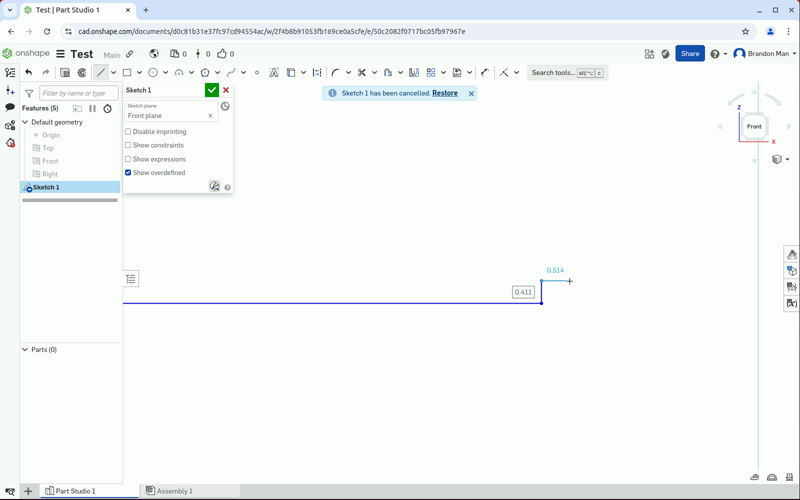
click(569, 280)
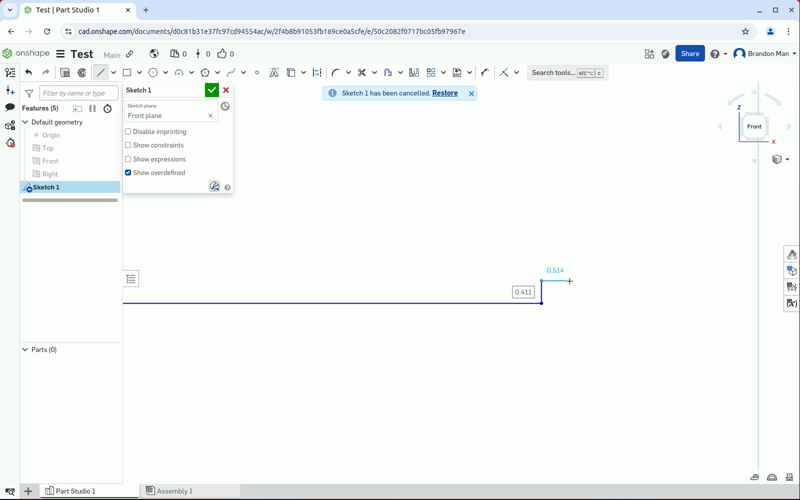
scroll(-6)
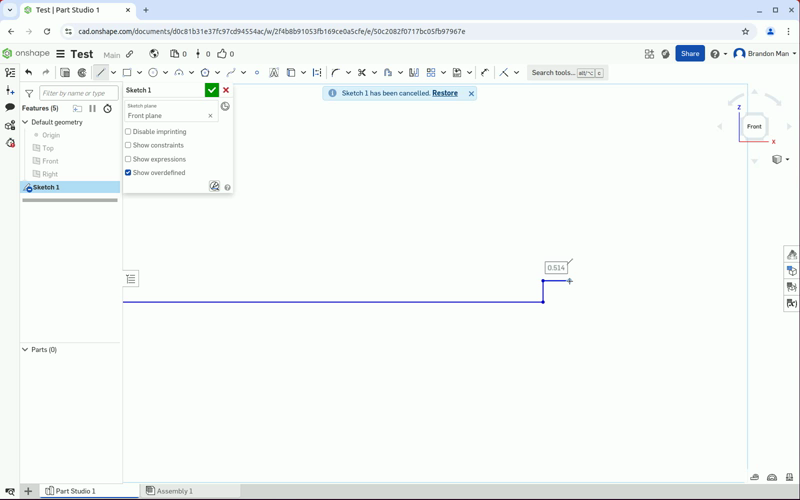
scroll(-6)
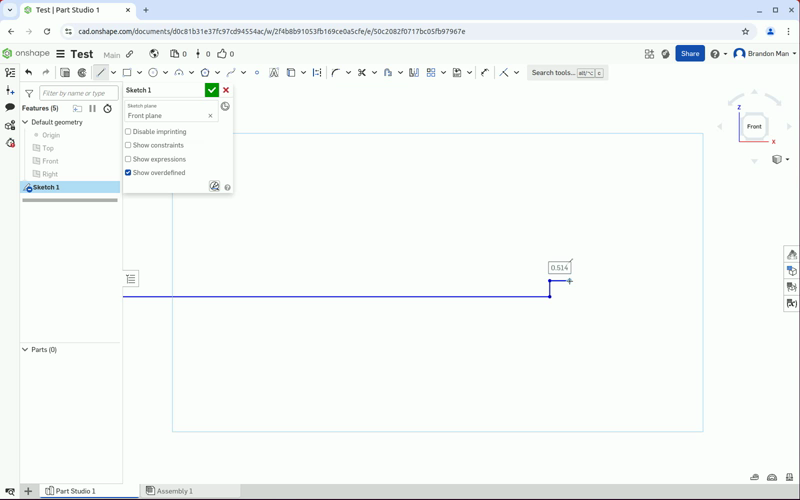
scroll(-6)
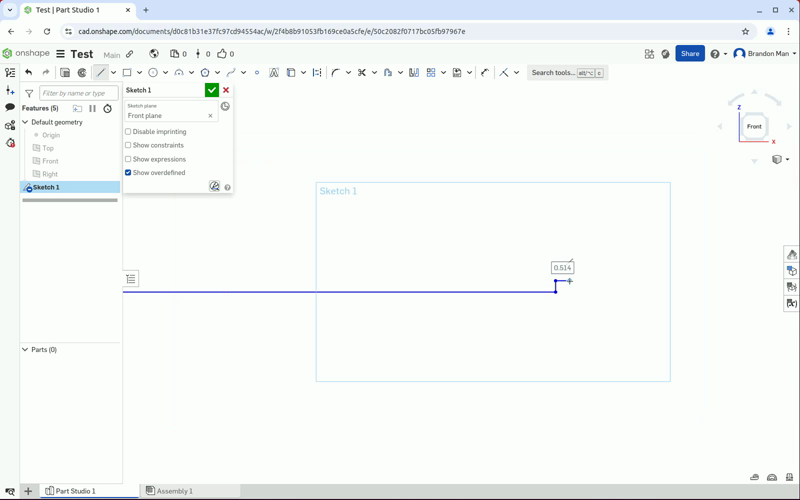
scroll(-6)
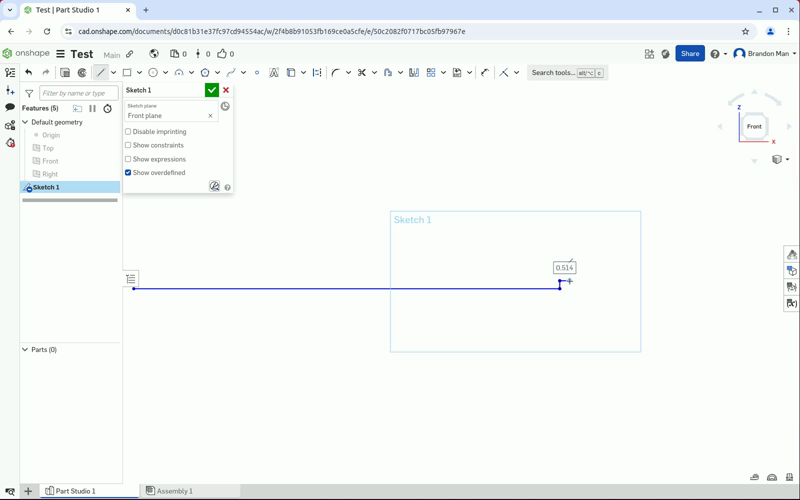
scroll(-6)
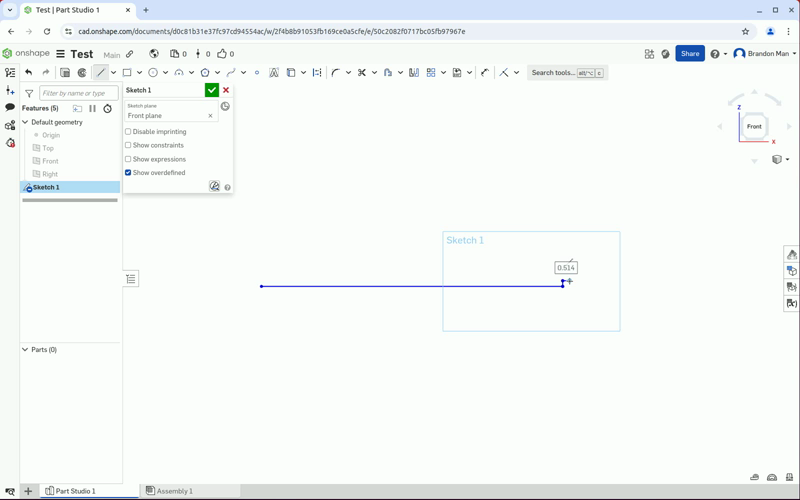
scroll(-6)
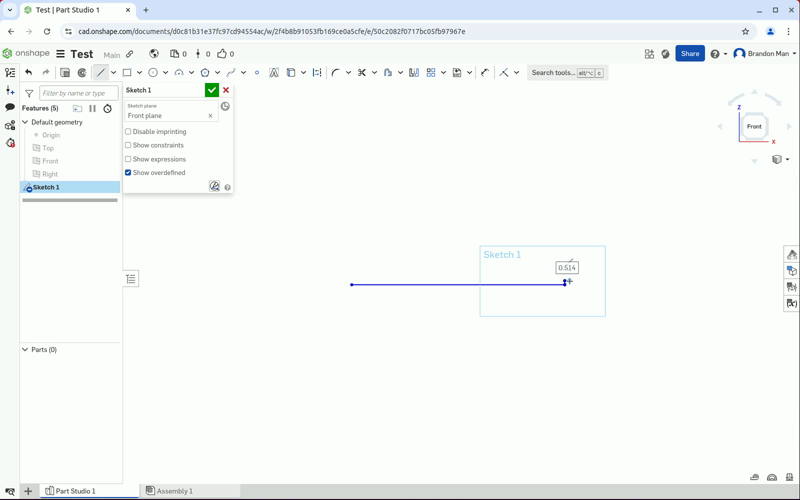
scroll(-6)
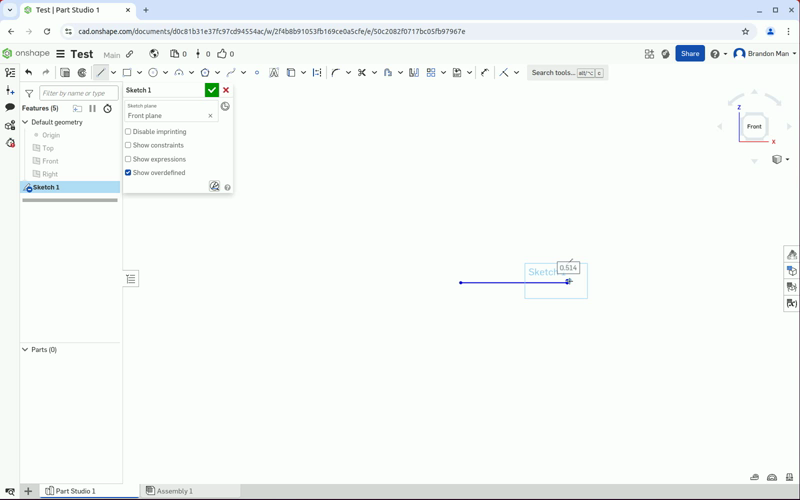
key_up(shift)
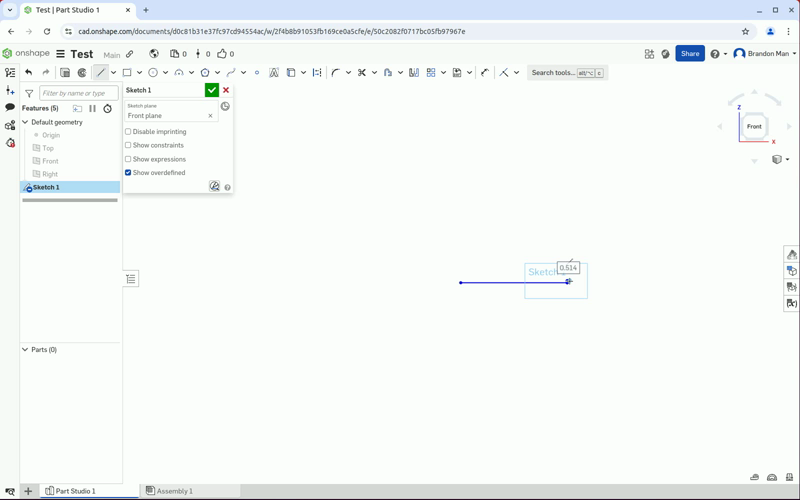
key_down(shift)
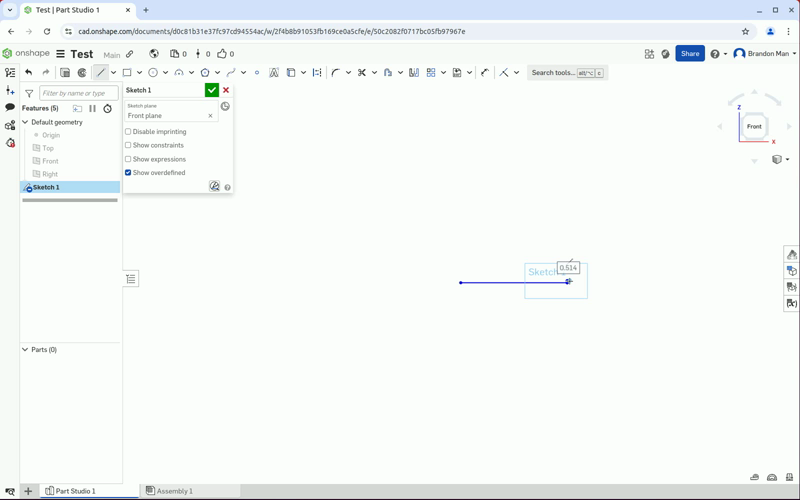
mouse_move(569, 174)
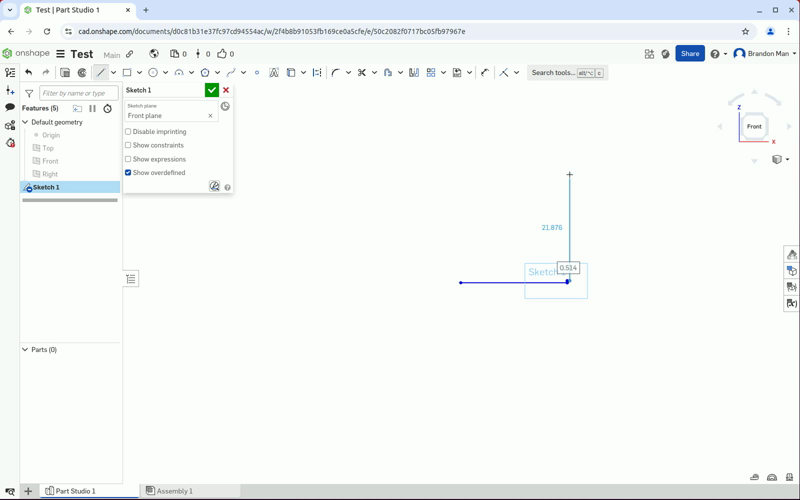
click(569, 174)
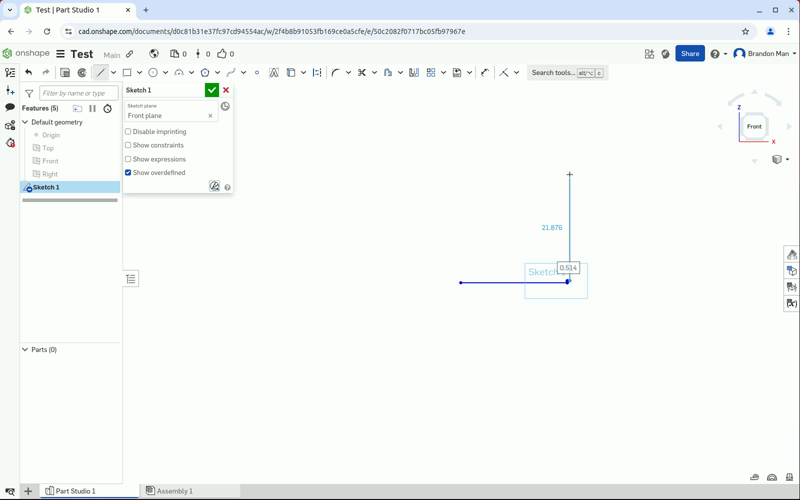
key_up(shift)
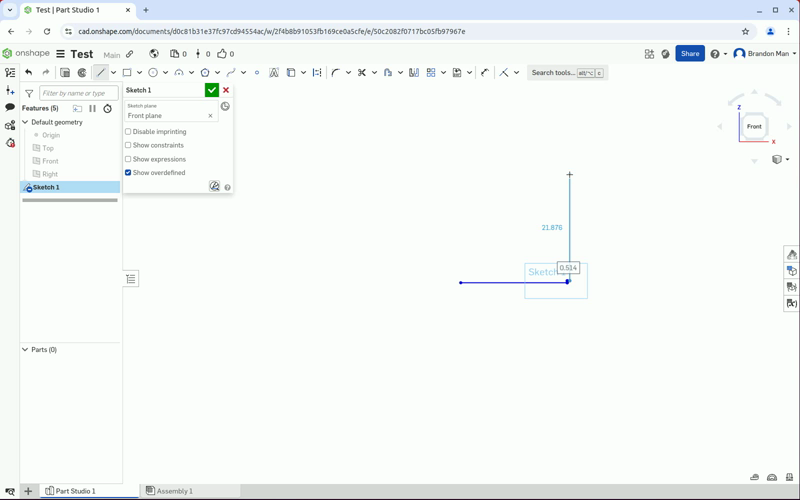
key_down(shift)
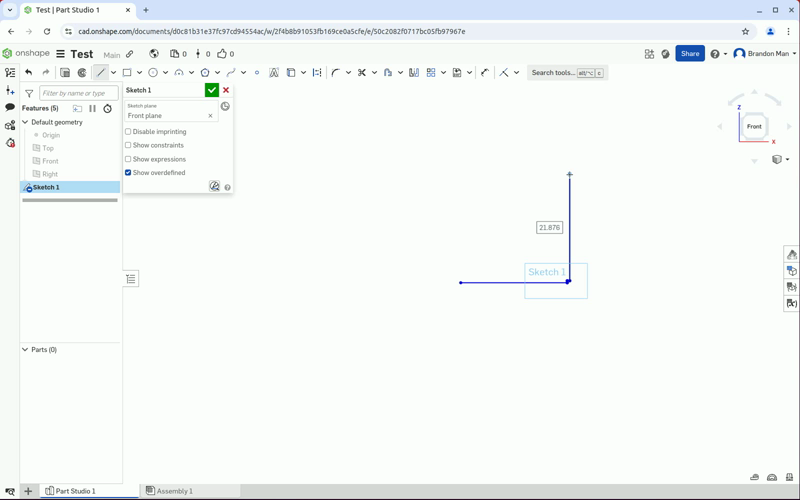
mouse_move(589, 174)
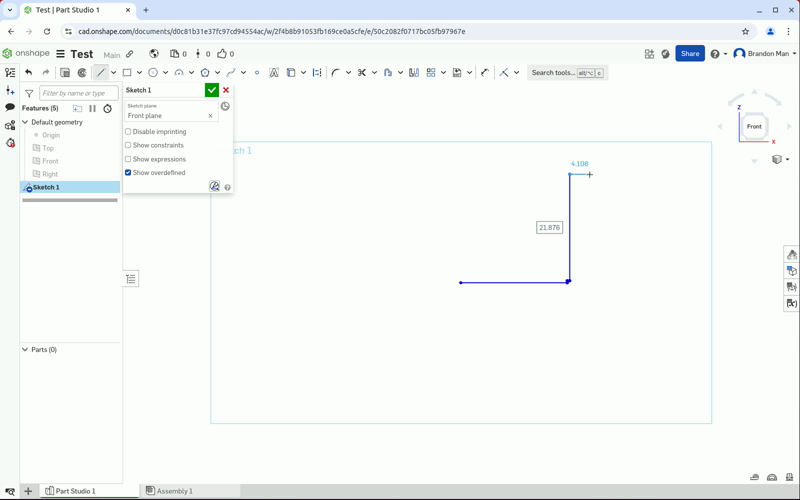
mouse_move(567, 174)
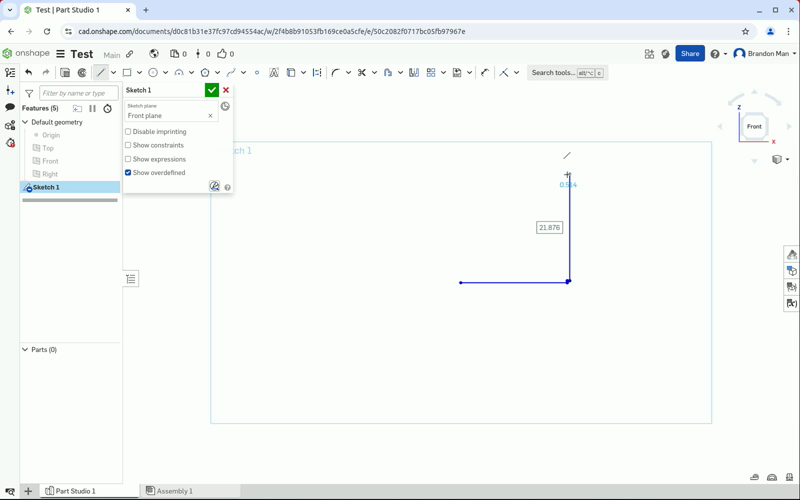
scroll(6)
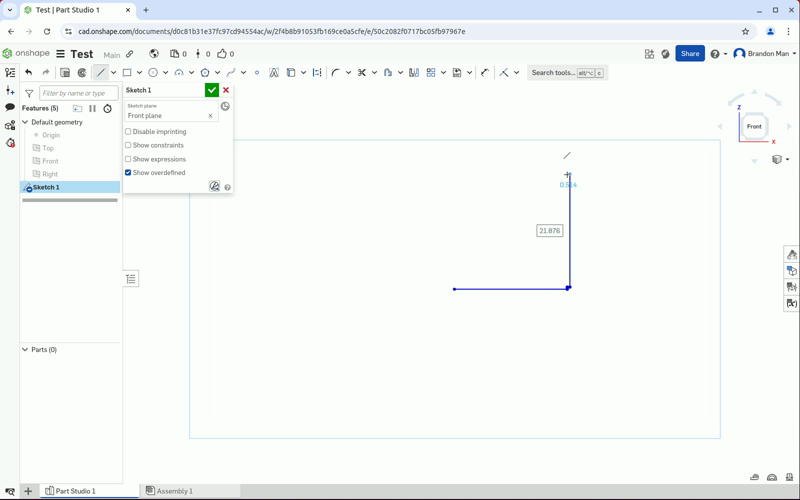
scroll(6)
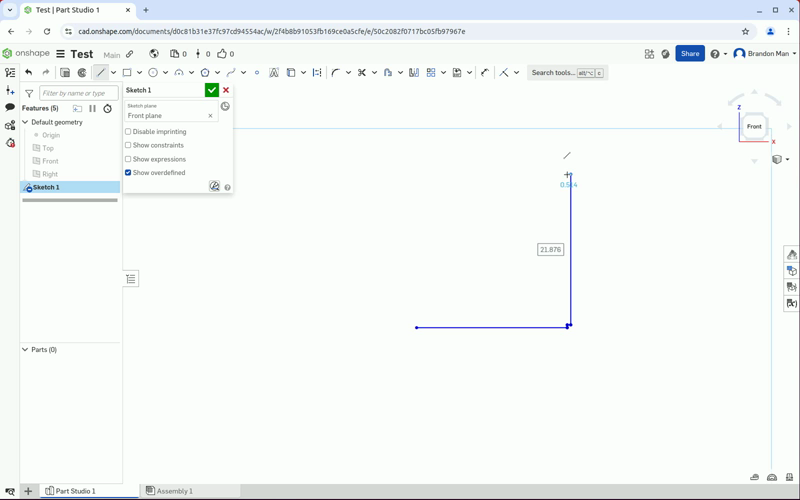
scroll(6)
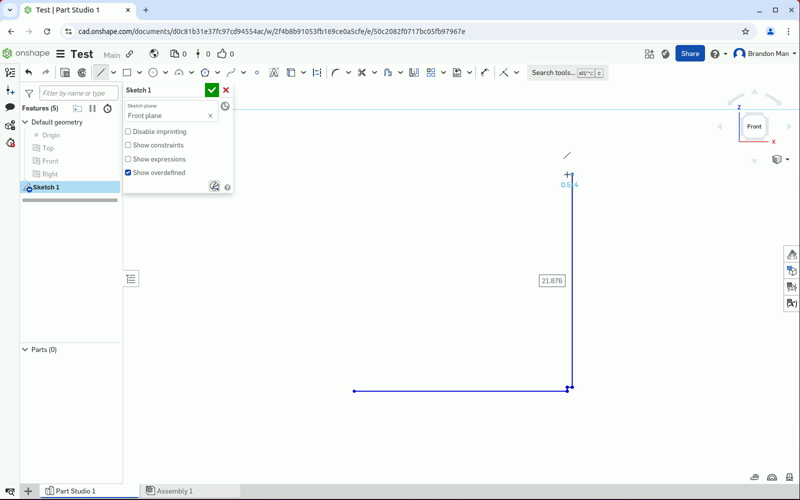
scroll(6)
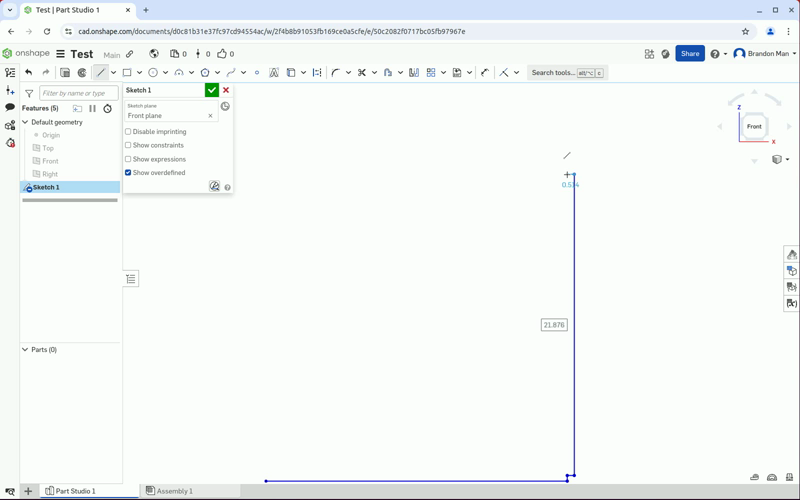
scroll(6)
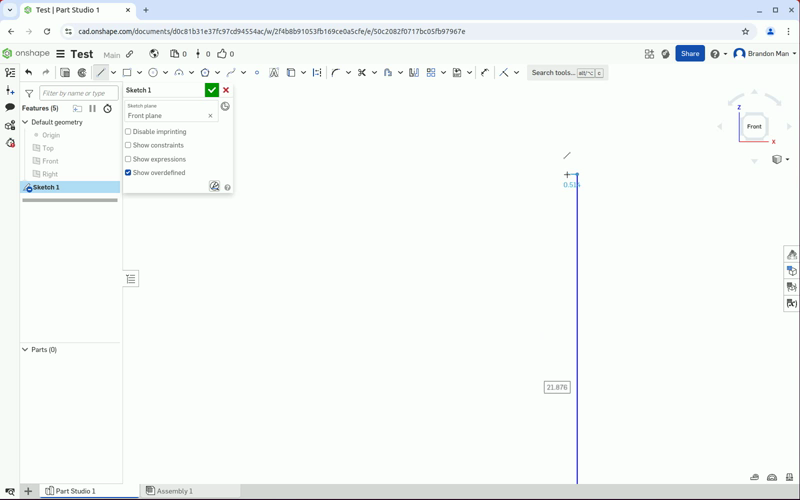
scroll(6)
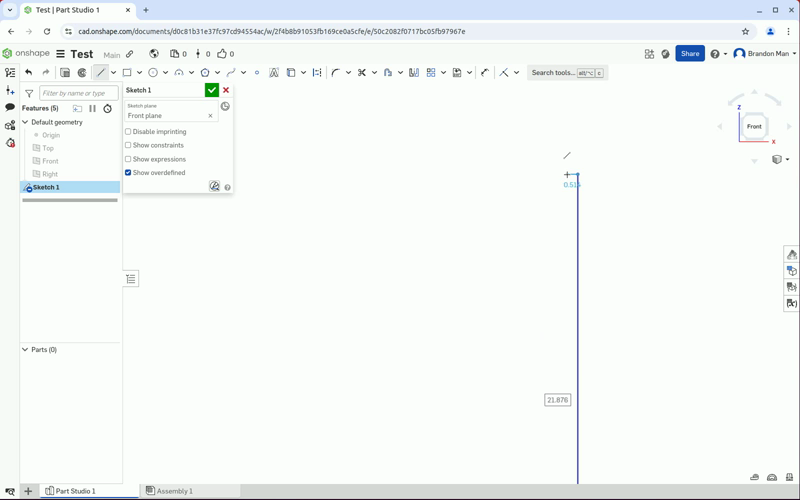
scroll(6)
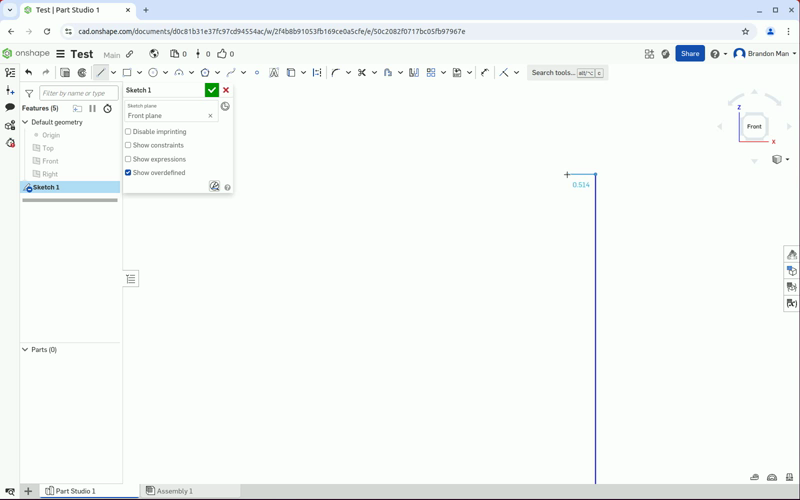
click(567, 174)
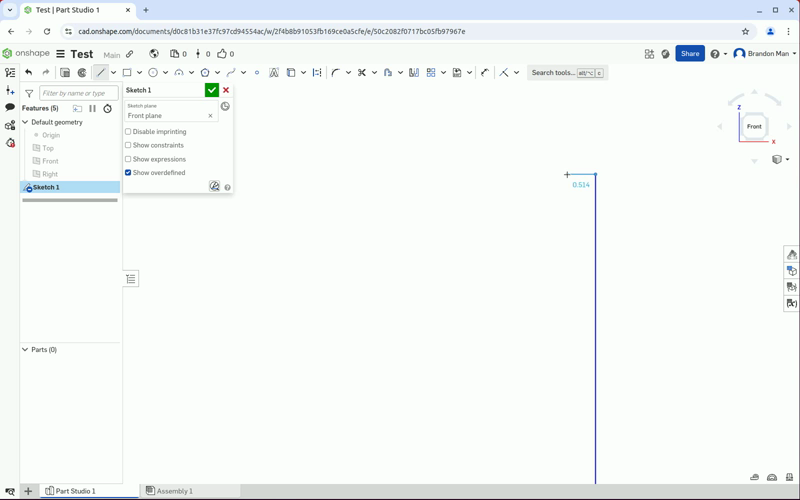
scroll(-6)
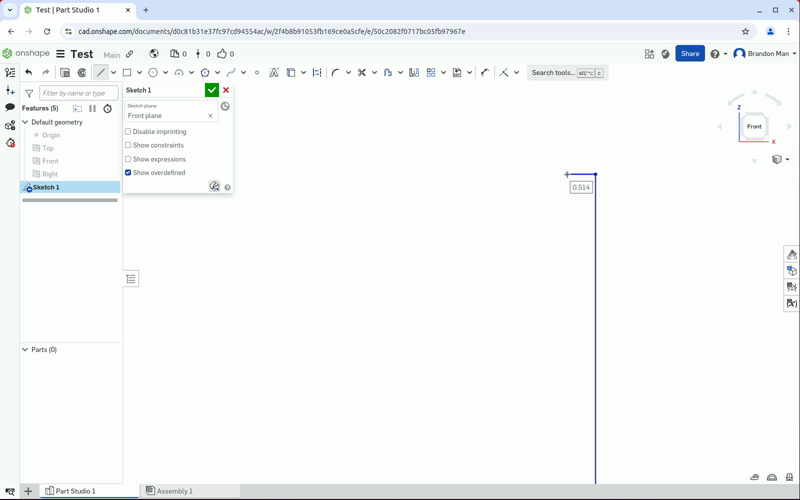
scroll(-6)
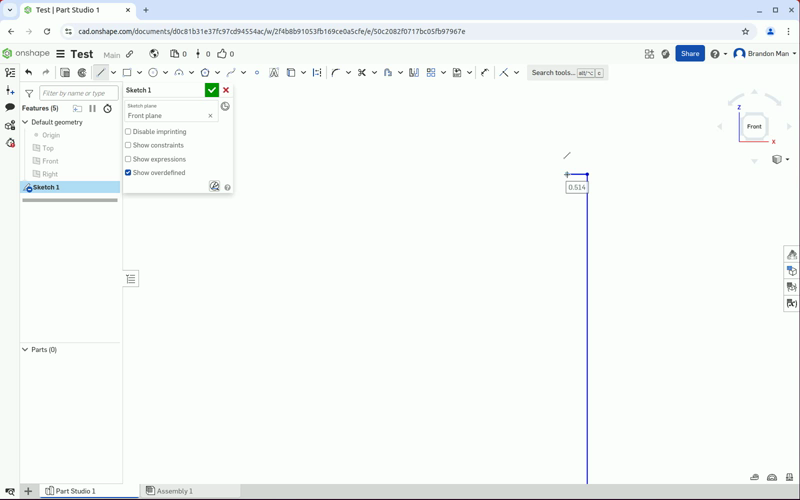
scroll(-6)
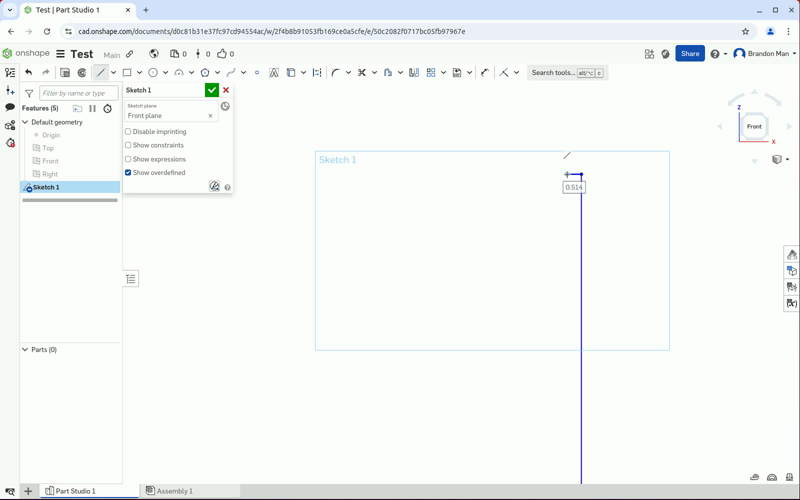
scroll(-6)
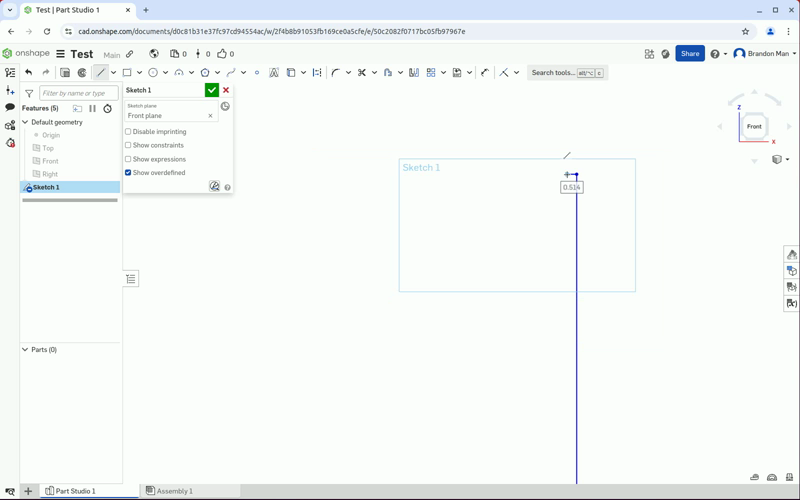
scroll(-6)
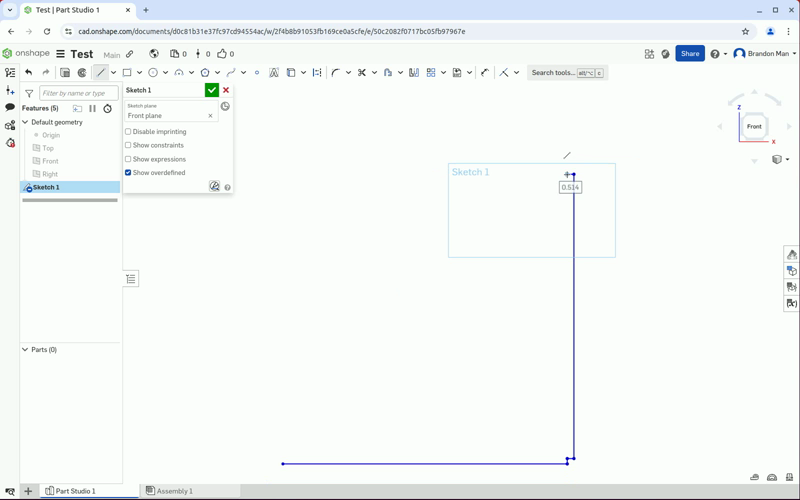
scroll(-6)
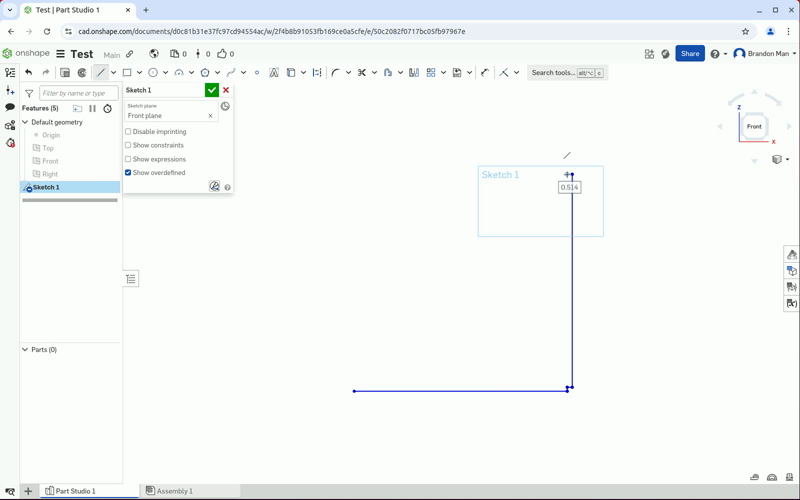
scroll(-6)
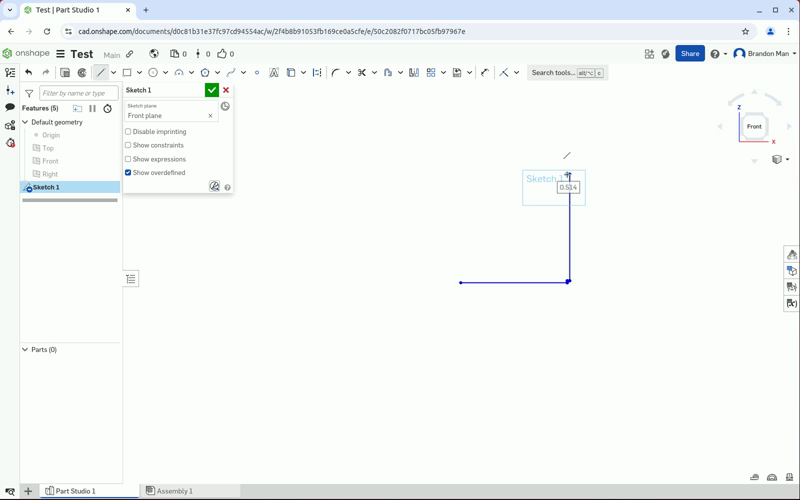
key_up(shift)
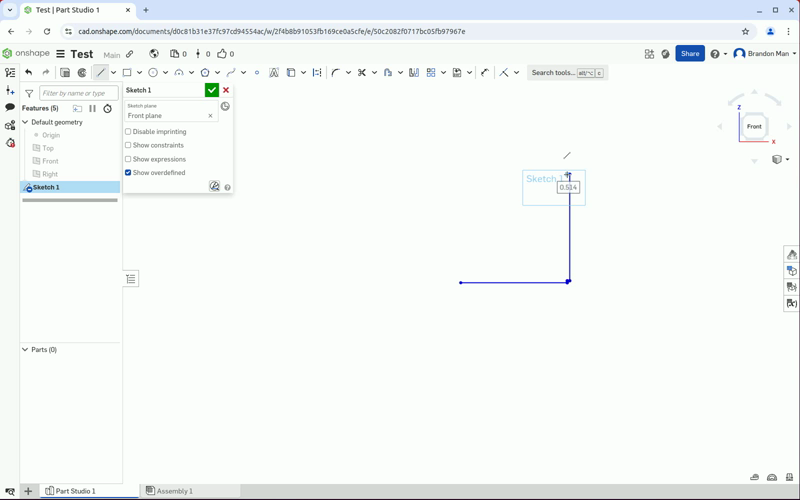
key_down(shift)
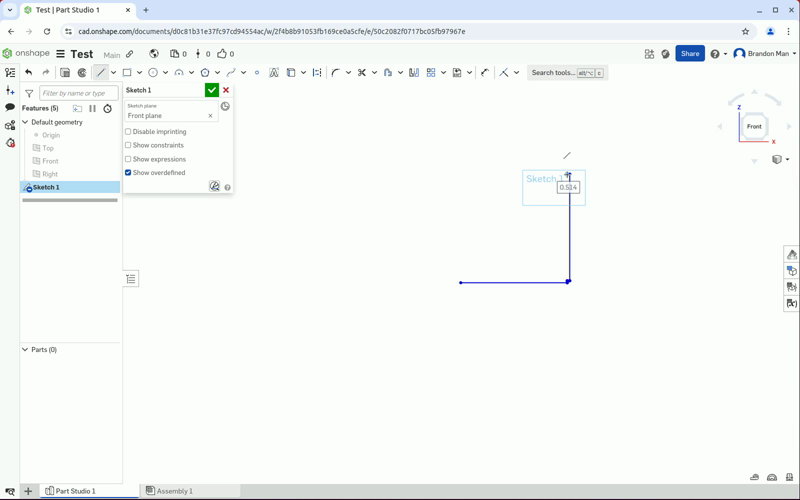
mouse_move(589, 174)
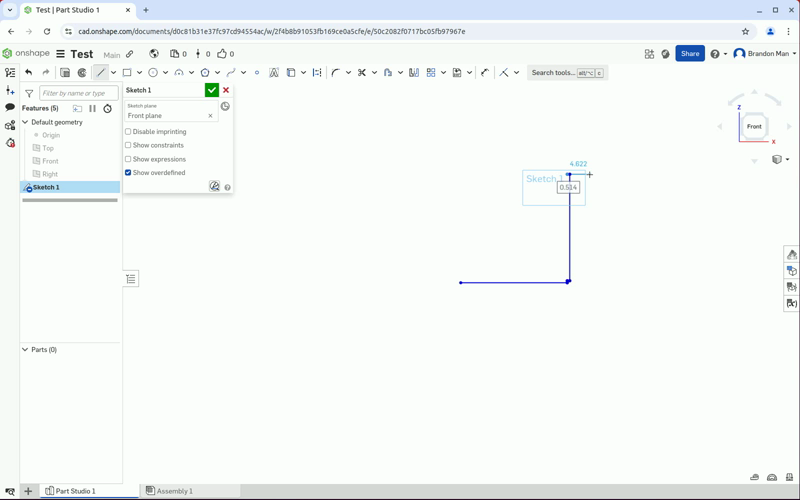
mouse_move(567, 171)
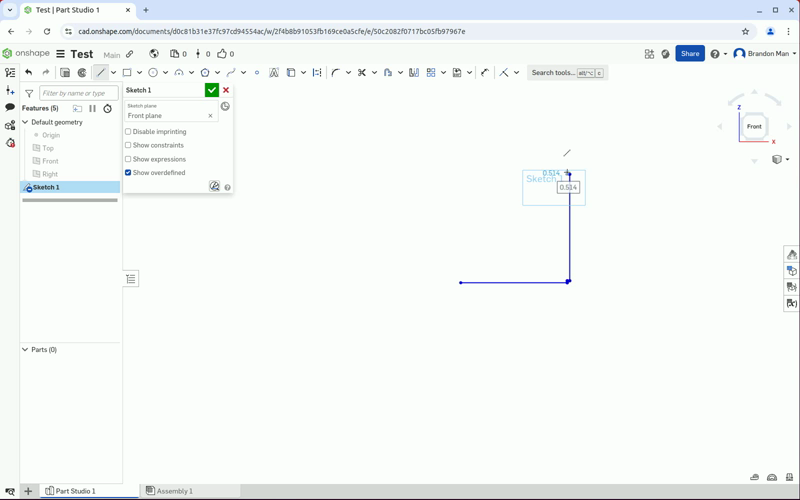
scroll(6)
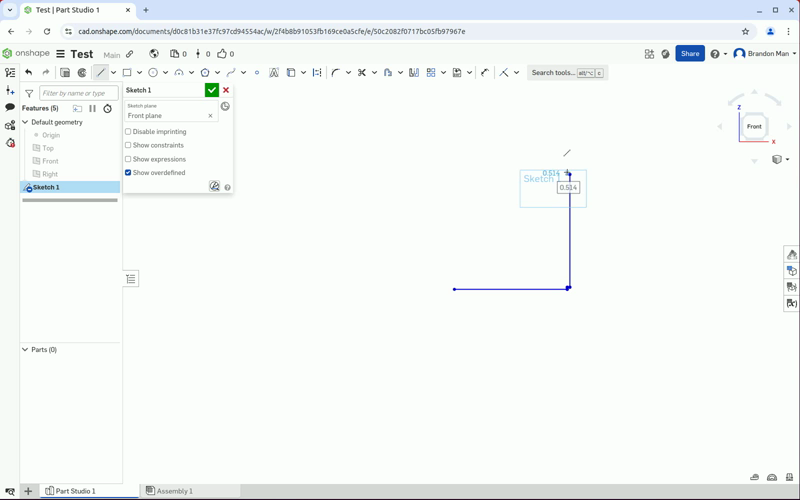
scroll(6)
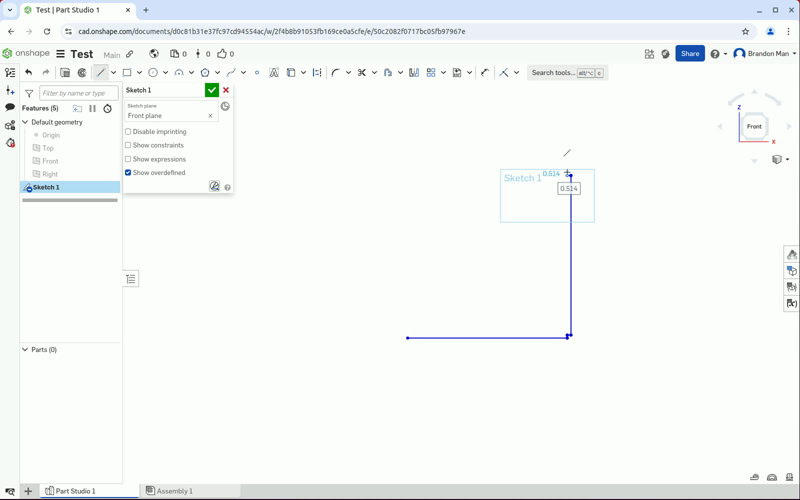
scroll(6)
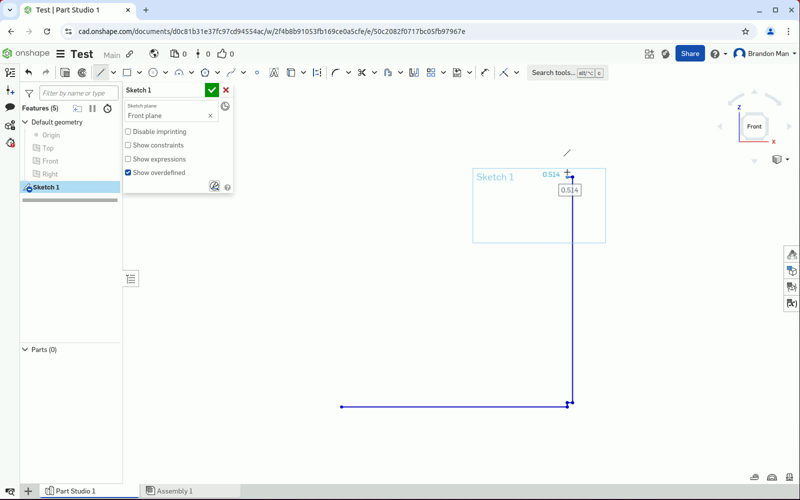
scroll(6)
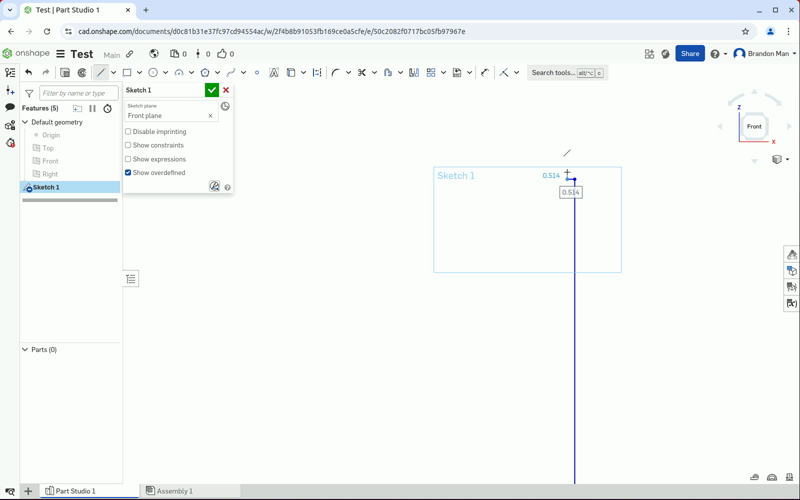
scroll(6)
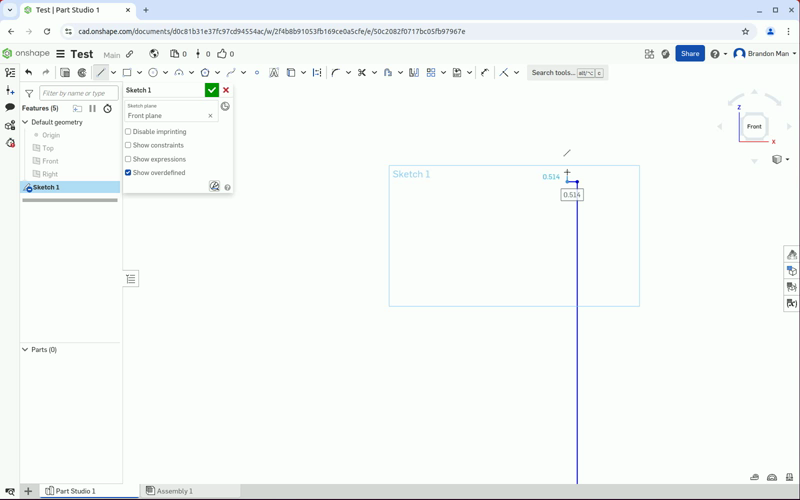
scroll(6)
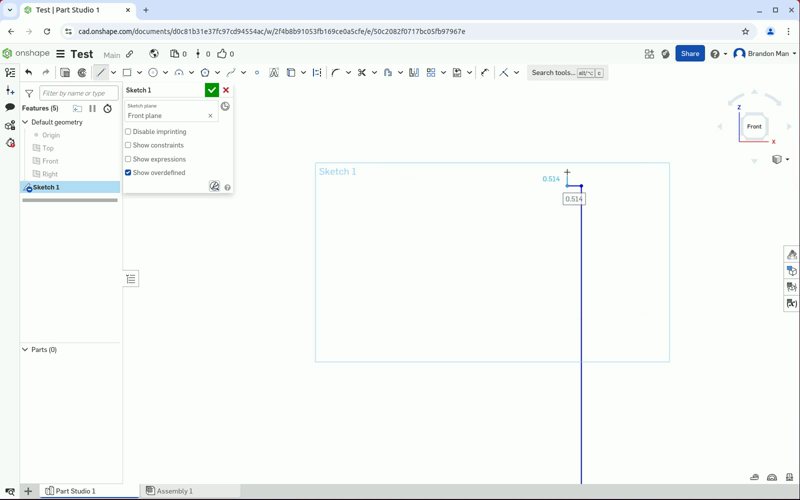
scroll(6)
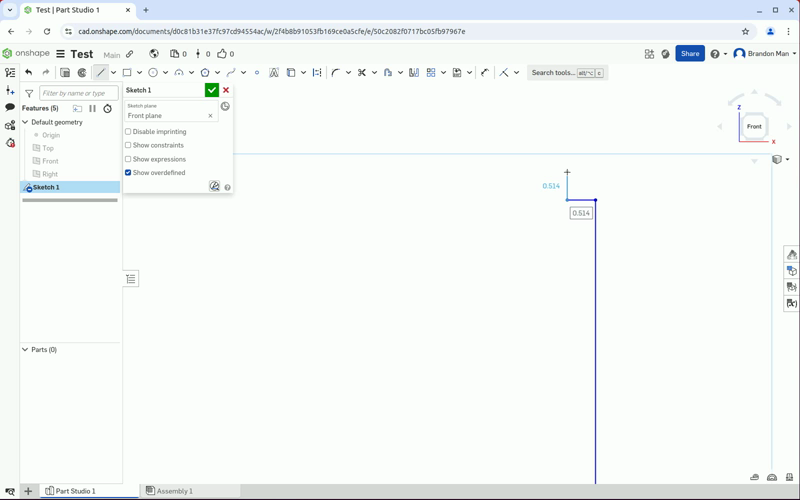
click(567, 171)
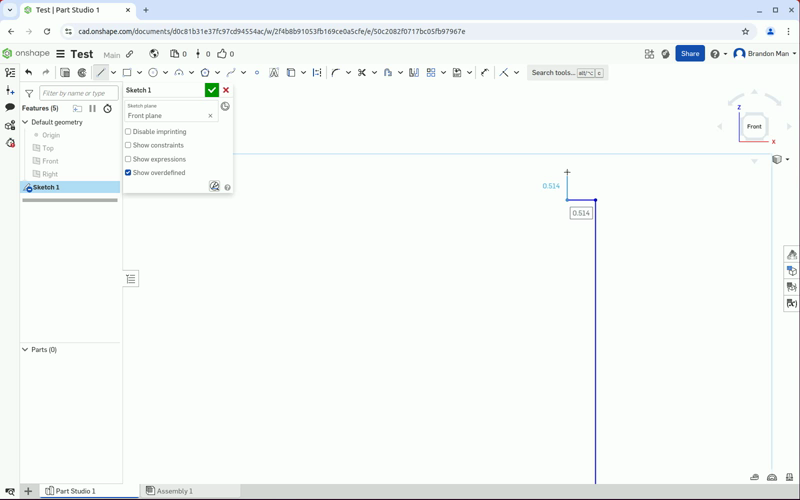
scroll(-6)
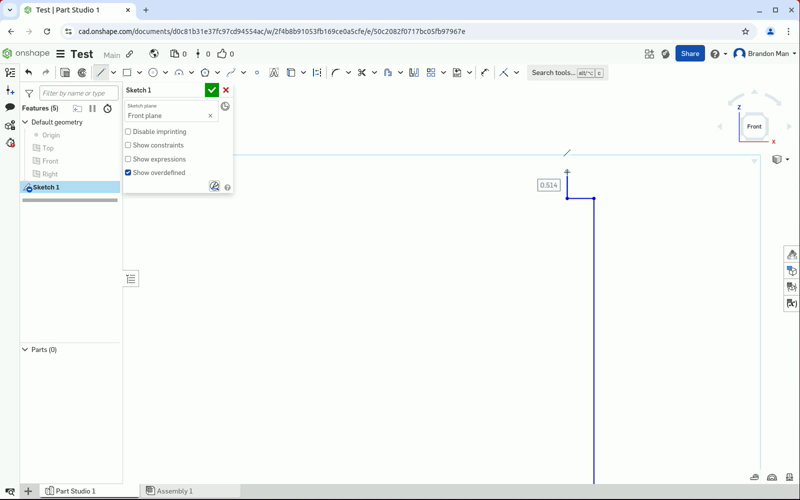
scroll(-6)
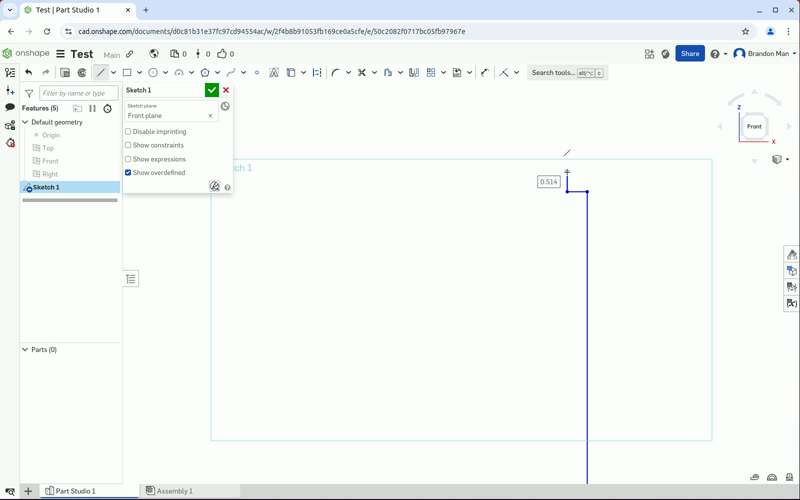
scroll(-6)
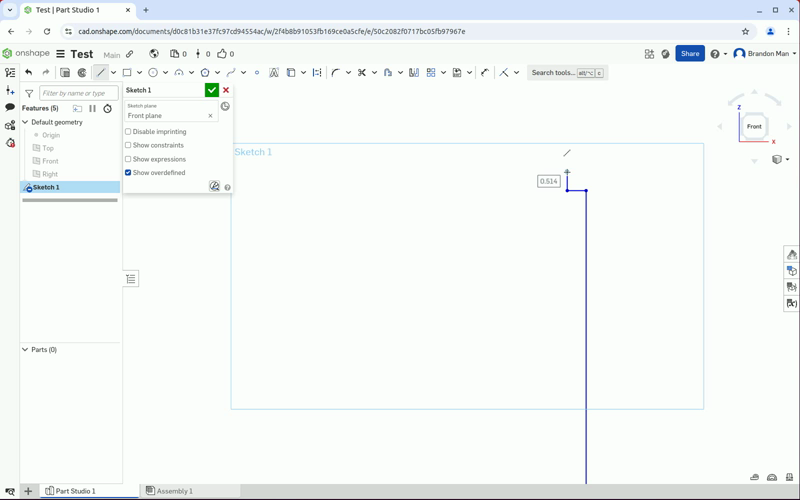
scroll(-6)
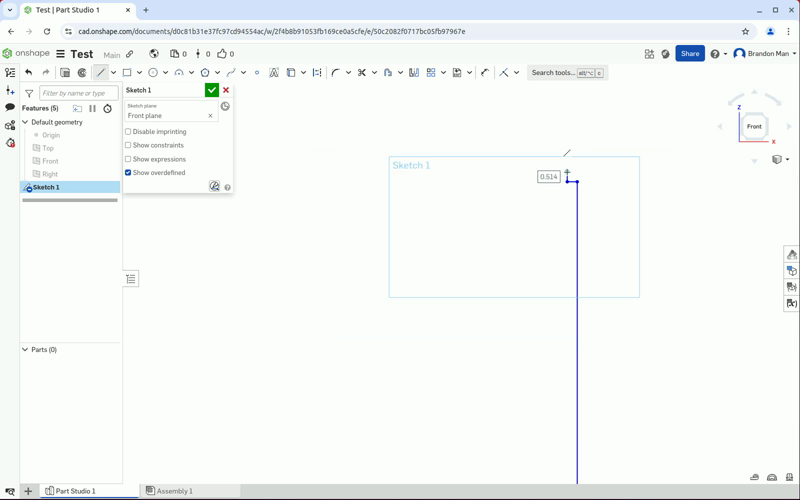
scroll(-6)
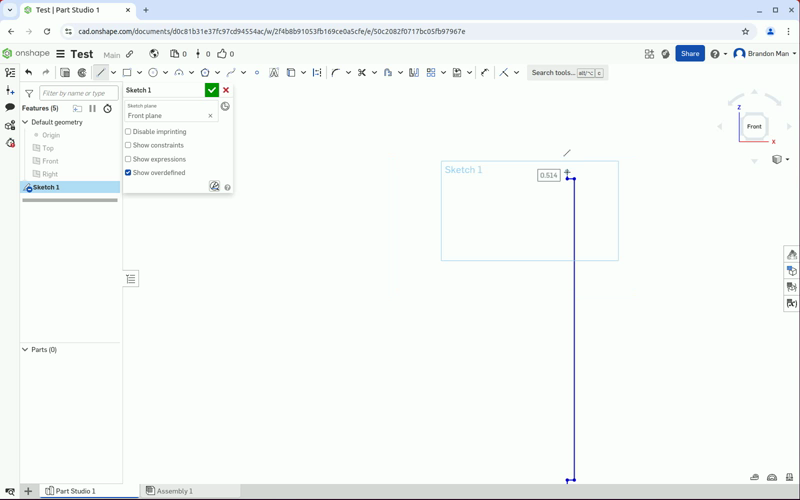
scroll(-6)
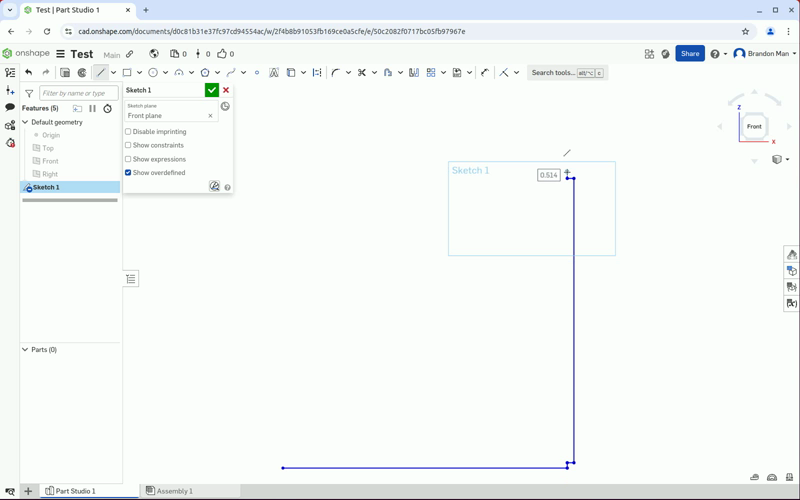
scroll(-6)
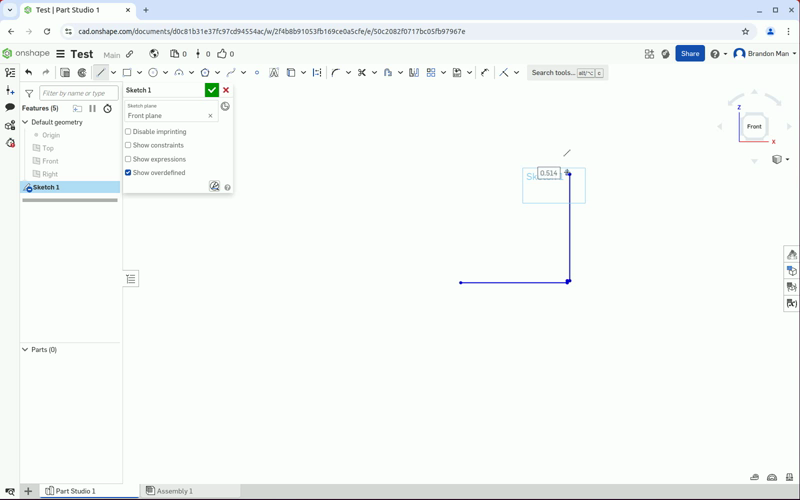
key_up(shift)
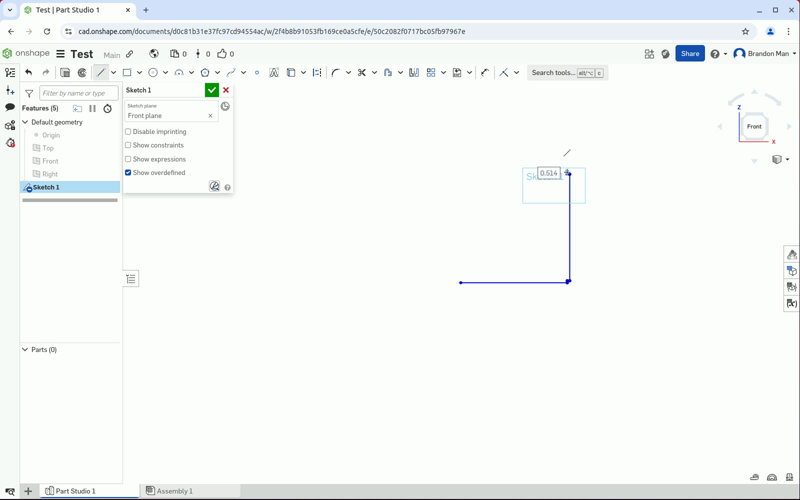
key_down(shift)
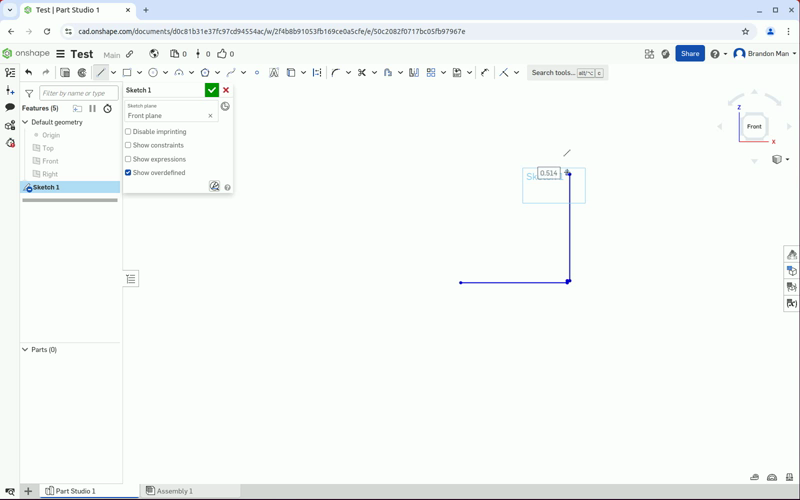
mouse_move(460, 171)
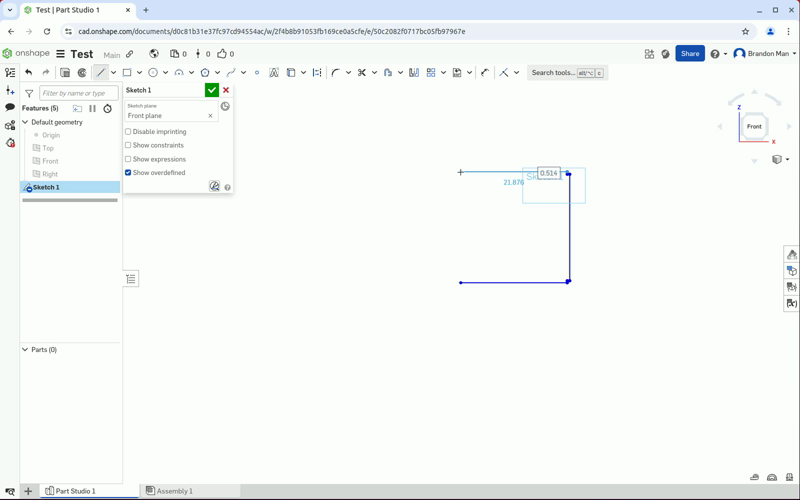
click(460, 171)
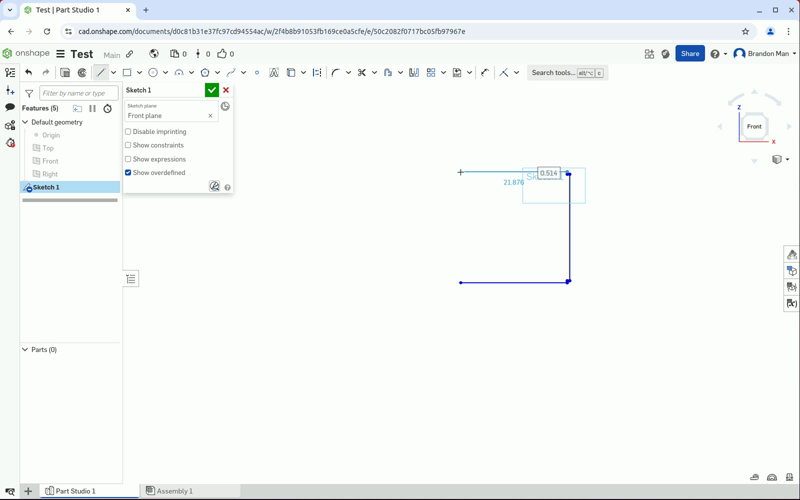
key_up(shift)
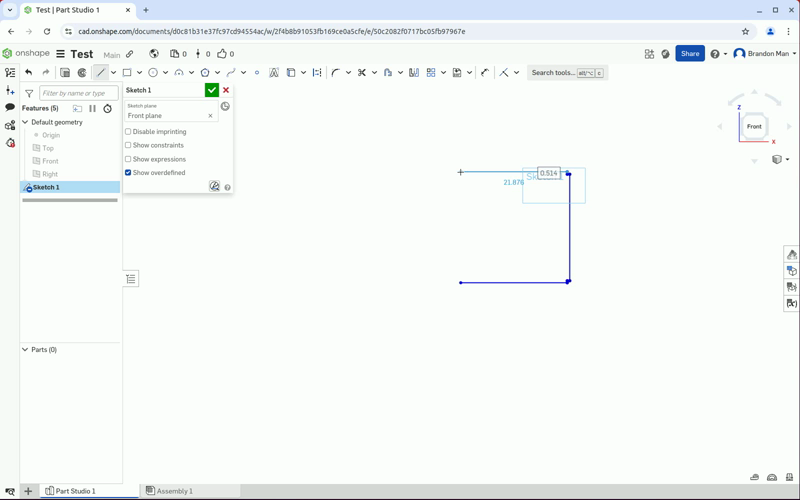
key_down(shift)
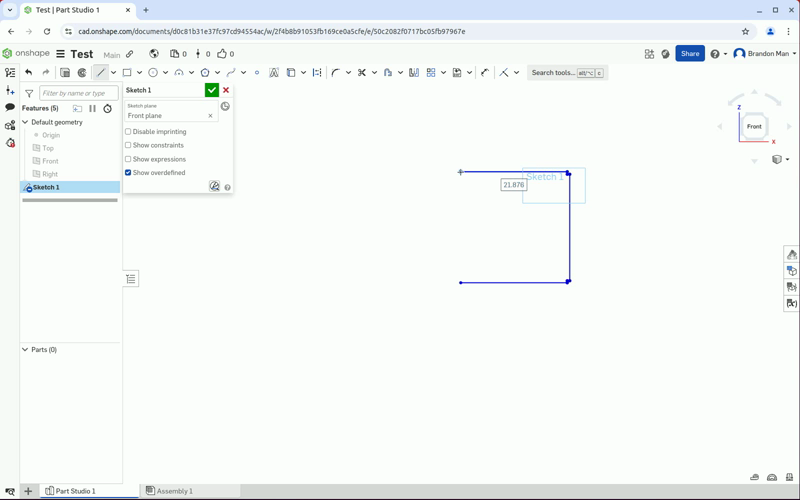
mouse_move(460, 282)
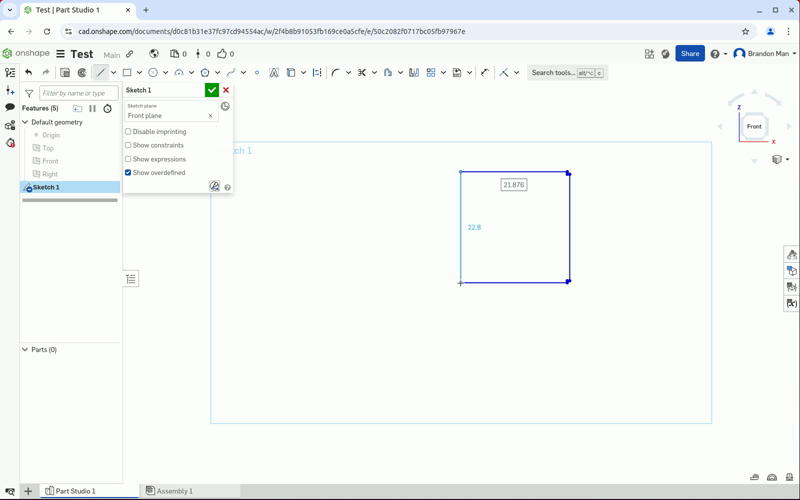
key_up(shift)
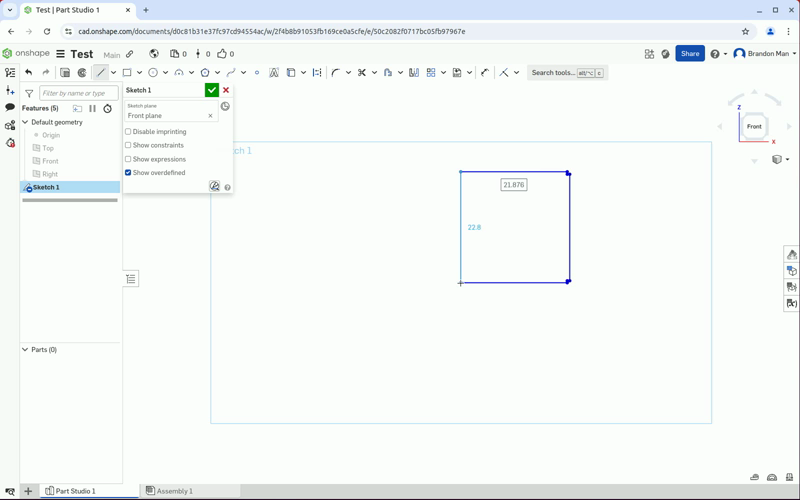
click(460, 282)
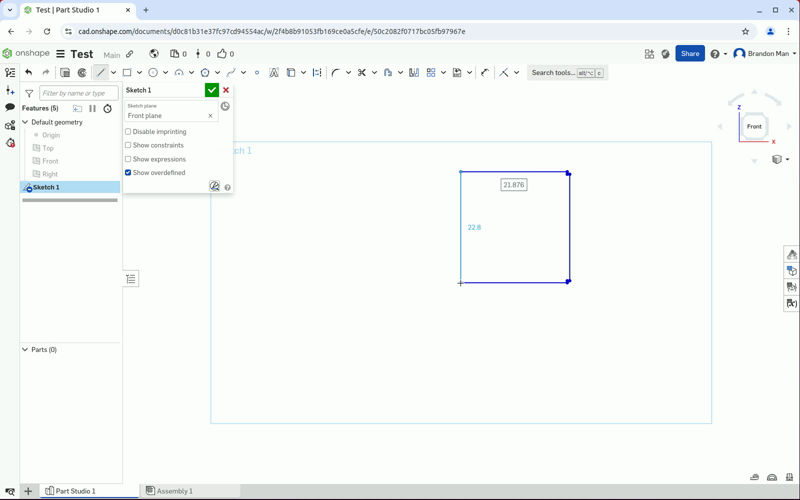
key(esc)
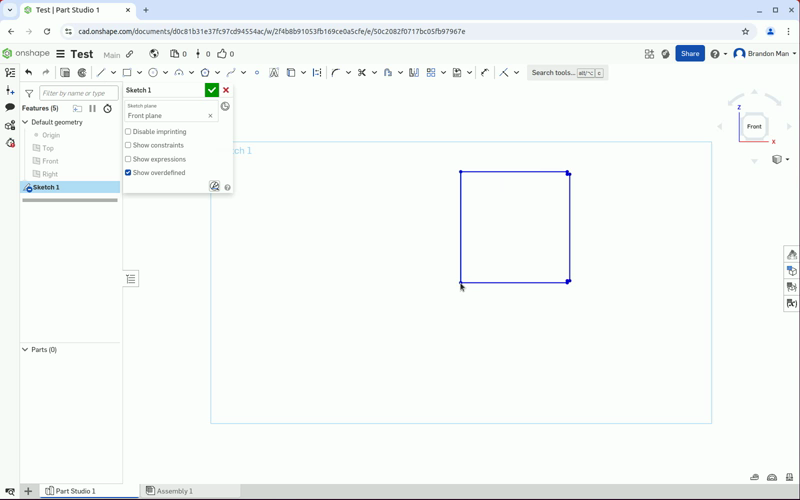
mouse_move(560, 252)
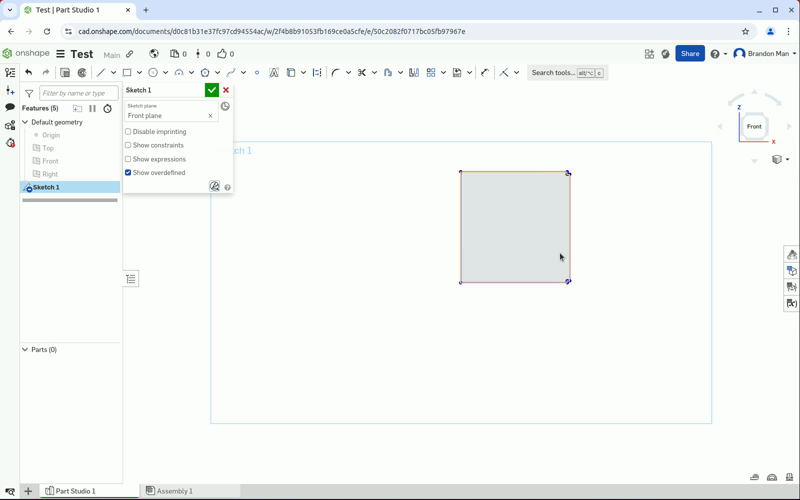
click(560, 252)
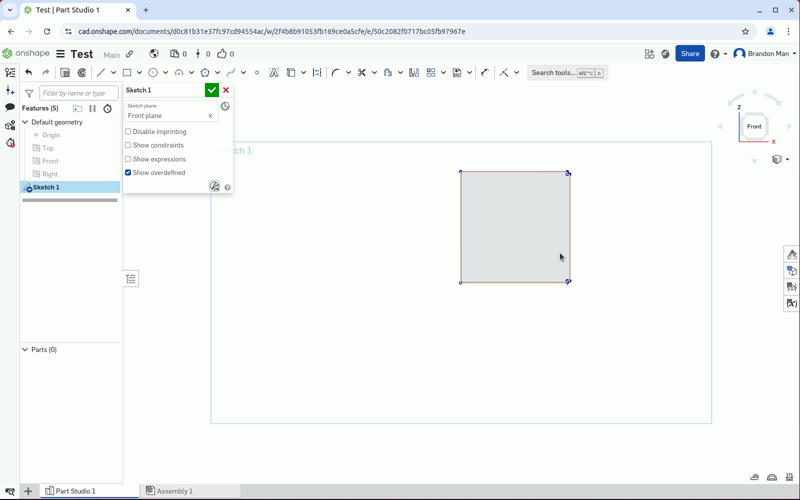
mouse_move(73, 352)
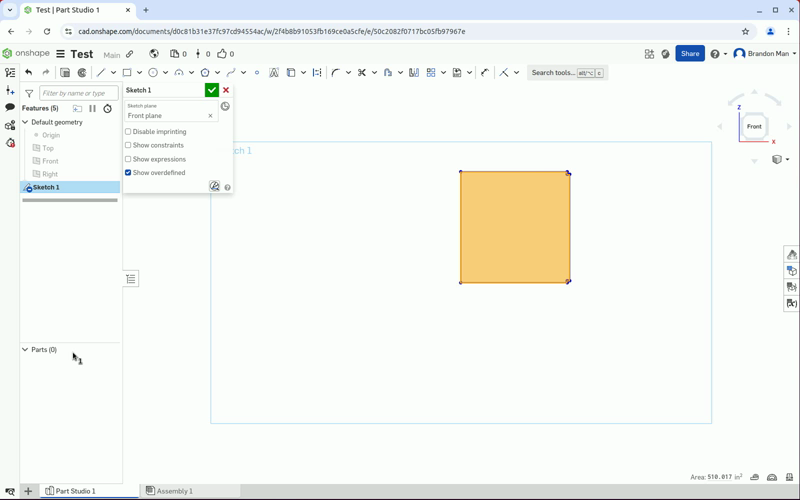
key(shift+y)
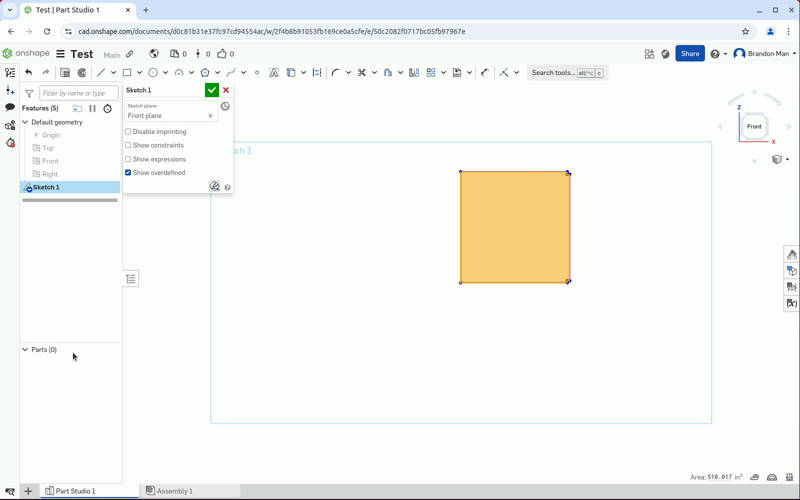
key(shift+e)
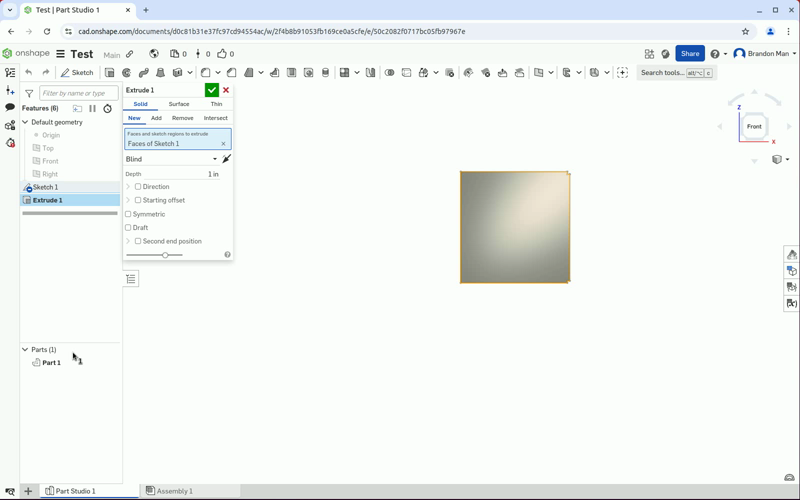
mouse_move(143, 106)
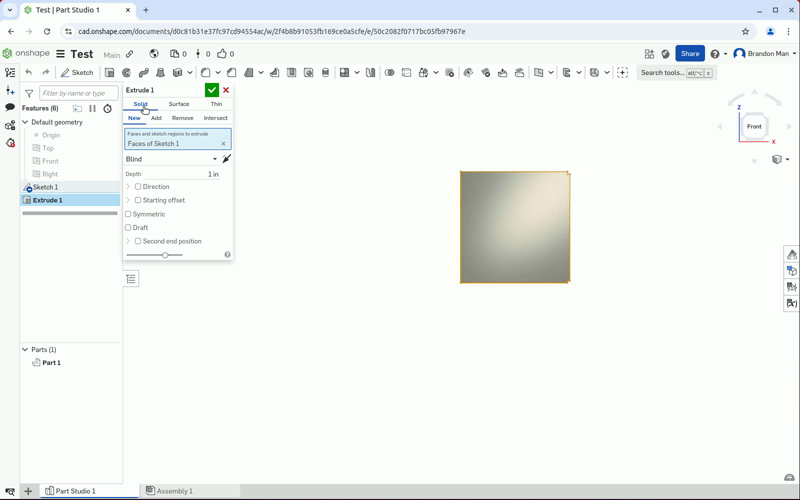
click(143, 106)
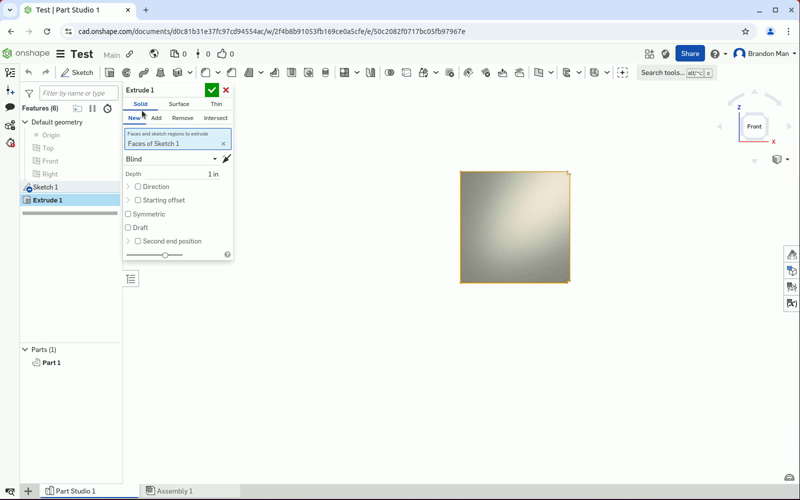
mouse_move(137, 120)
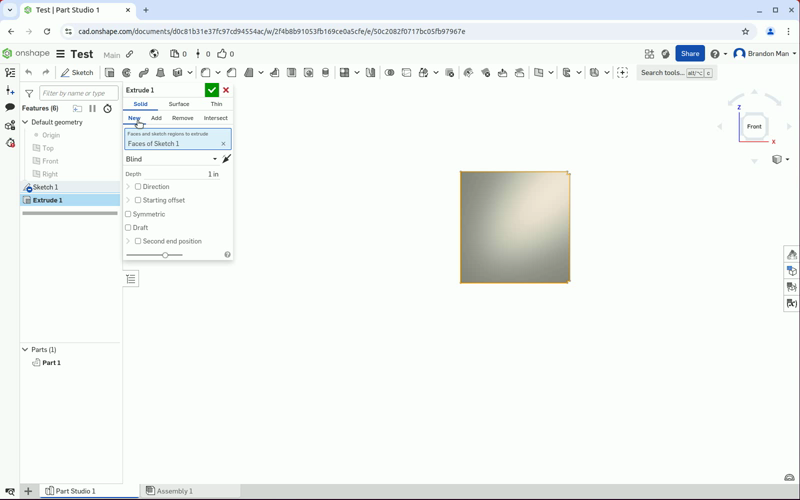
click(137, 120)
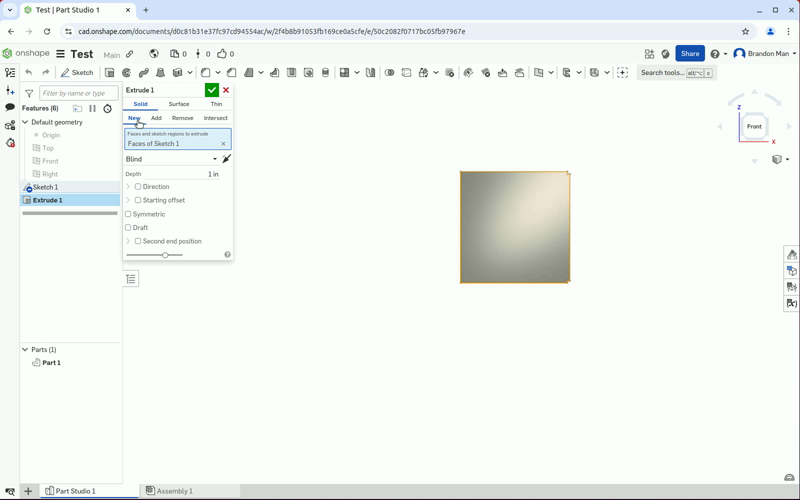
key(tab, 4)
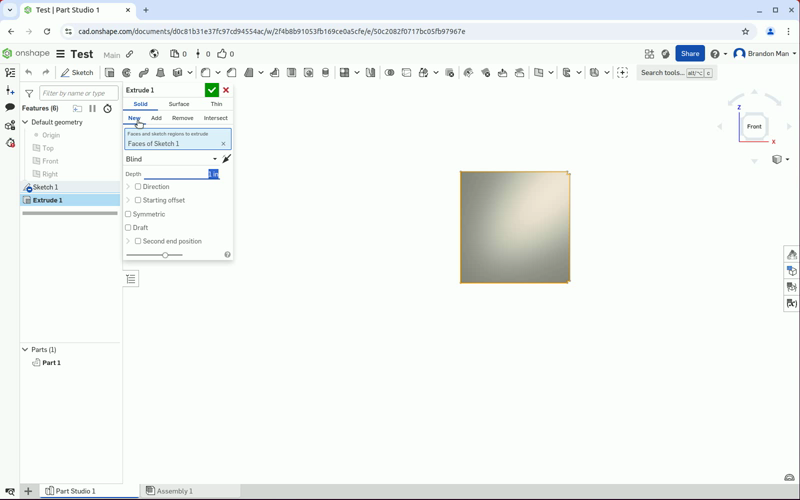
text(19.738)
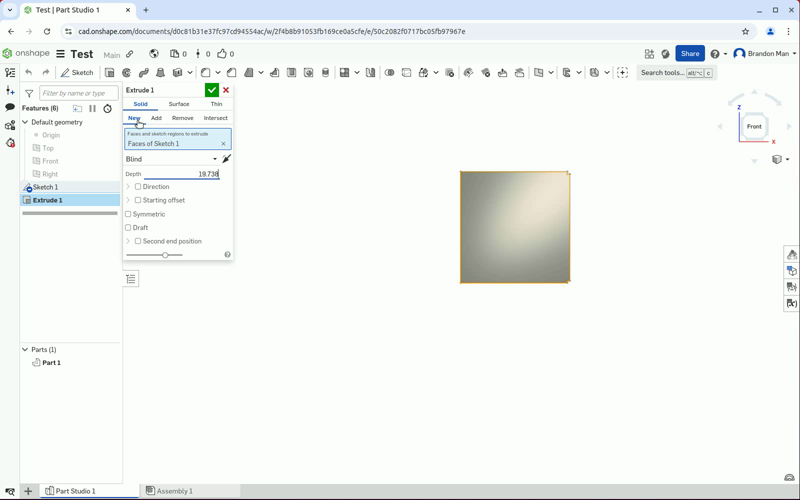
key(enter)
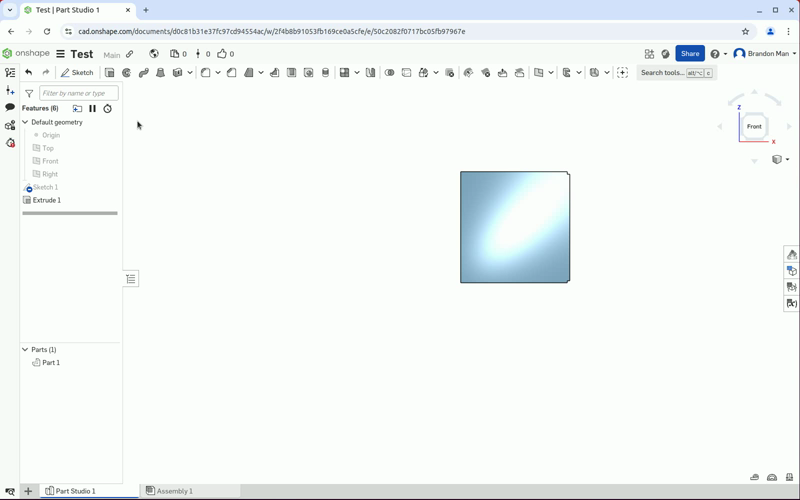
key(shift+h)
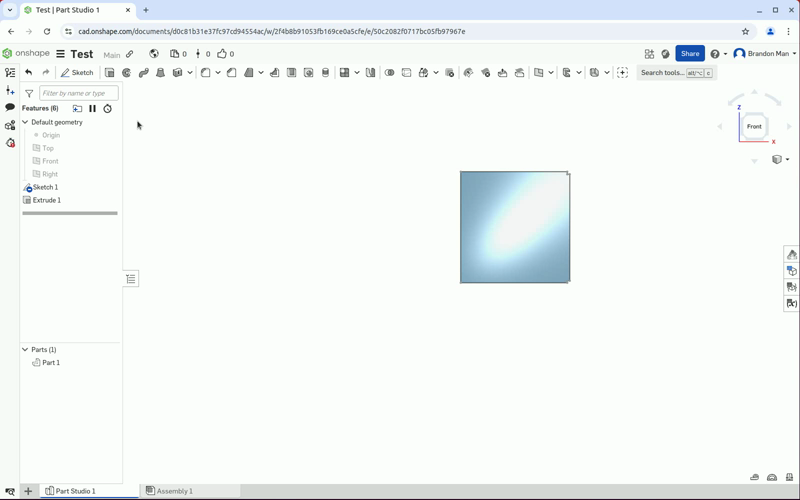
key(shift+h)
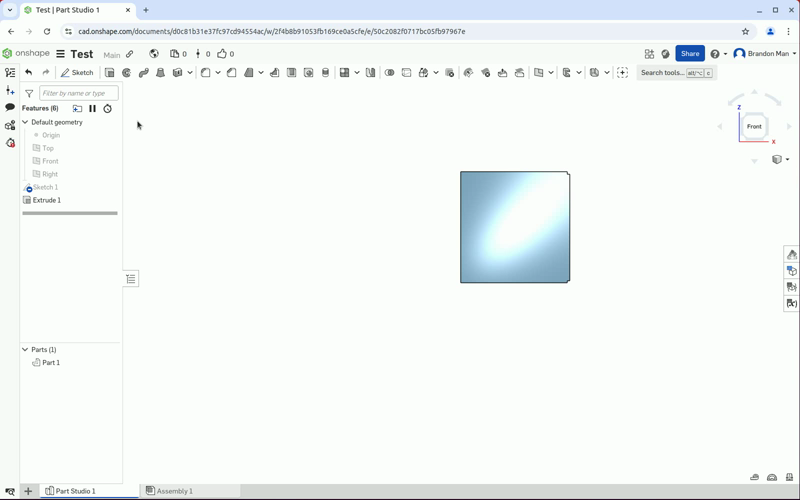
mouse_move(73, 189)
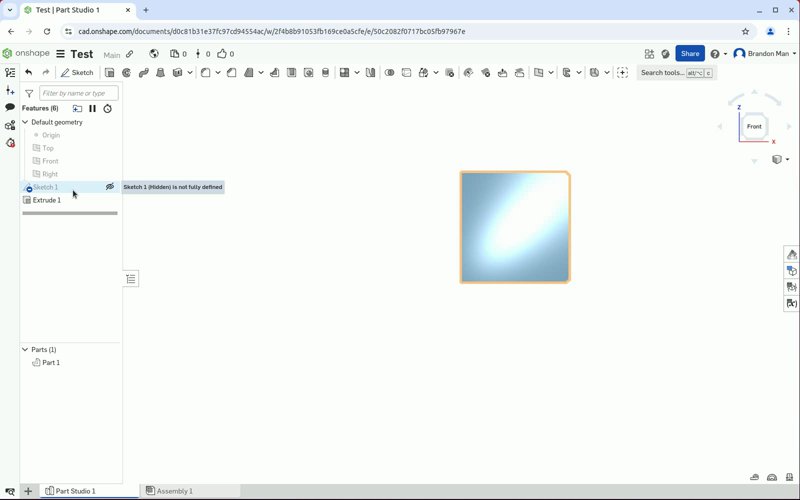
click(73, 189)
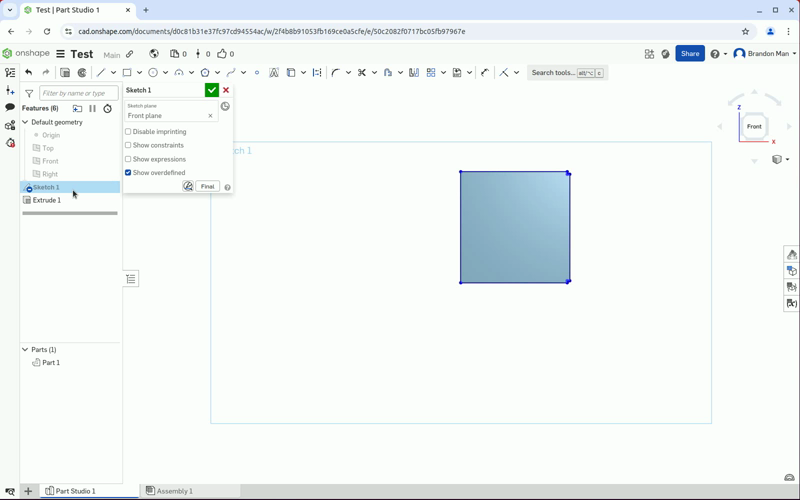
mouse_move(229, 92)
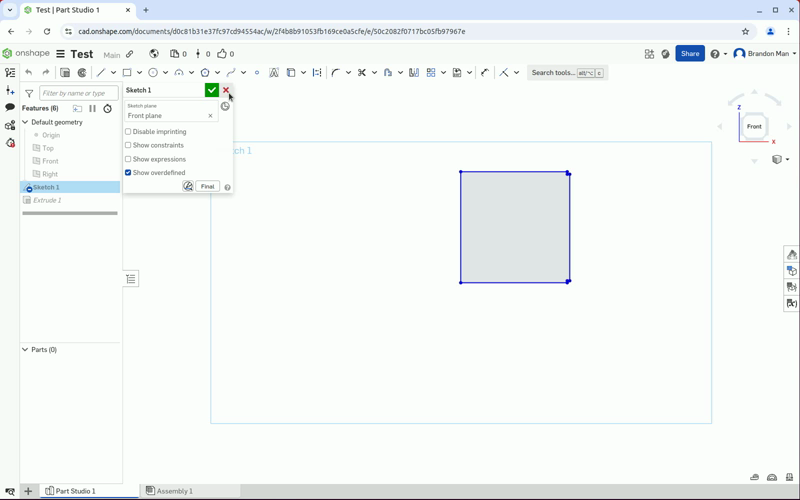
click(229, 92)
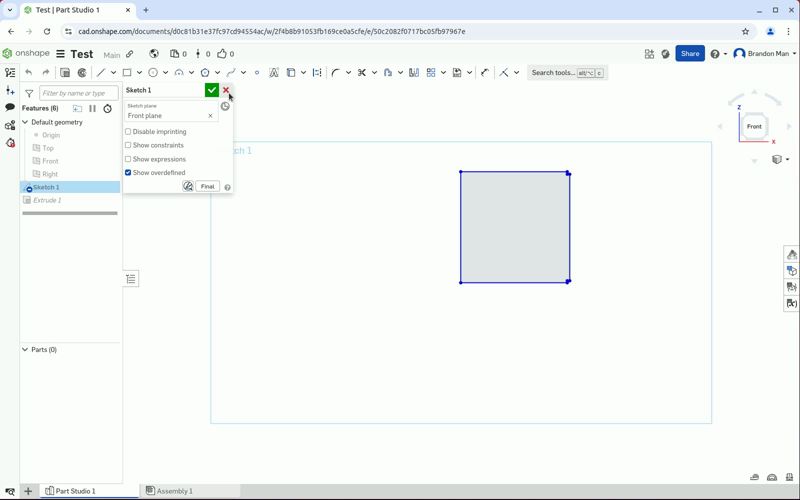
key(shift+s)
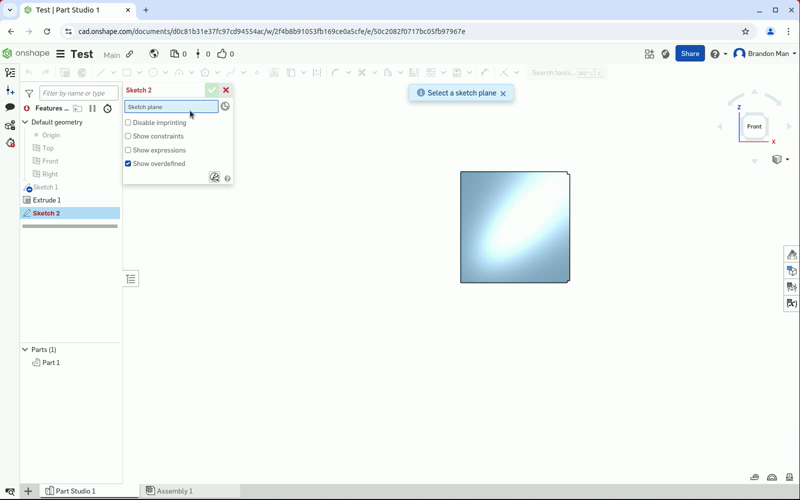
mouse_move(73, 163)
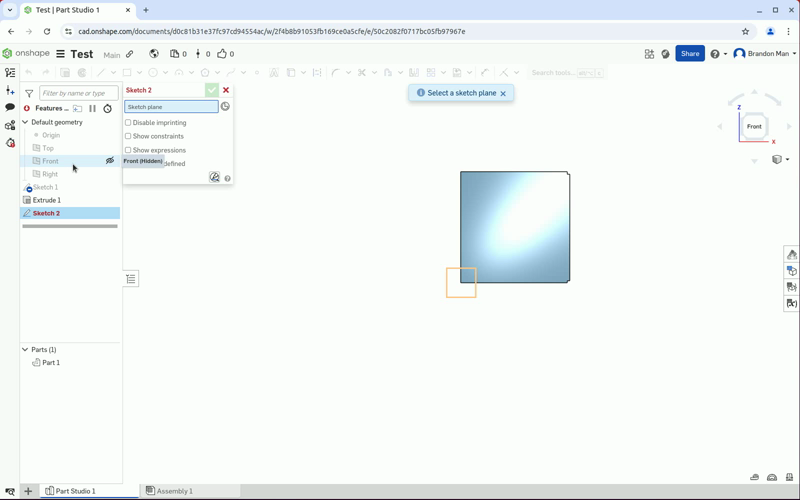
click(73, 163)
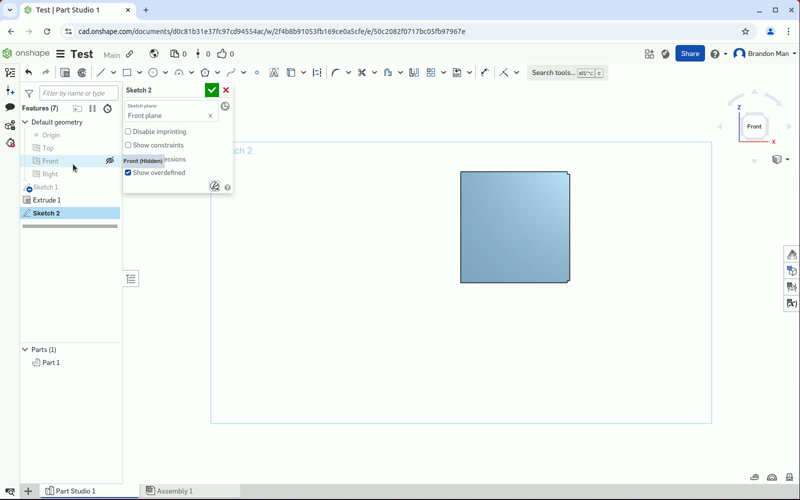
mouse_move(73, 352)
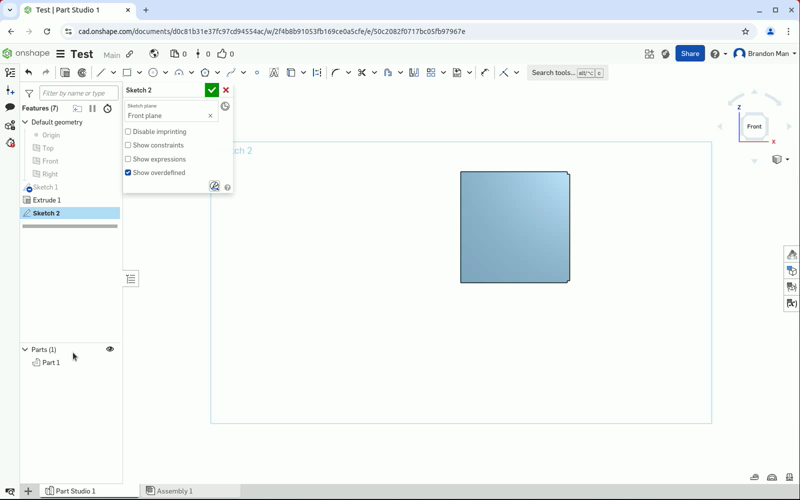
key(y)
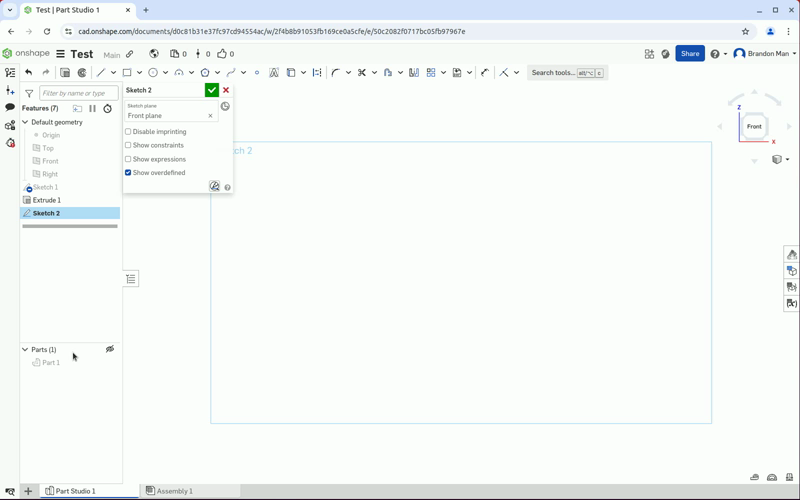
key(l)
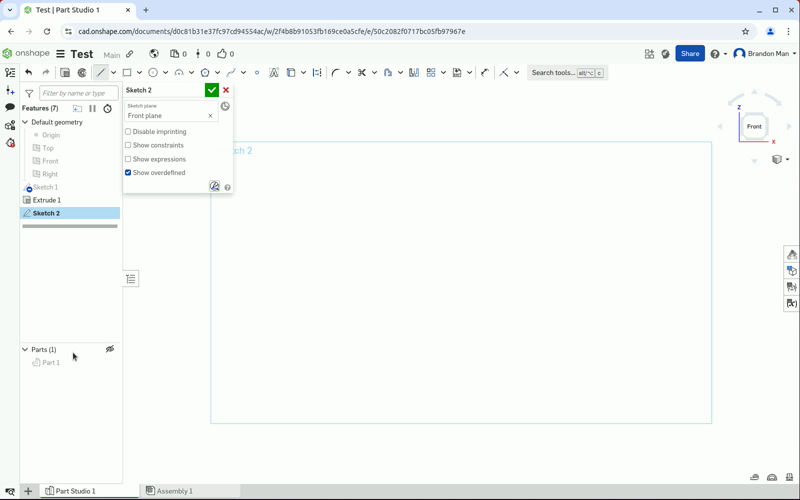
key_down(shift)
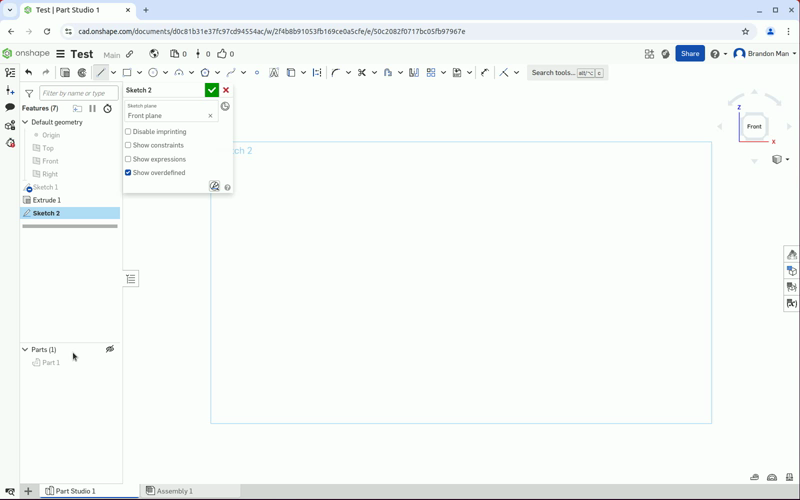
mouse_move(460, 282)
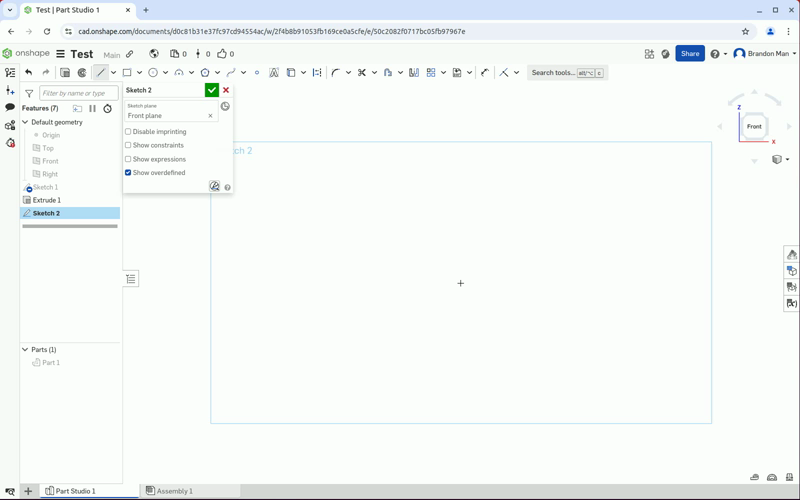
click(460, 282)
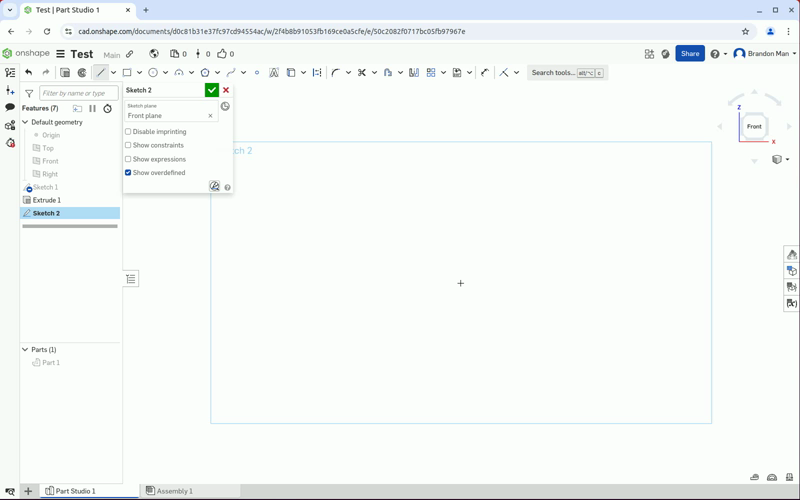
key_up(shift)
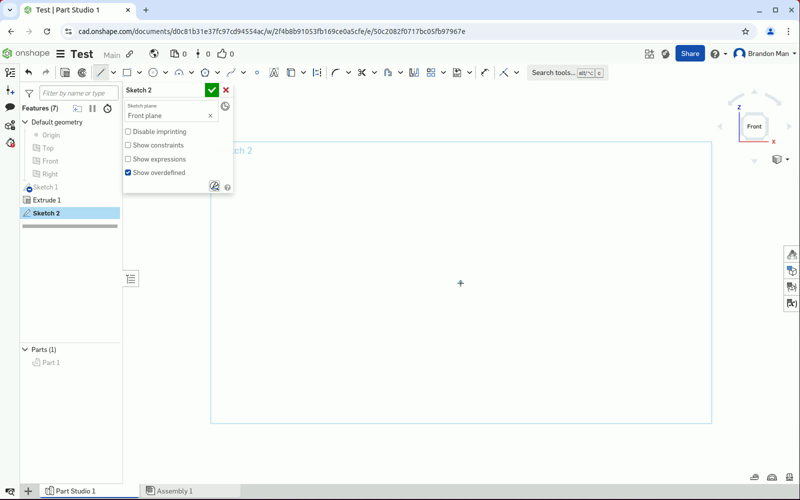
key_down(shift)
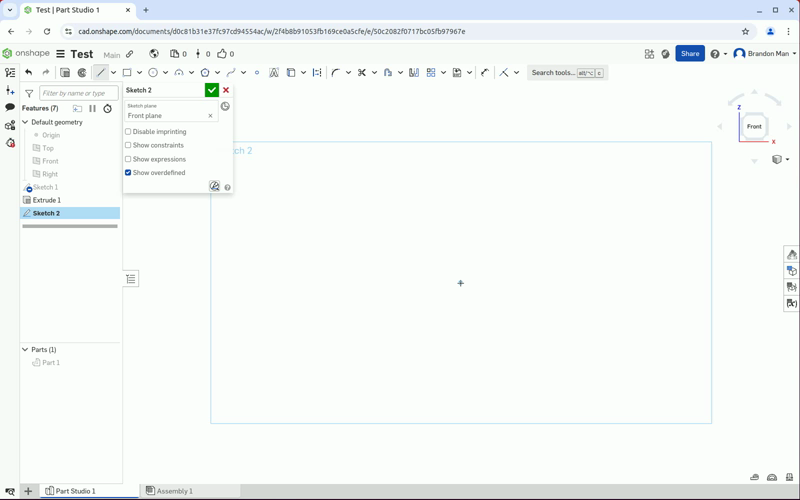
mouse_move(567, 282)
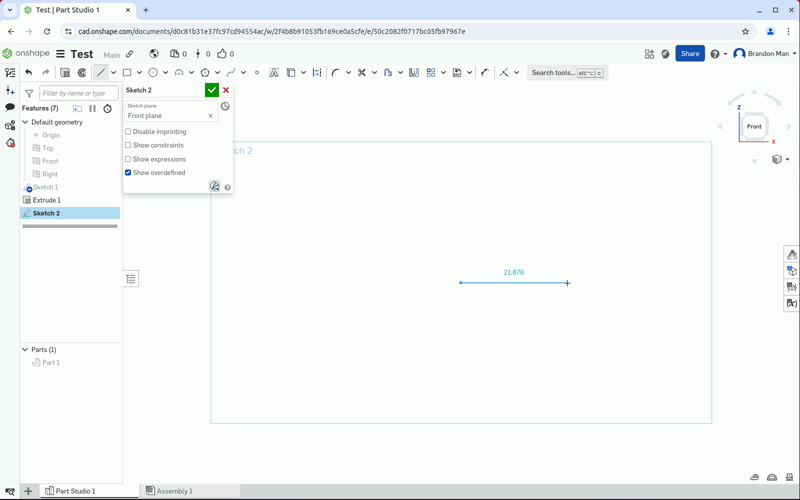
click(567, 282)
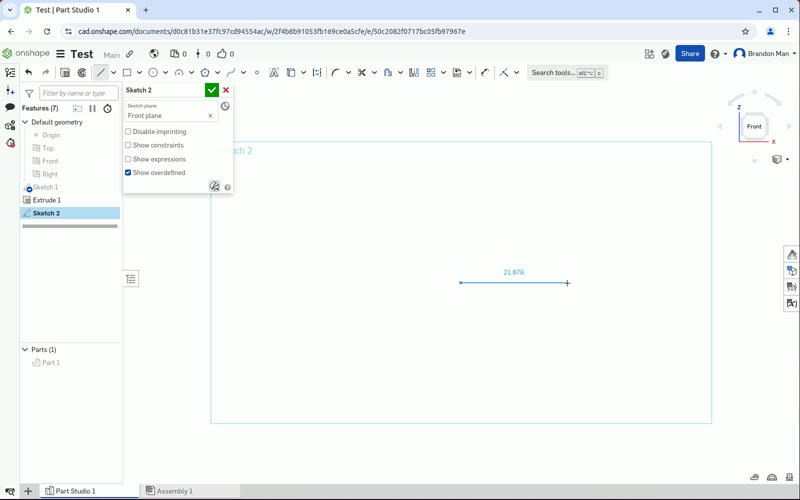
key_up(shift)
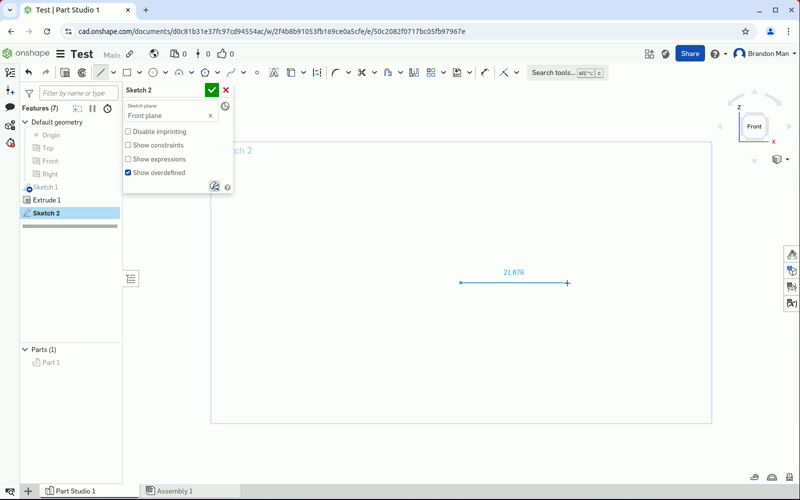
key_down(shift)
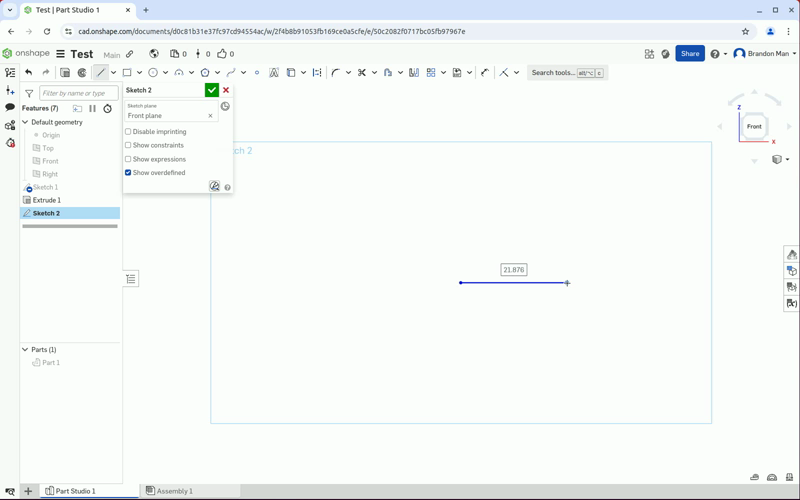
mouse_move(589, 282)
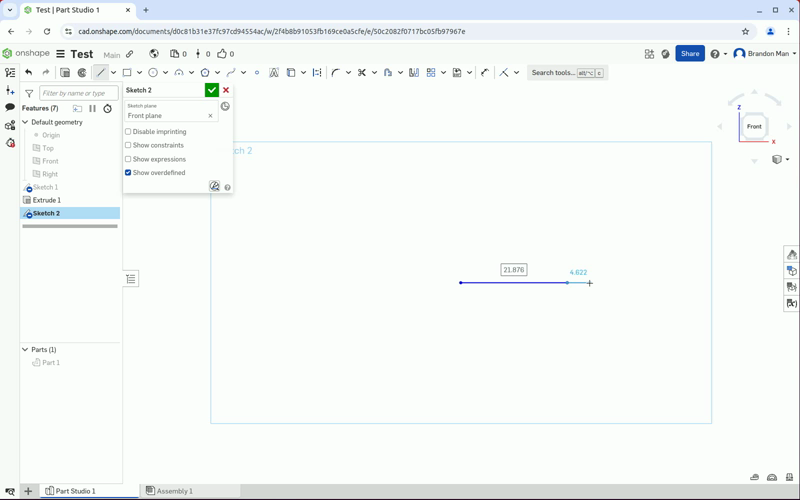
mouse_move(567, 280)
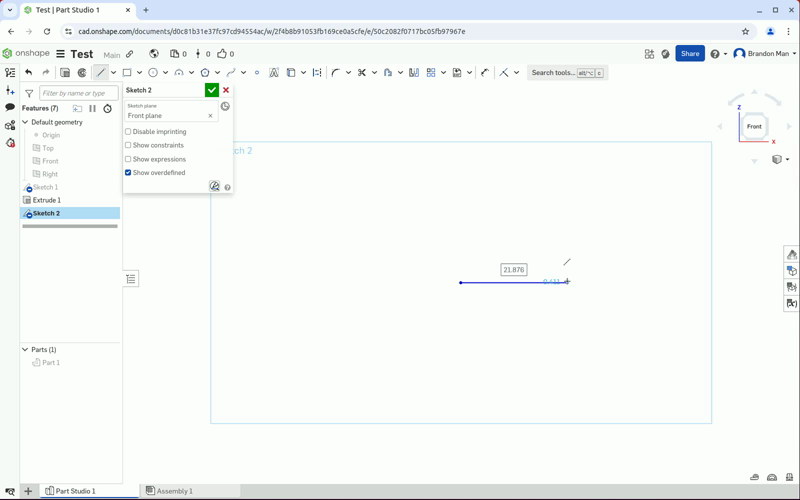
scroll(6)
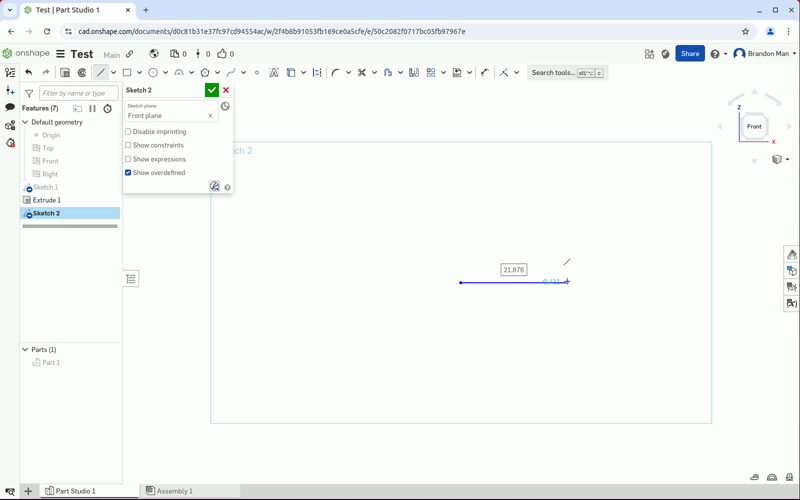
scroll(6)
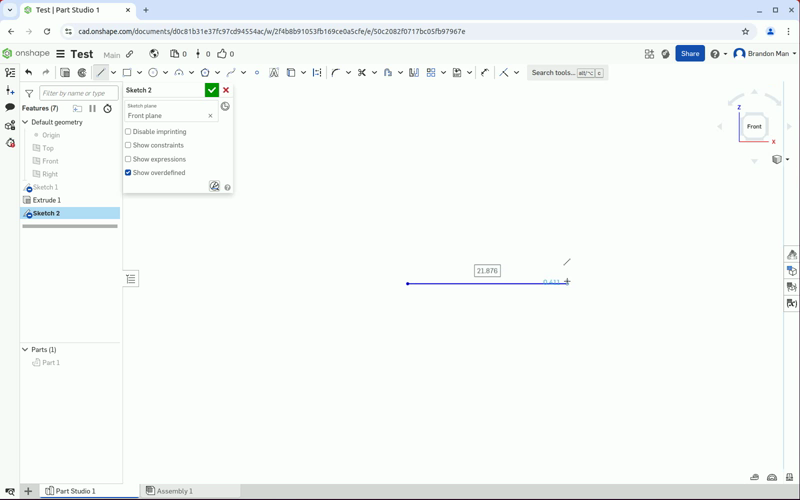
scroll(6)
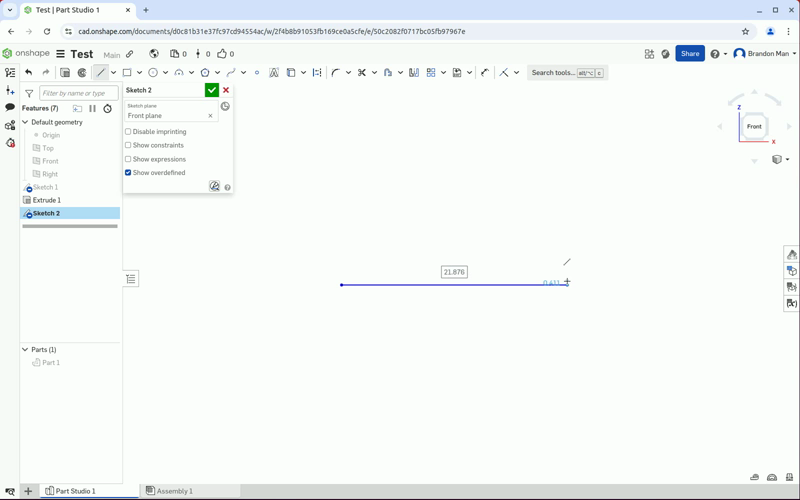
scroll(6)
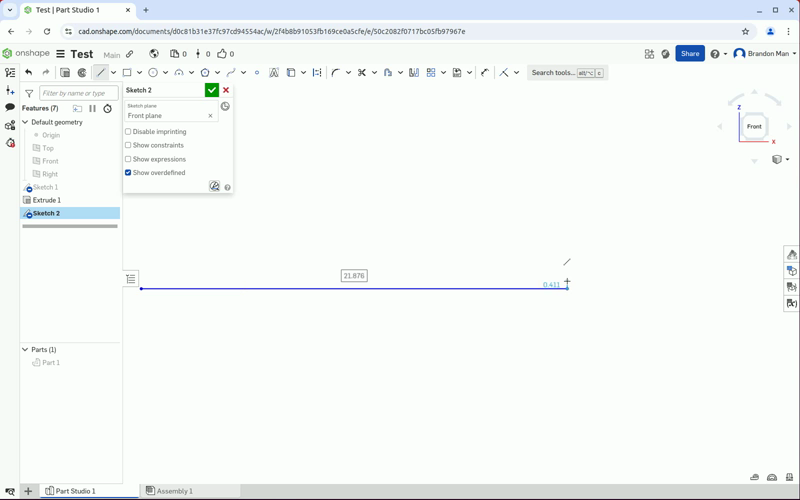
scroll(6)
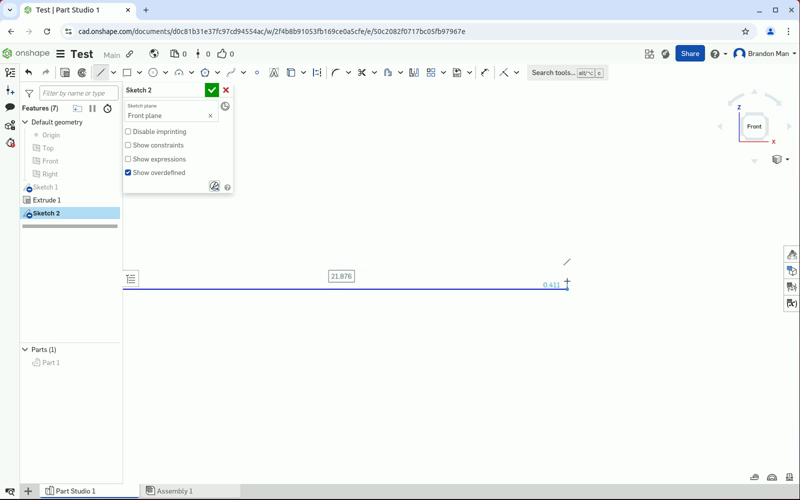
scroll(6)
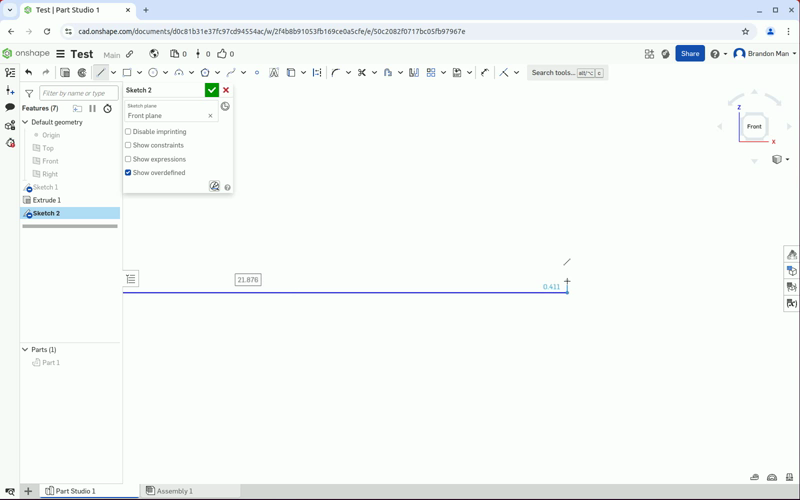
scroll(6)
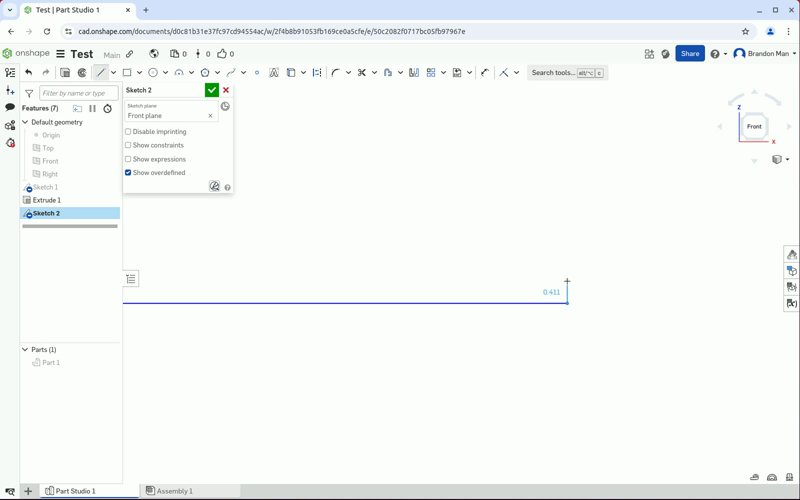
click(567, 280)
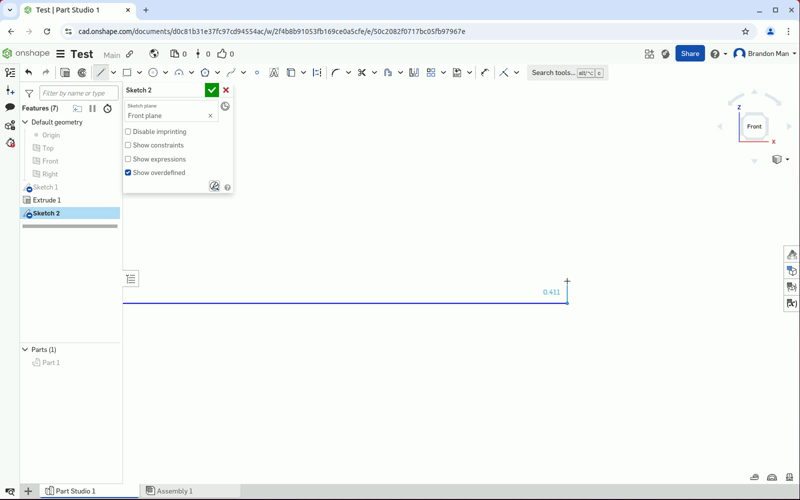
scroll(-6)
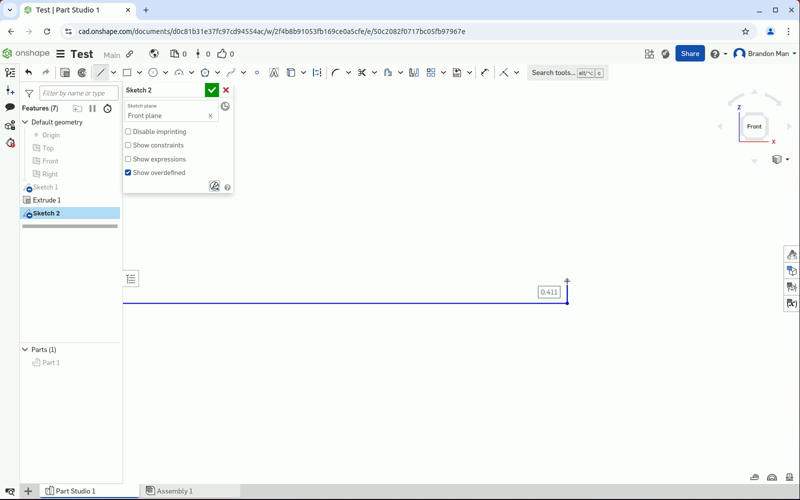
scroll(-6)
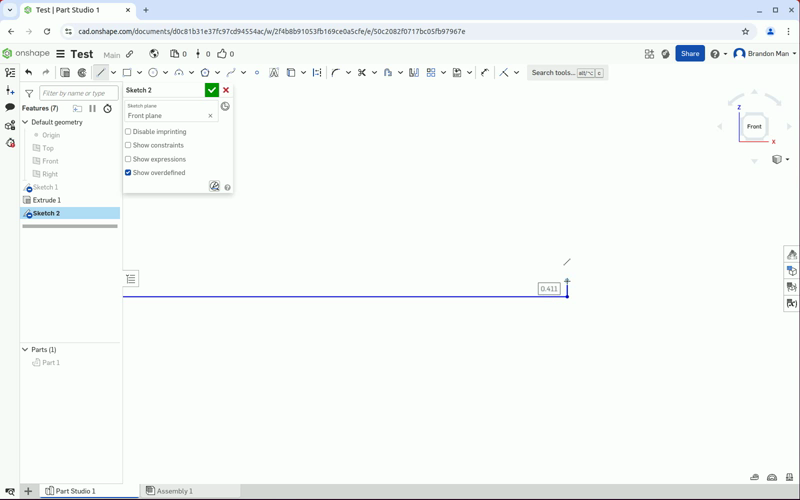
scroll(-6)
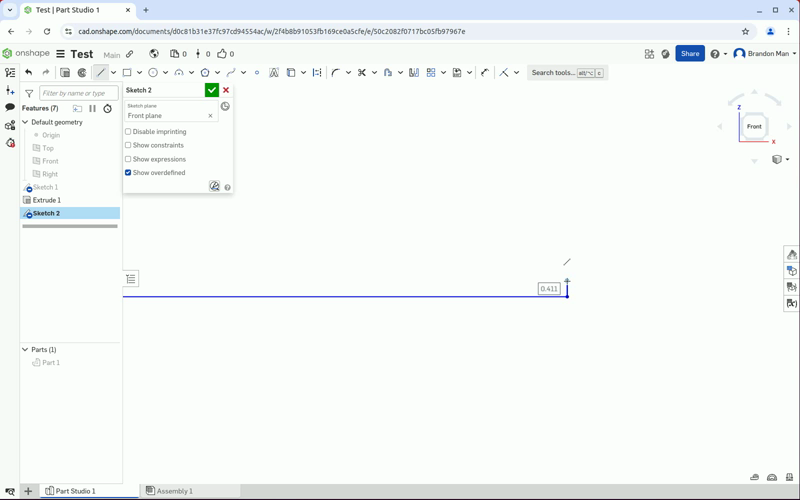
scroll(-6)
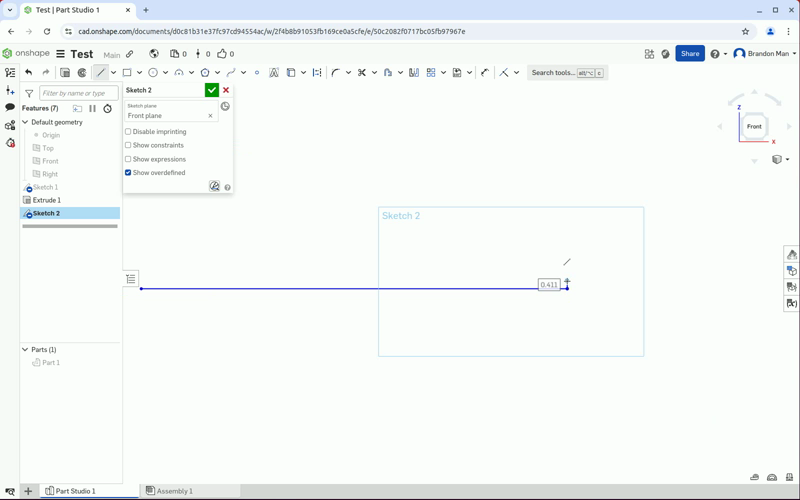
scroll(-6)
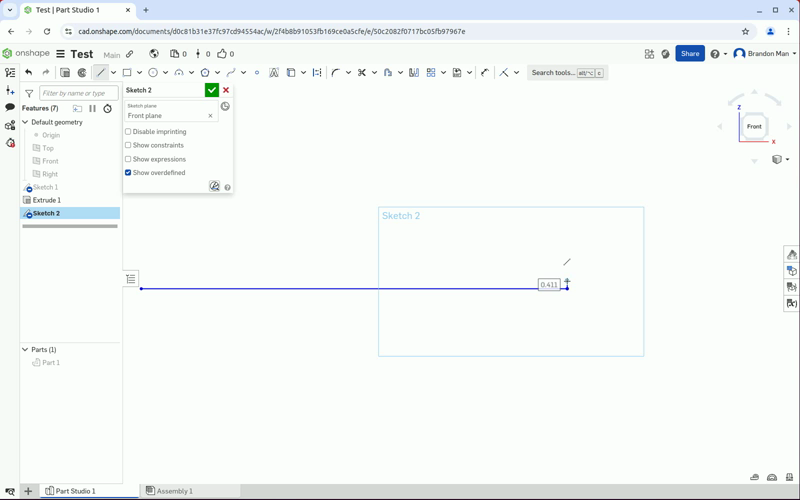
scroll(-6)
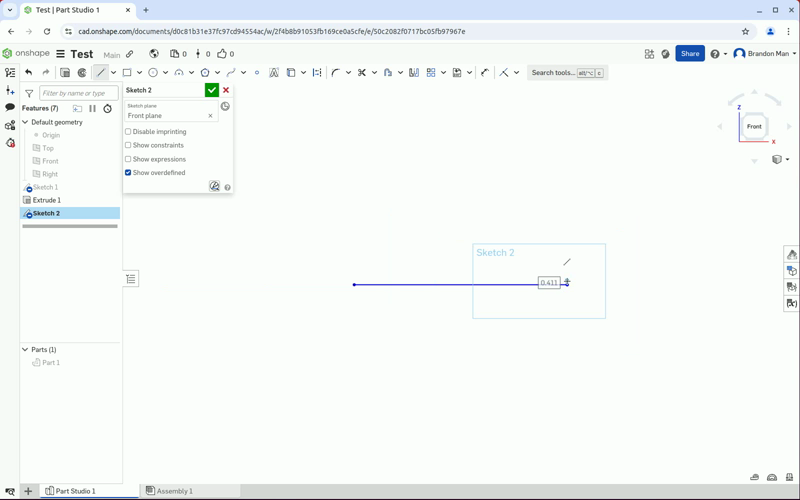
scroll(-6)
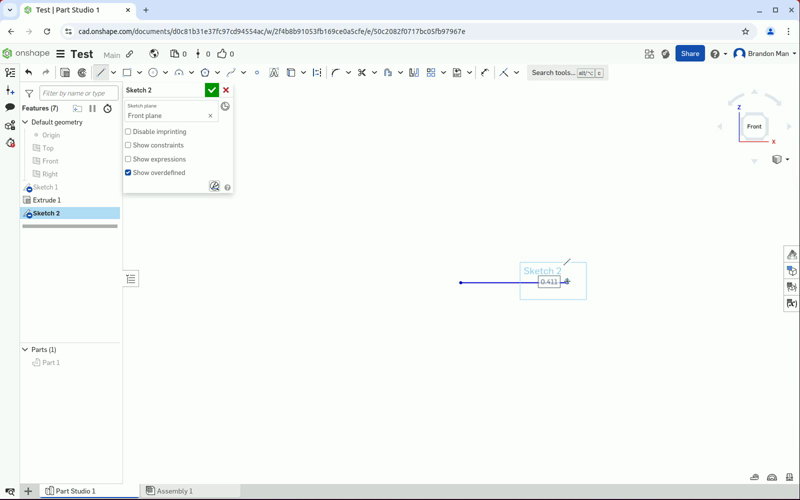
key_up(shift)
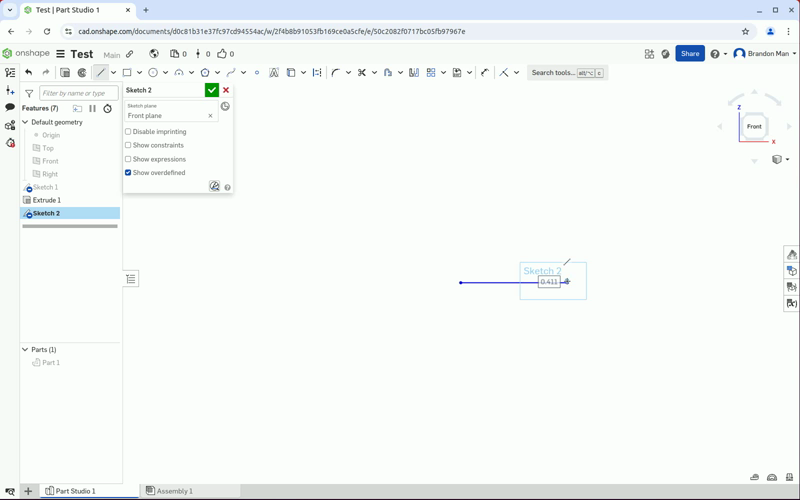
key_down(shift)
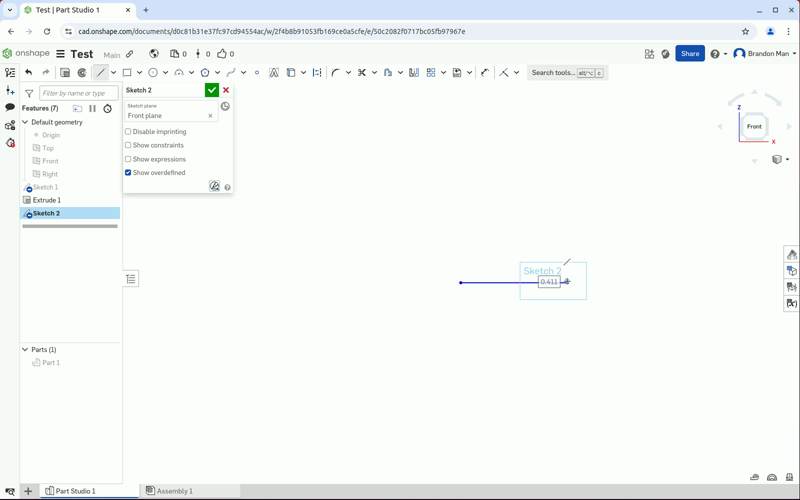
mouse_move(589, 280)
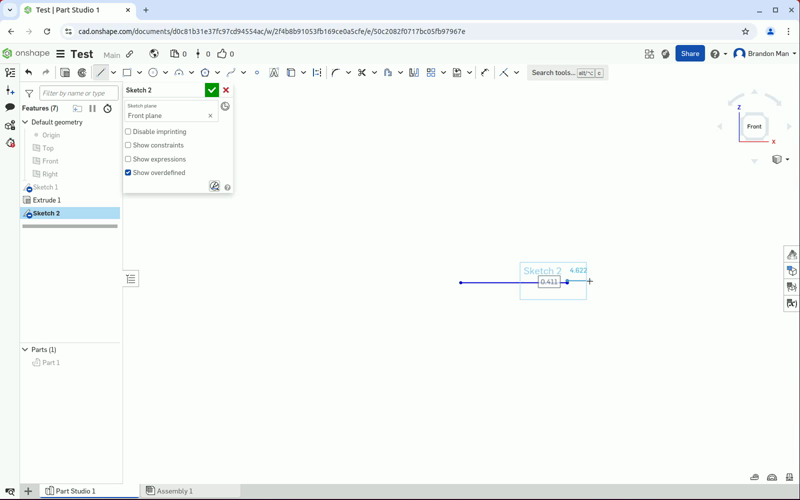
mouse_move(569, 280)
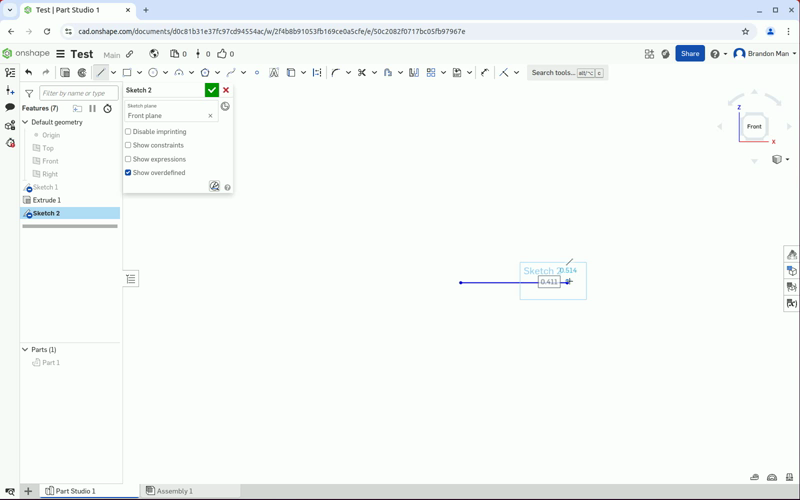
scroll(6)
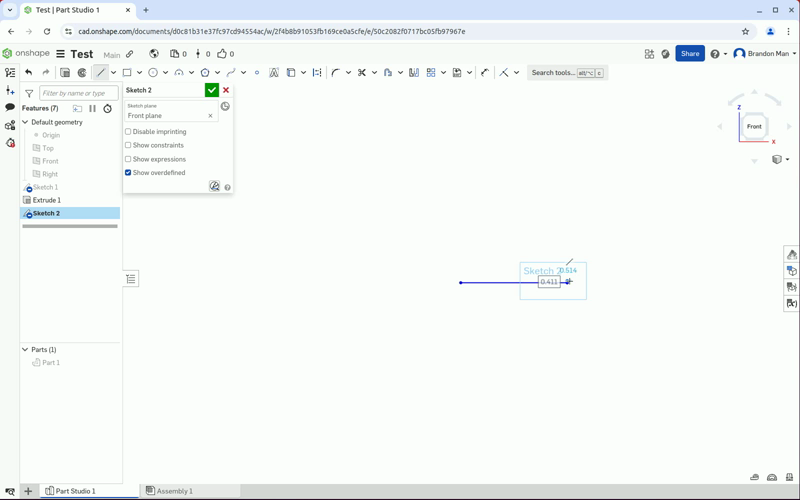
scroll(6)
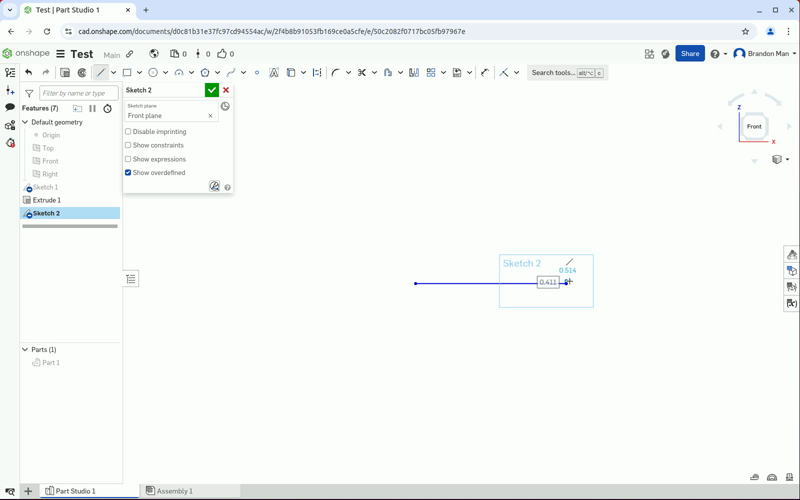
scroll(6)
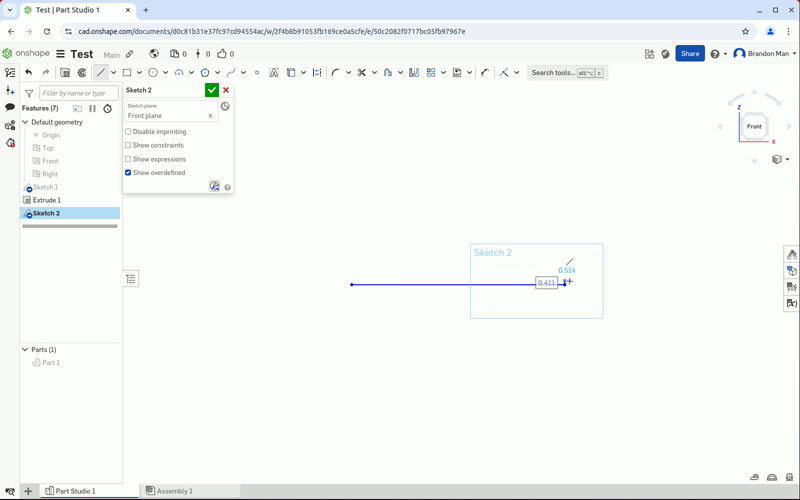
scroll(6)
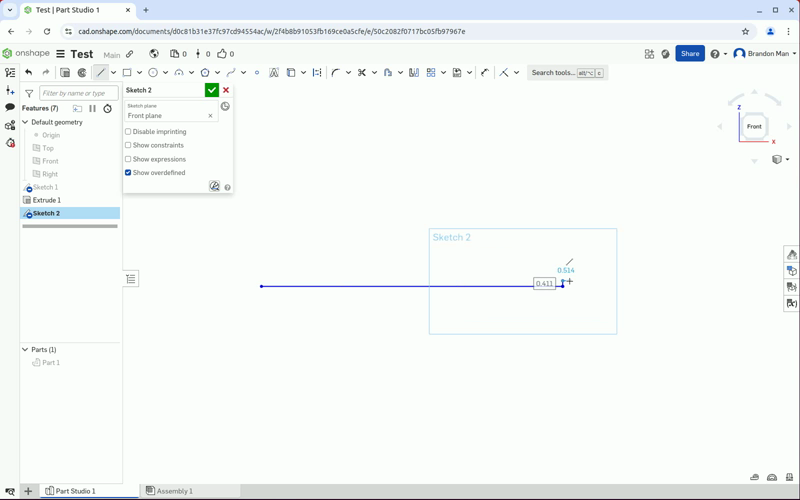
scroll(6)
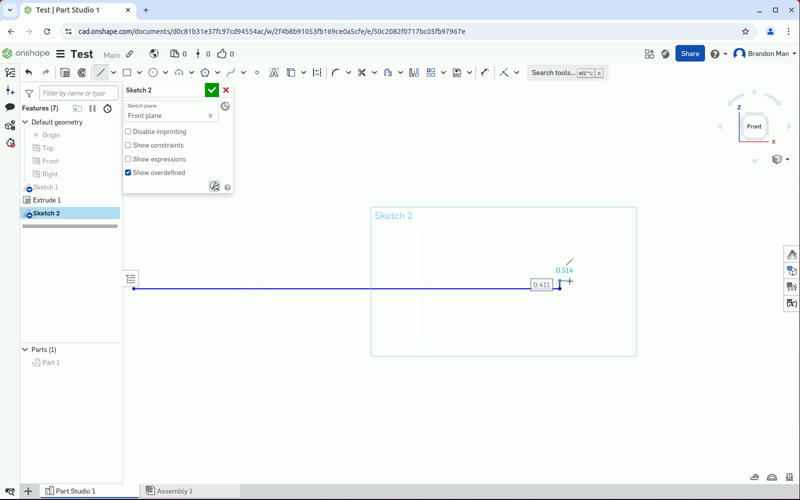
scroll(6)
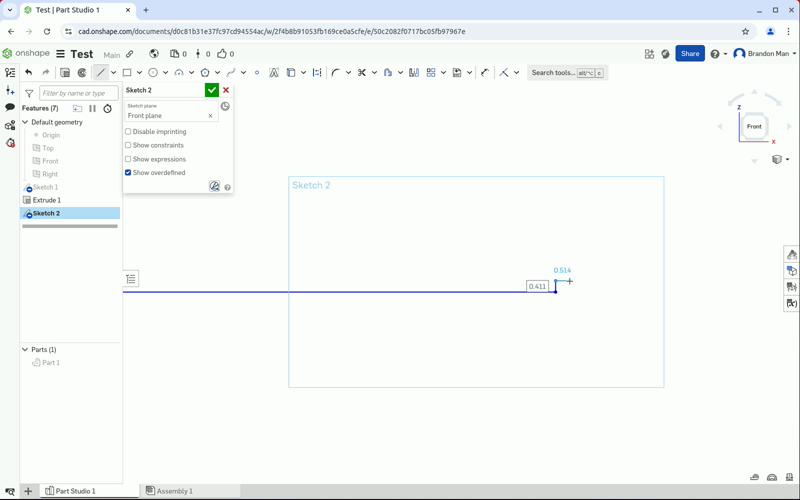
scroll(6)
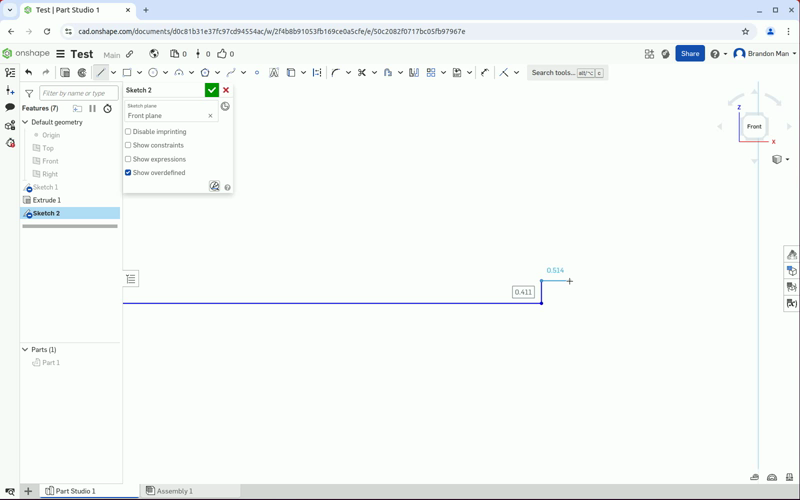
click(569, 280)
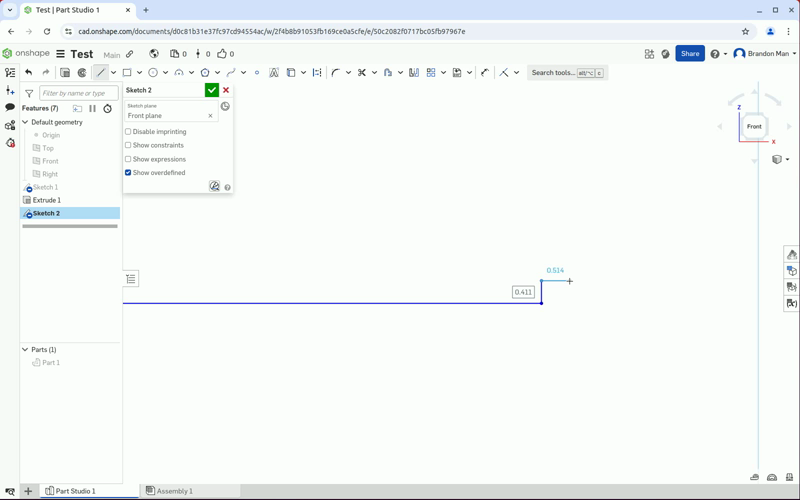
scroll(-6)
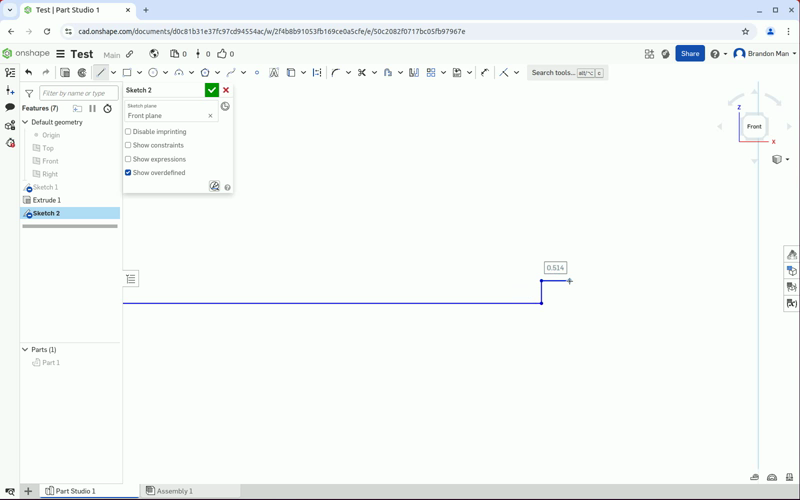
scroll(-6)
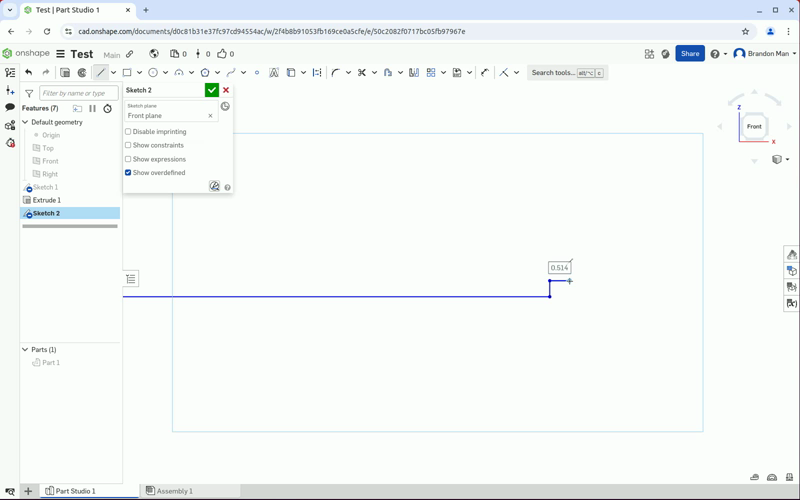
scroll(-6)
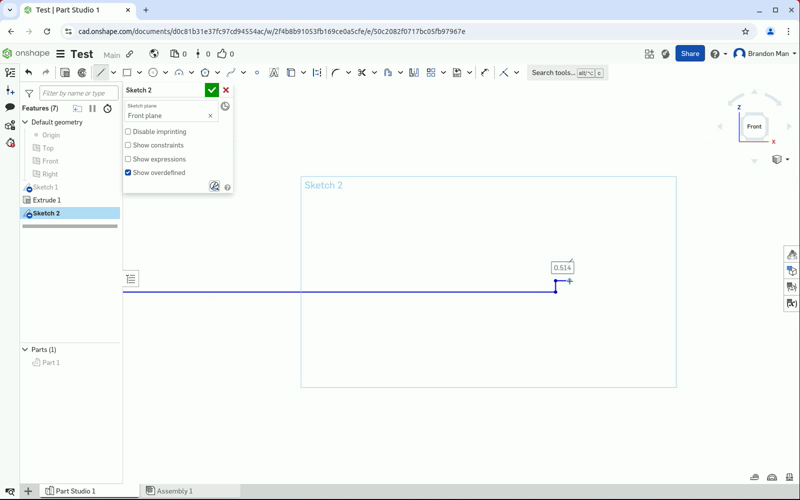
scroll(-6)
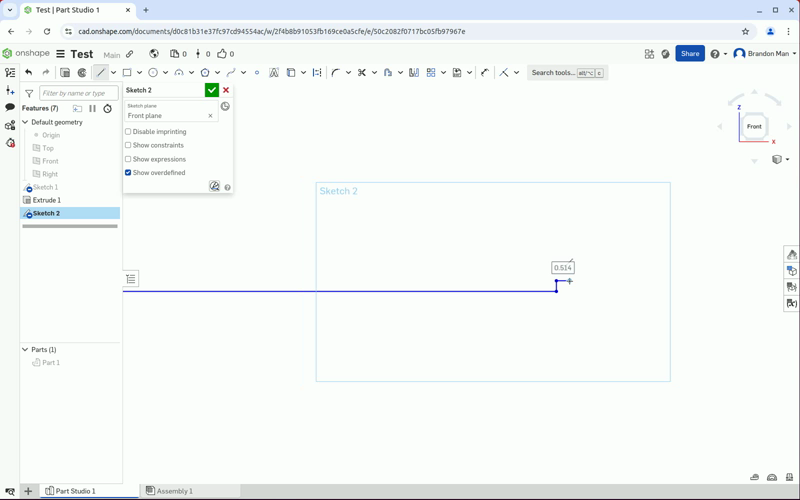
scroll(-6)
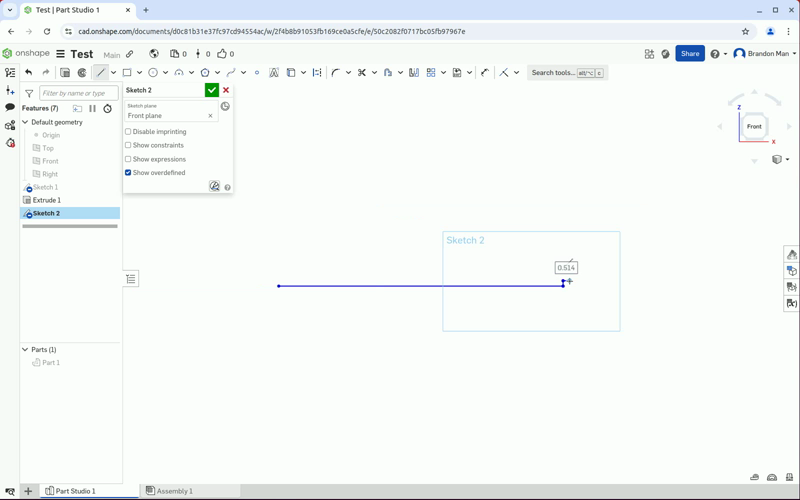
scroll(-6)
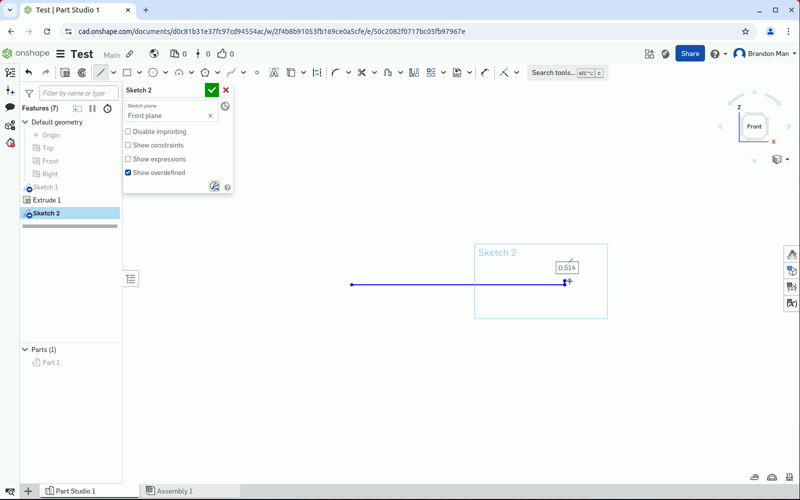
scroll(-6)
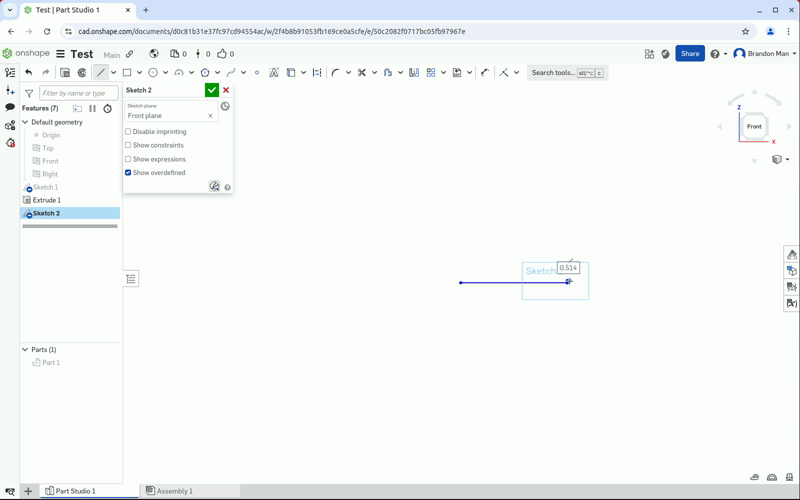
key_up(shift)
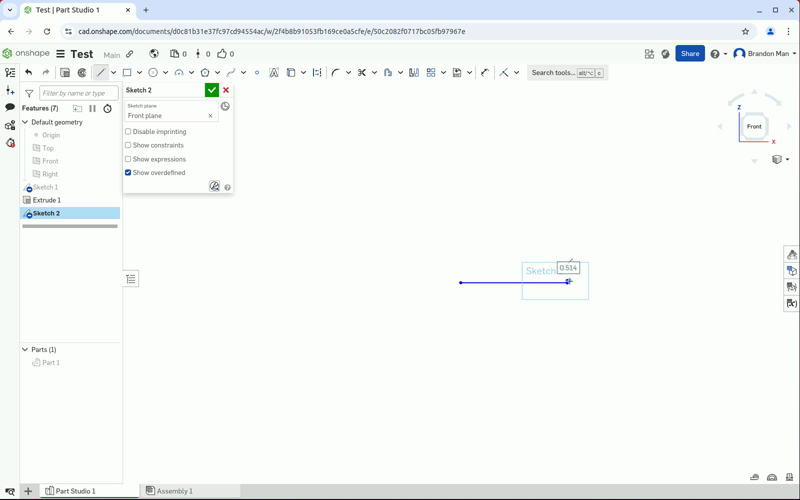
key_down(shift)
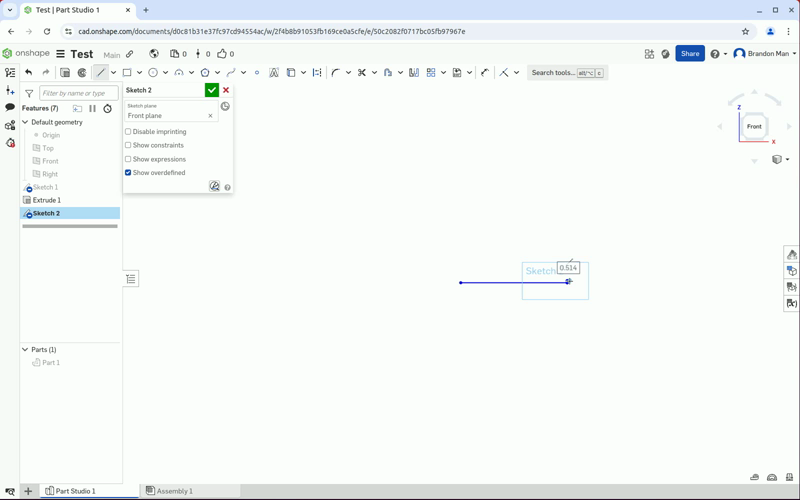
mouse_move(569, 174)
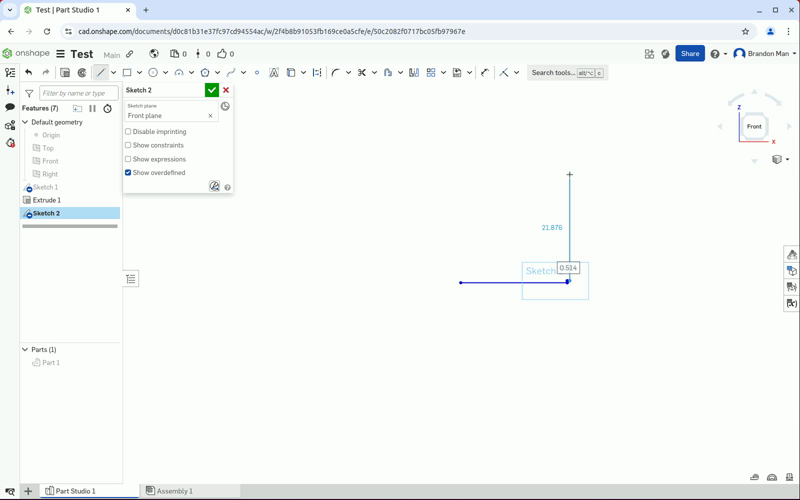
click(569, 174)
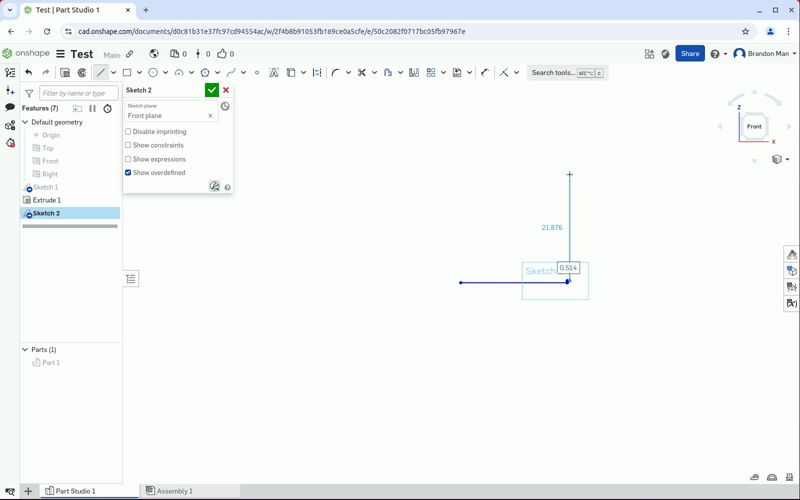
key_up(shift)
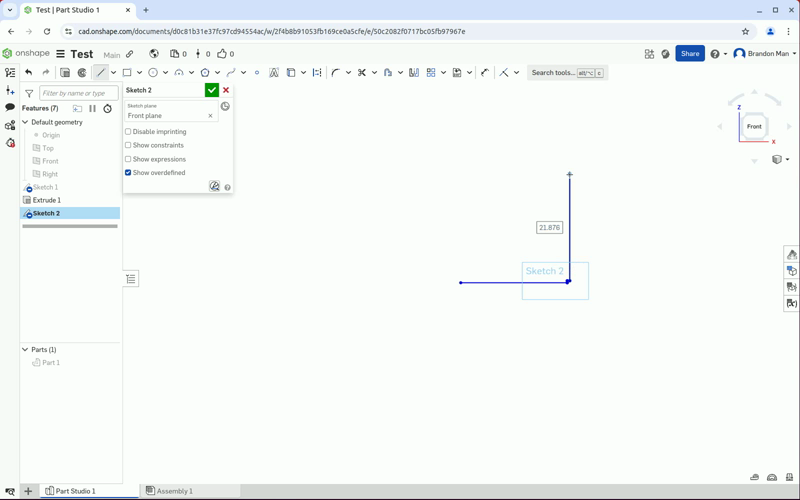
key_down(shift)
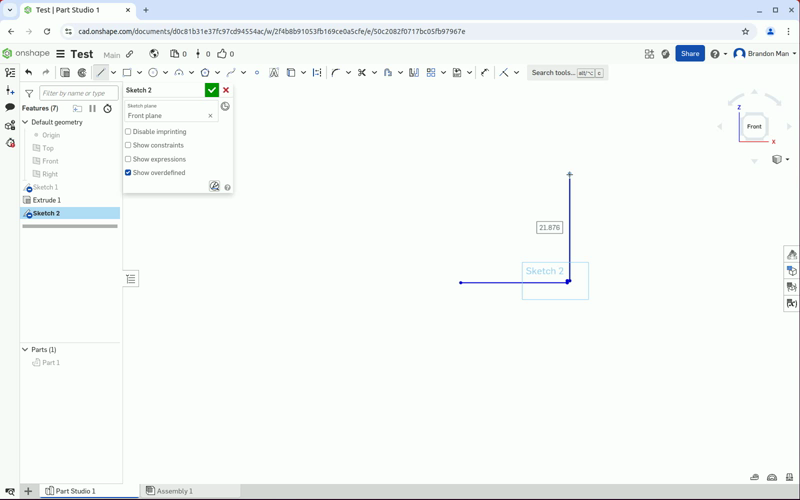
mouse_move(589, 174)
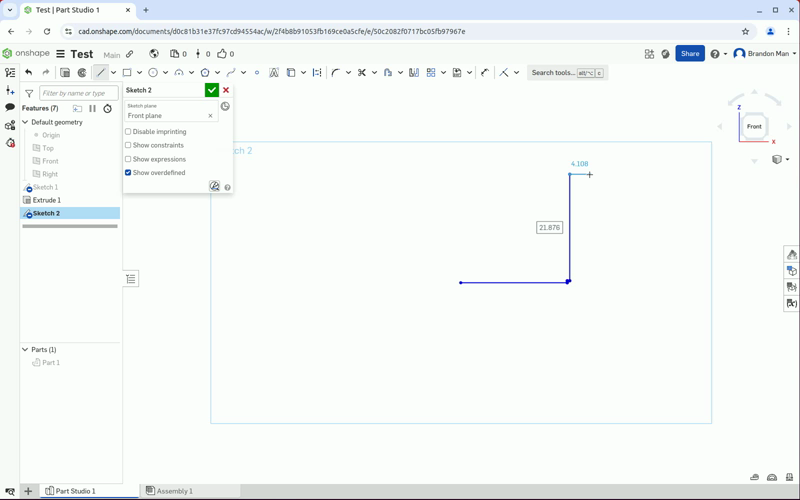
mouse_move(567, 174)
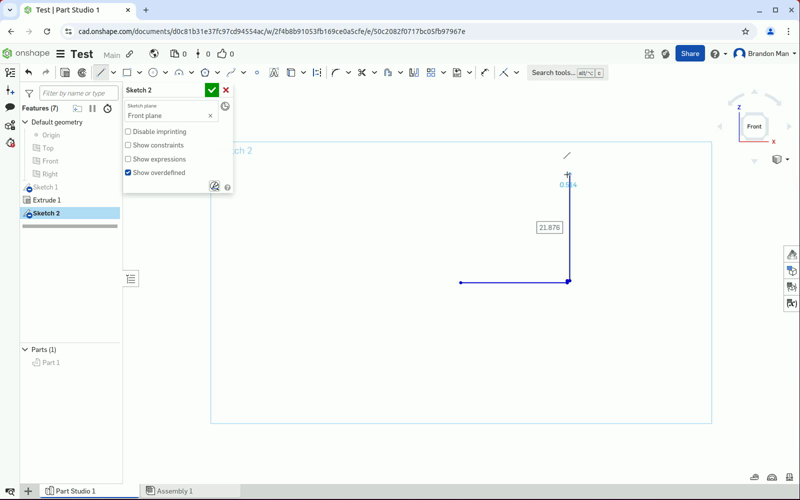
scroll(6)
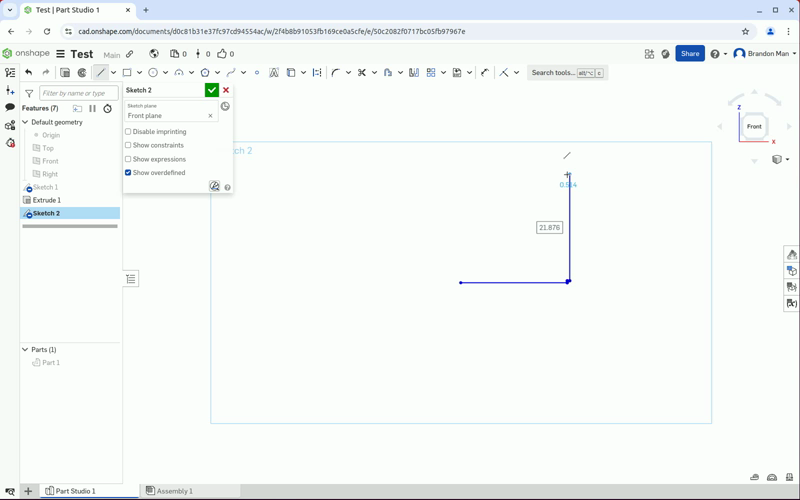
scroll(6)
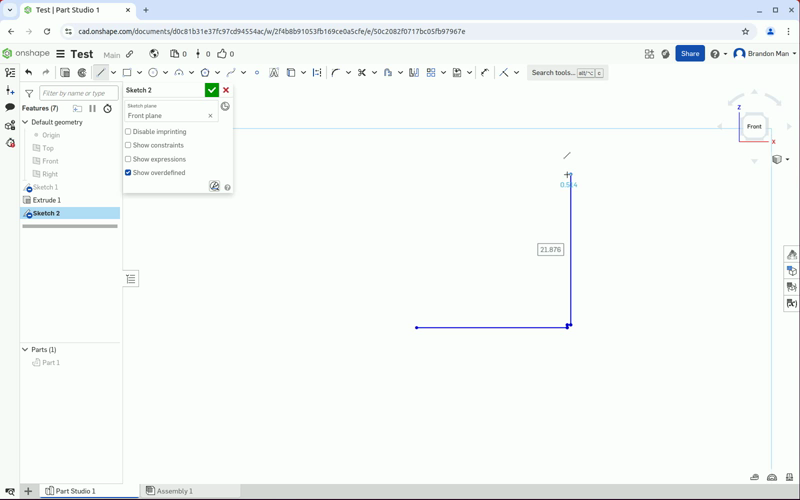
scroll(6)
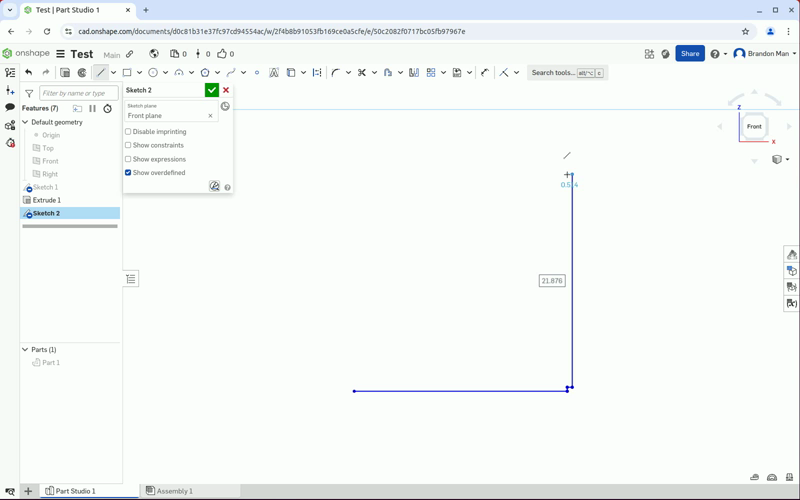
scroll(6)
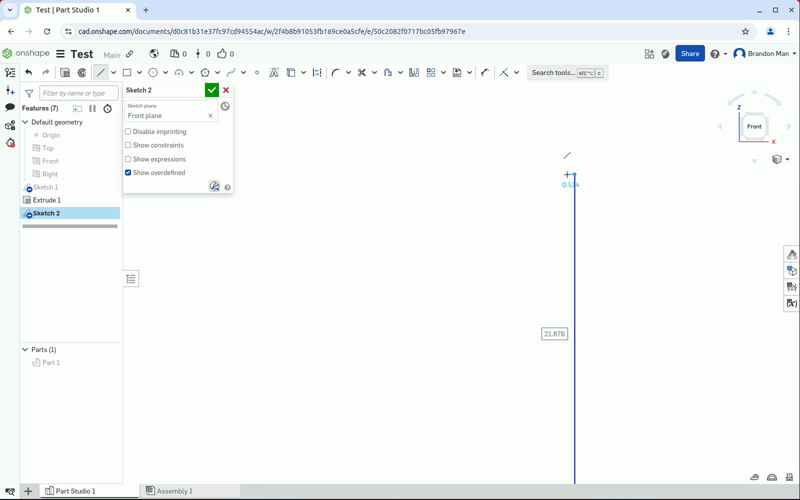
scroll(6)
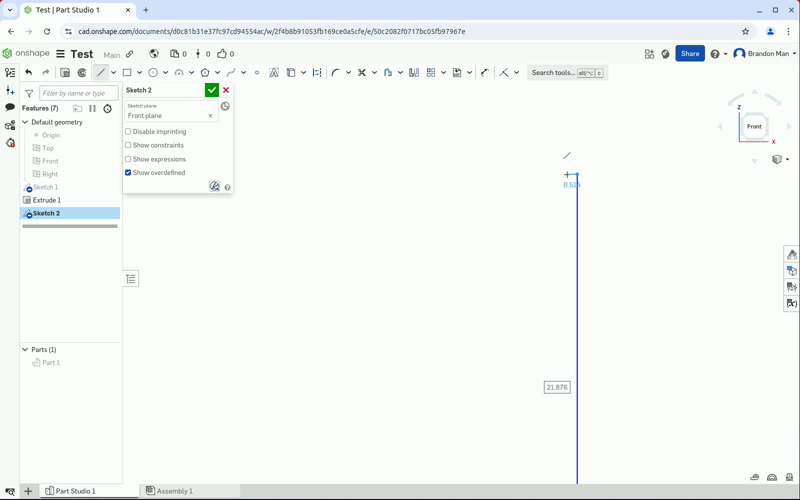
scroll(6)
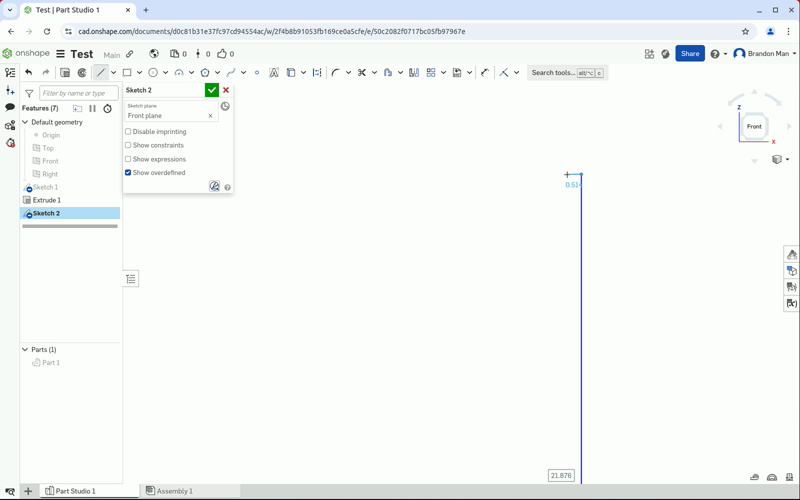
scroll(6)
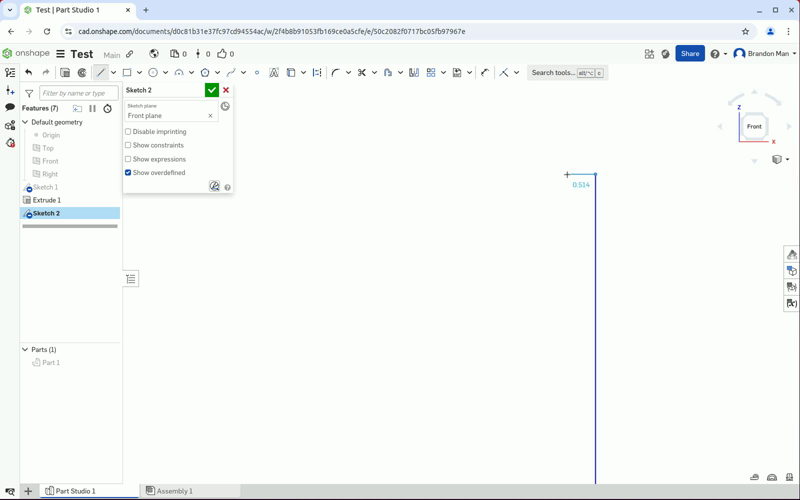
click(567, 174)
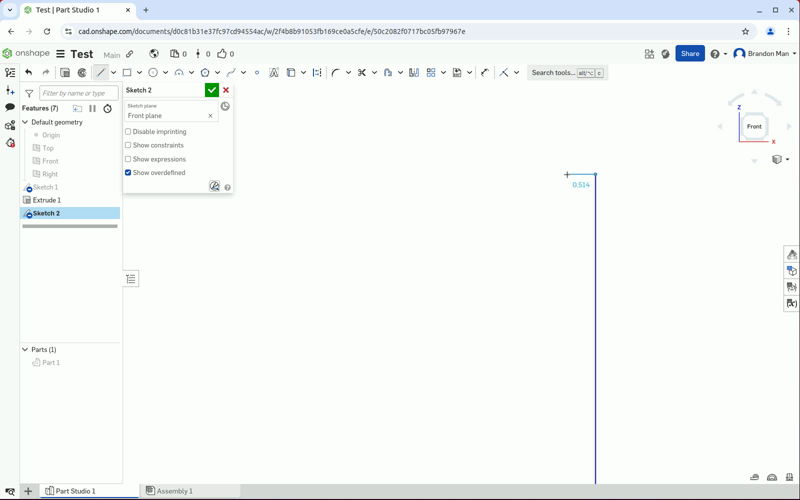
scroll(-6)
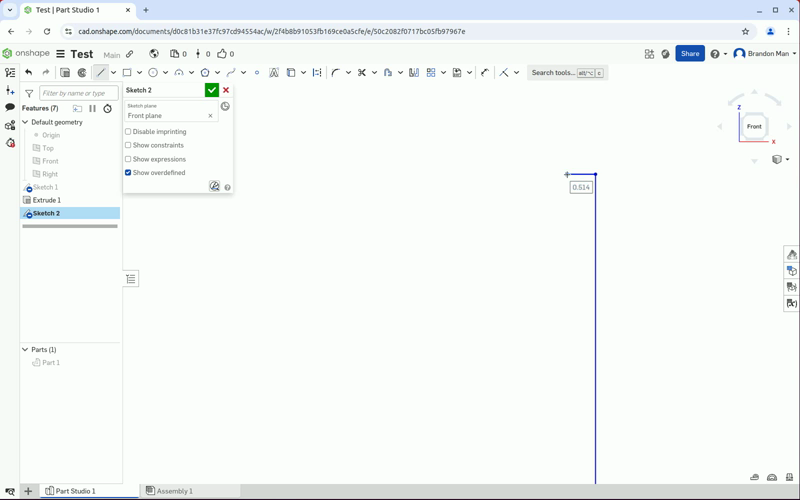
scroll(-6)
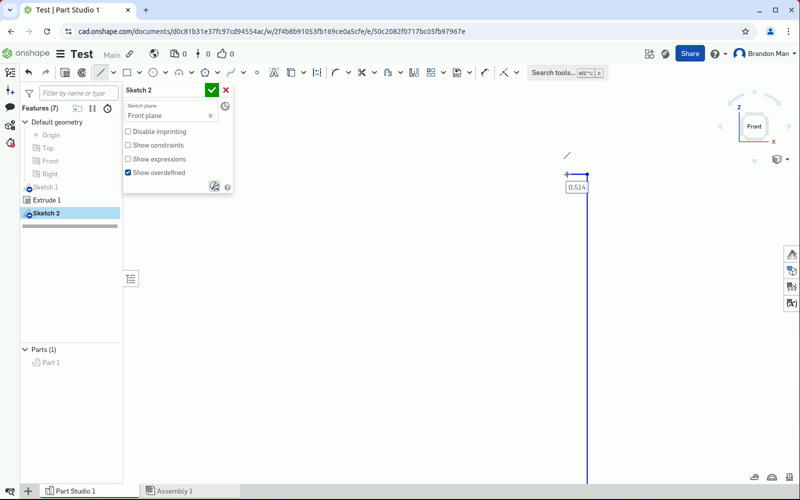
scroll(-6)
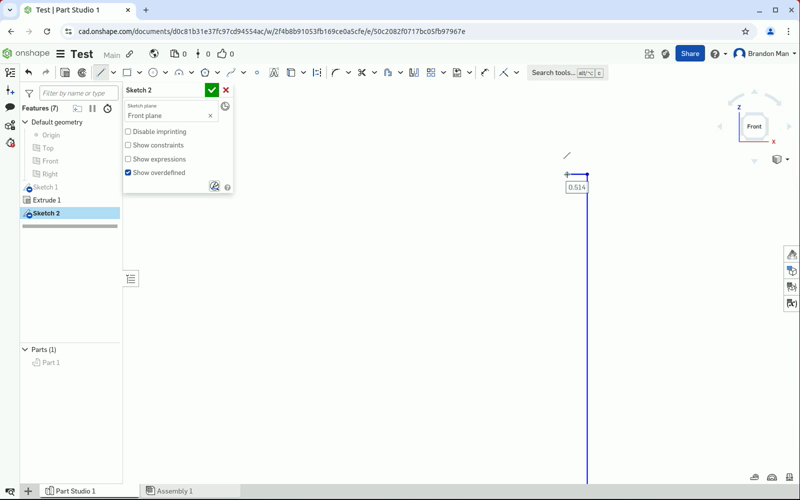
scroll(-6)
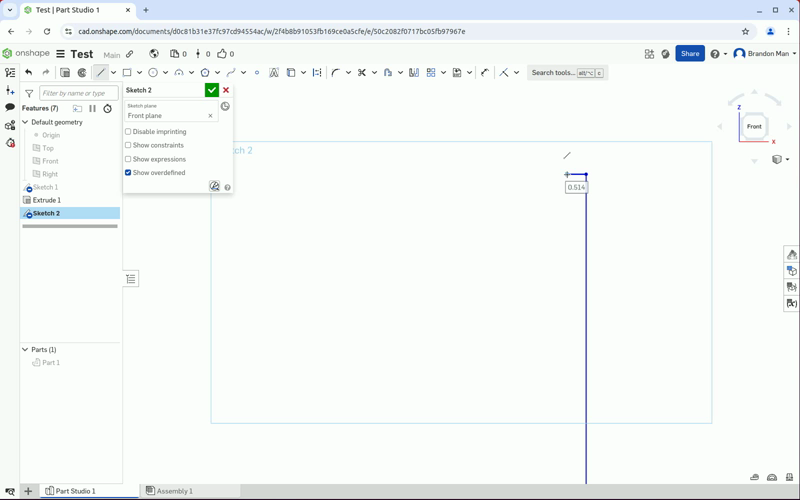
scroll(-6)
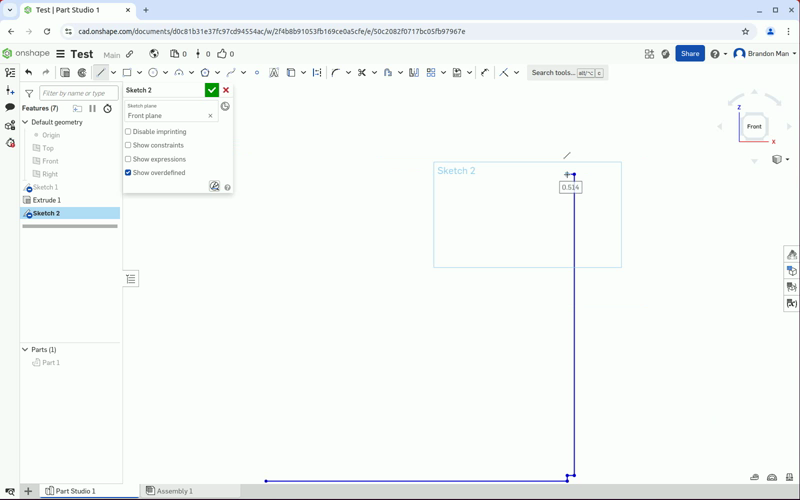
scroll(-6)
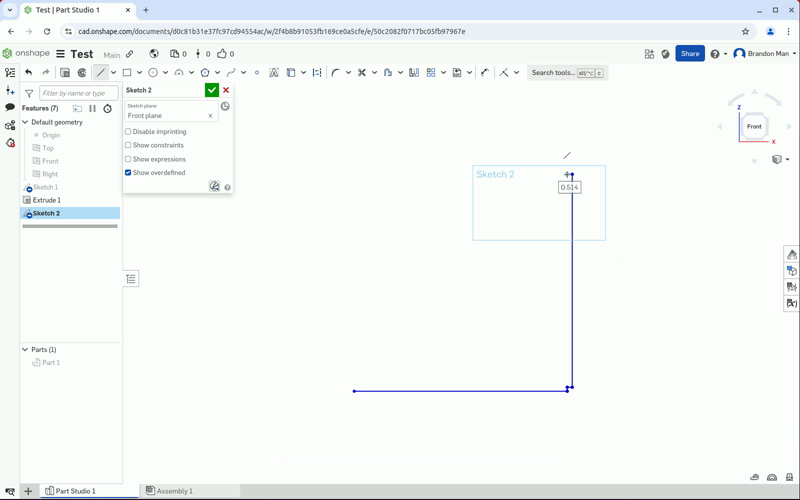
scroll(-6)
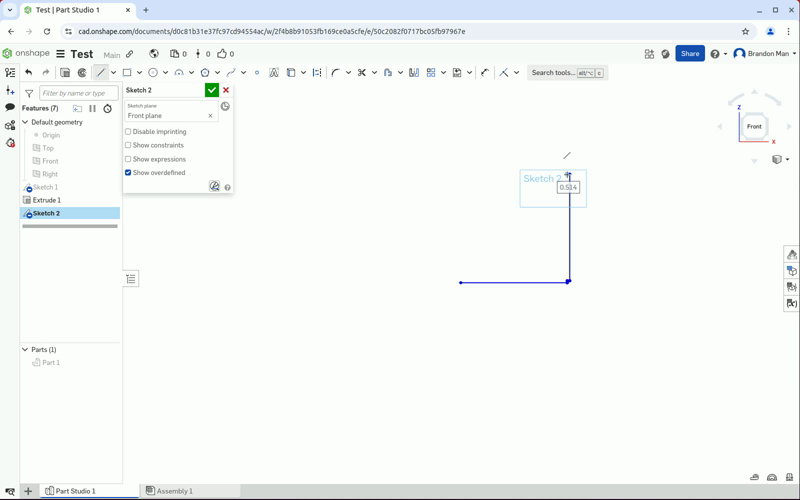
key_up(shift)
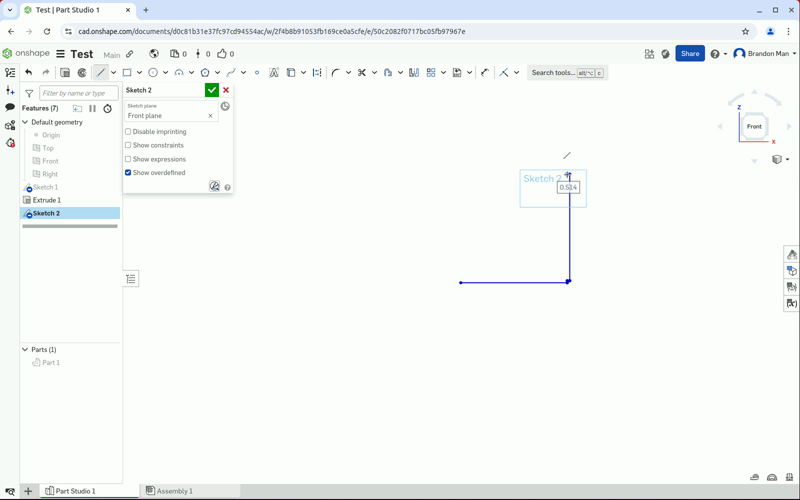
key_down(shift)
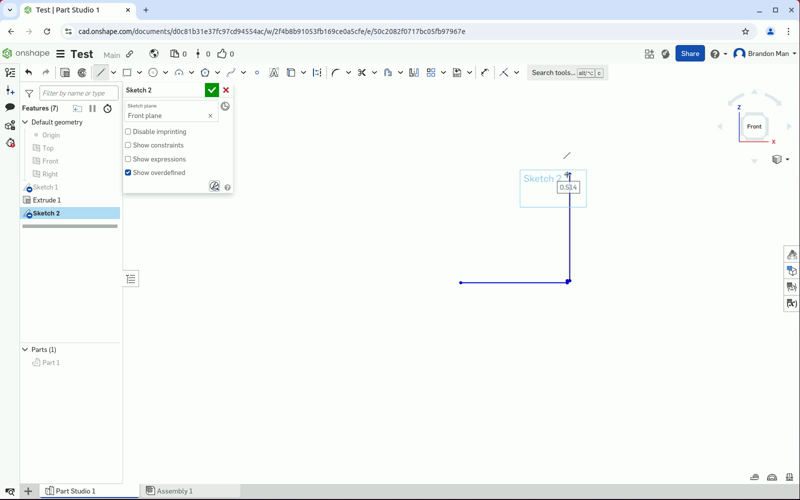
mouse_move(589, 174)
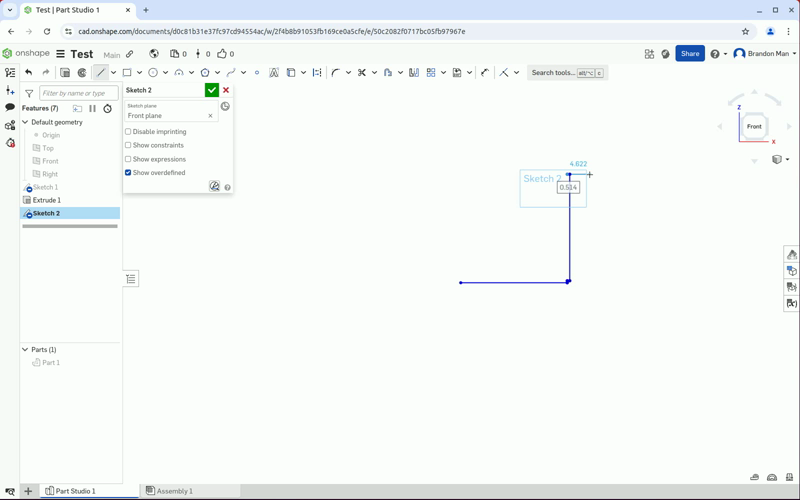
mouse_move(567, 171)
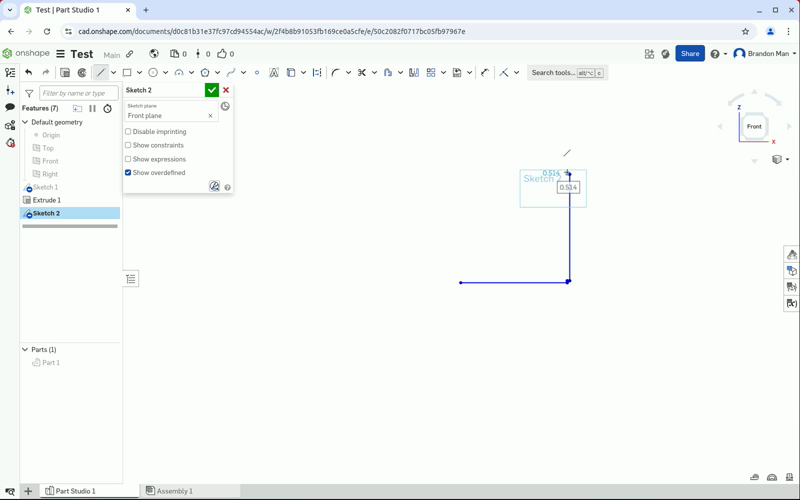
scroll(6)
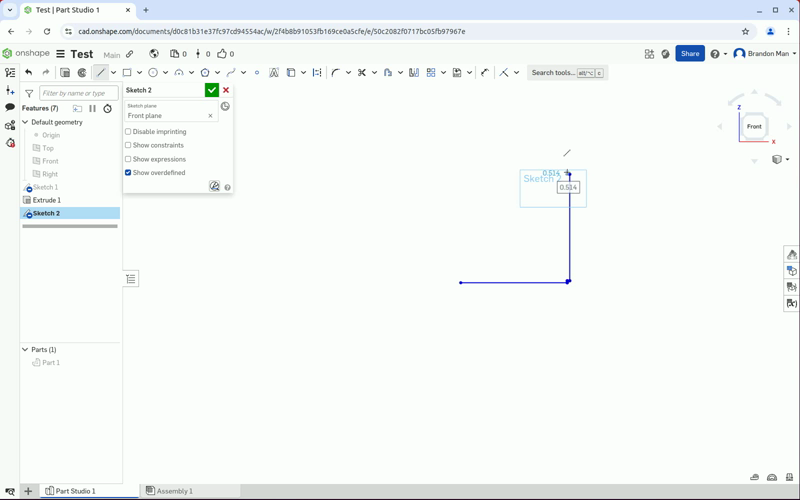
scroll(6)
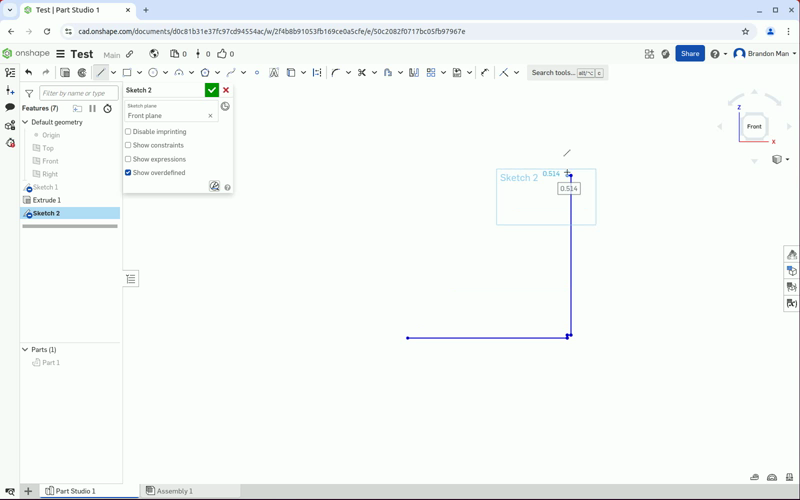
scroll(6)
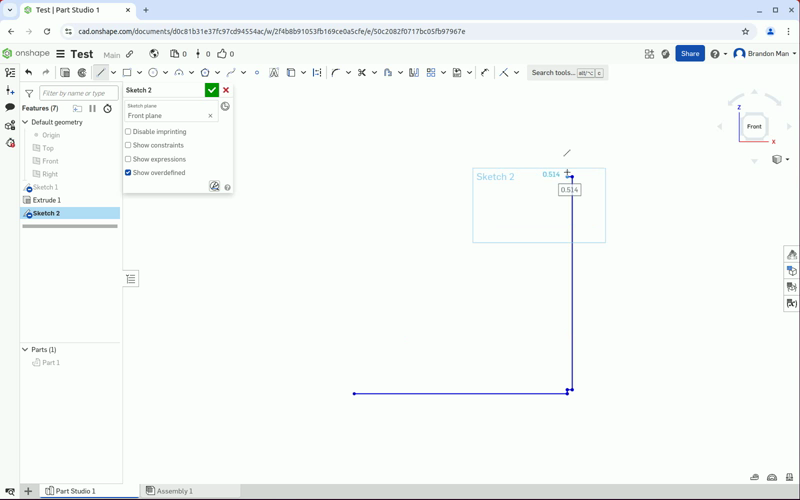
scroll(6)
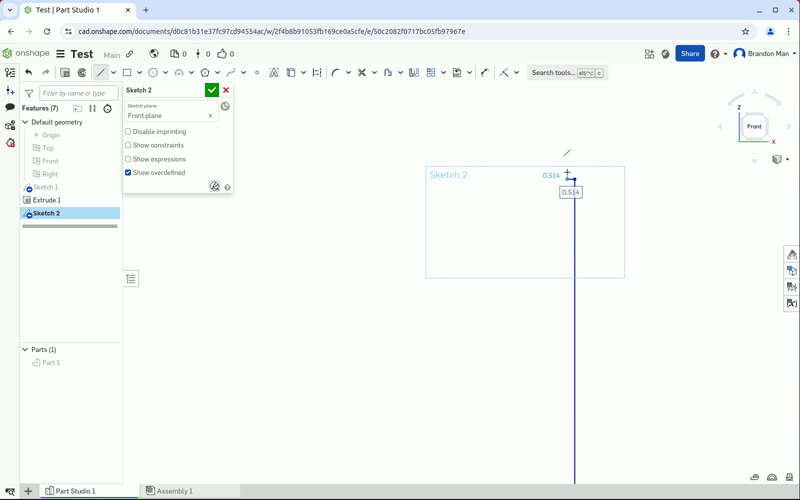
scroll(6)
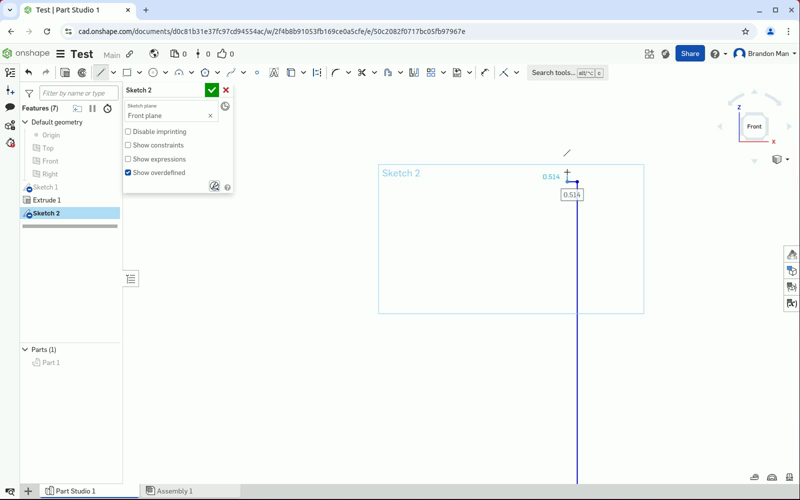
scroll(6)
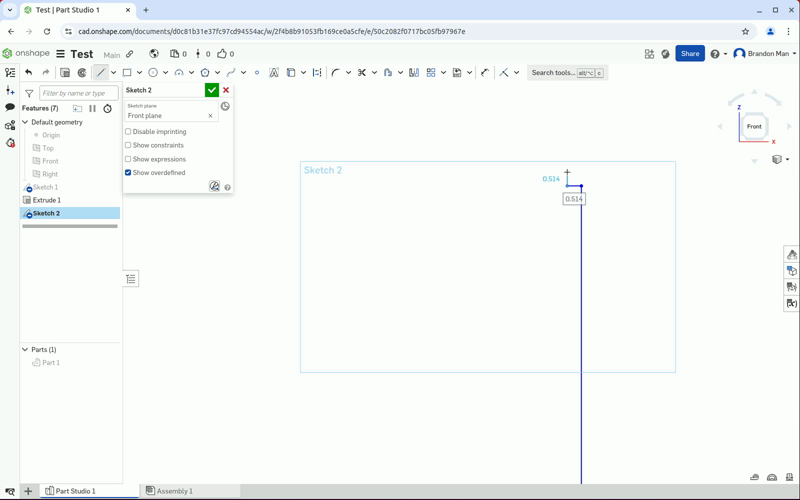
scroll(6)
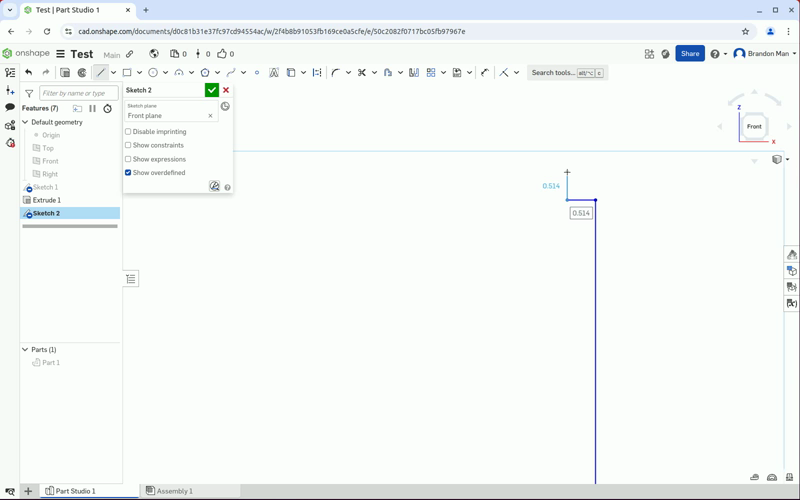
click(567, 171)
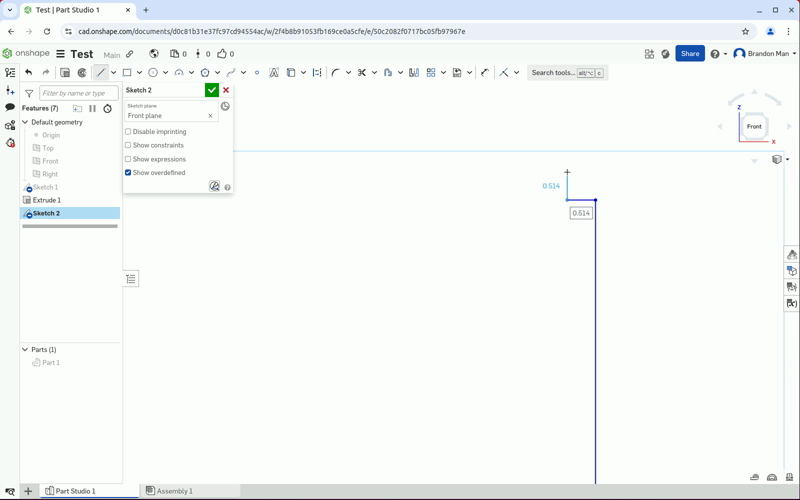
scroll(-6)
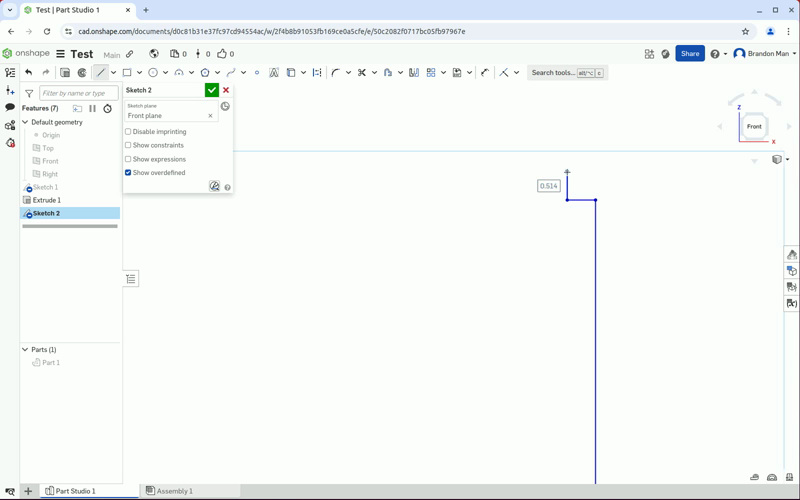
scroll(-6)
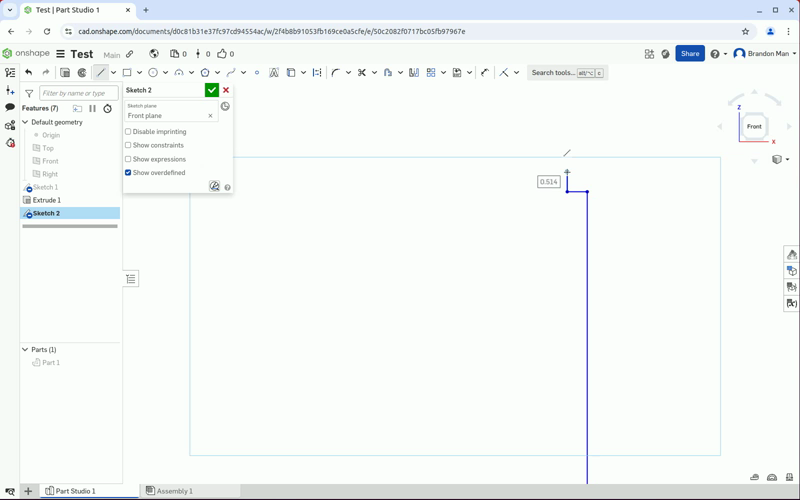
scroll(-6)
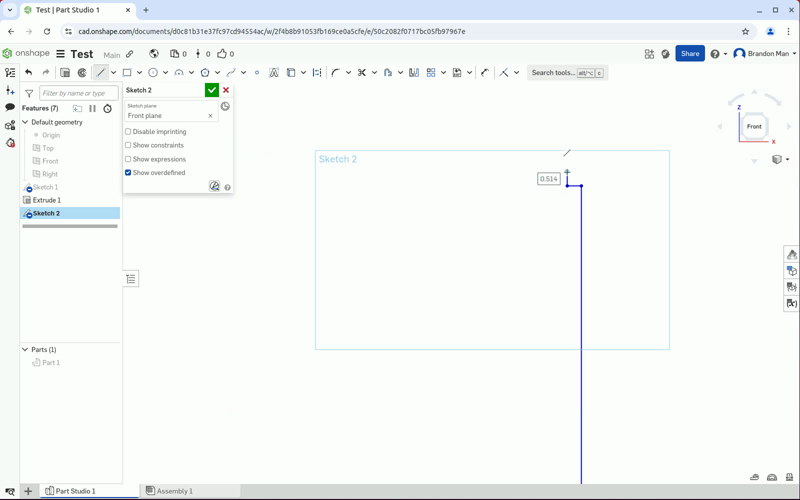
scroll(-6)
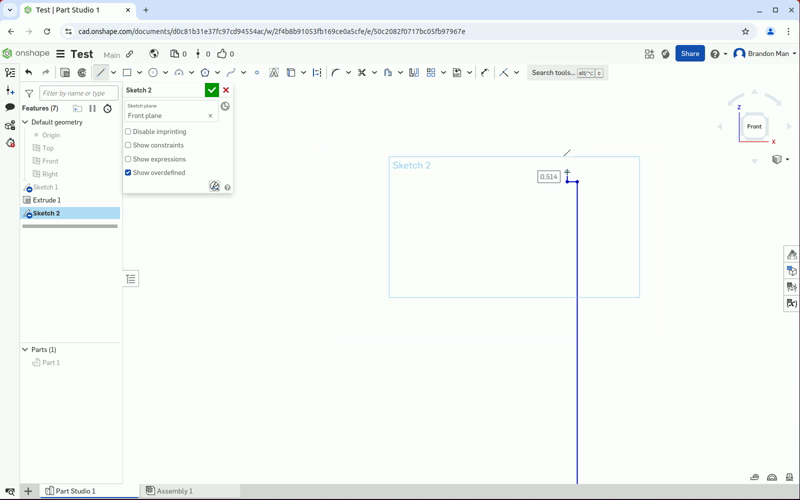
scroll(-6)
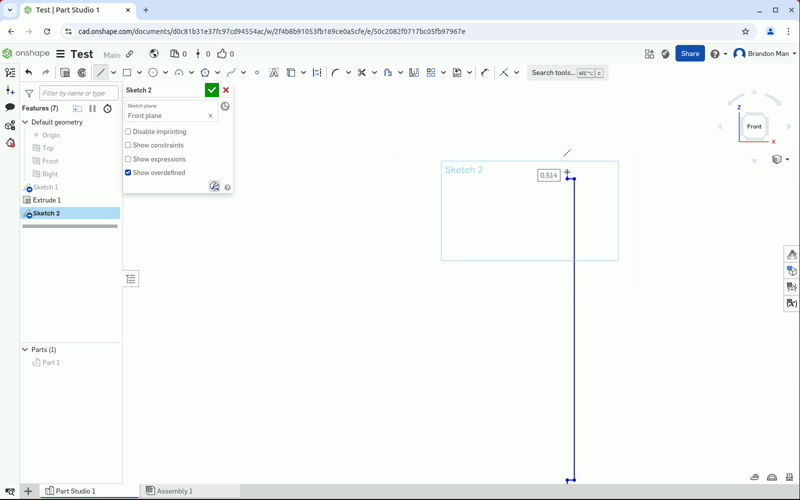
scroll(-6)
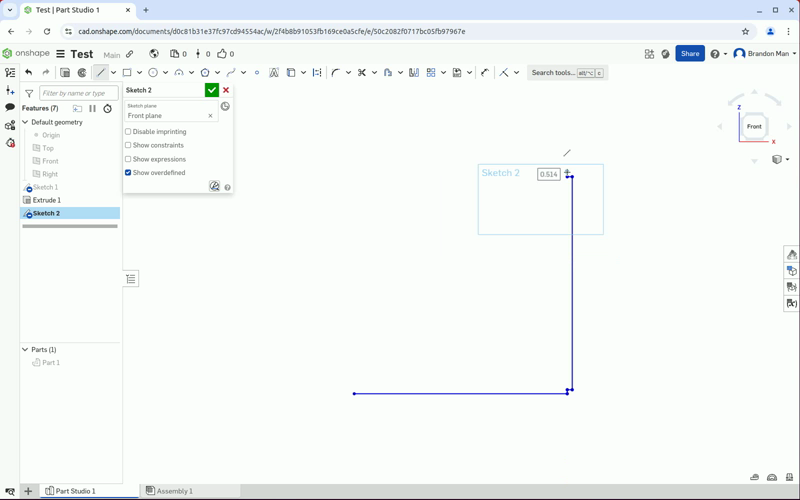
scroll(-6)
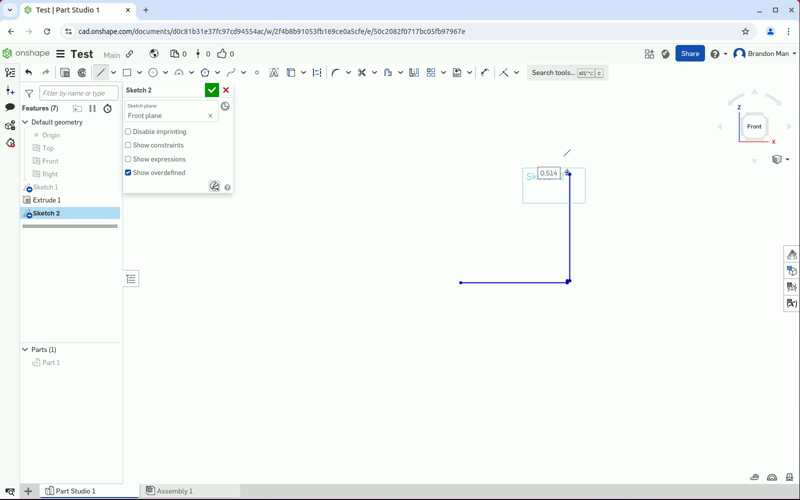
key_up(shift)
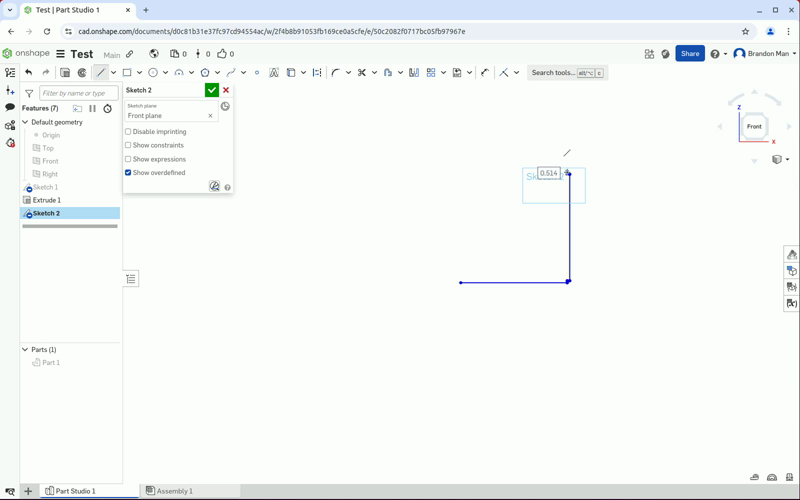
key_down(shift)
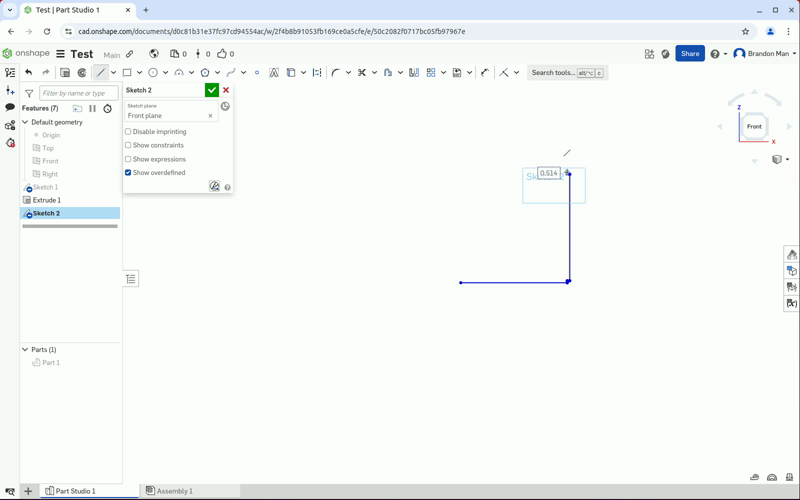
mouse_move(460, 171)
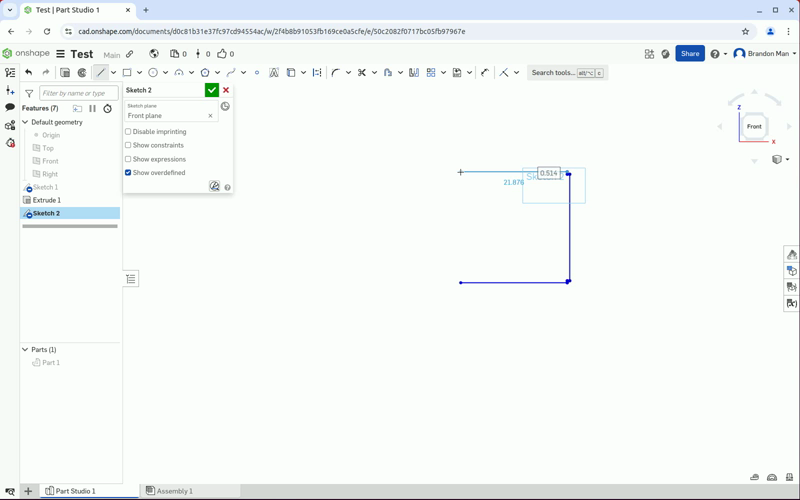
click(460, 171)
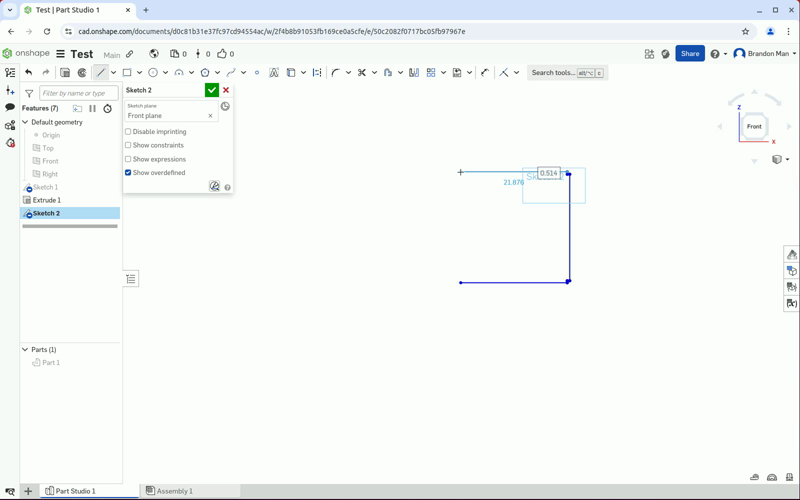
key_up(shift)
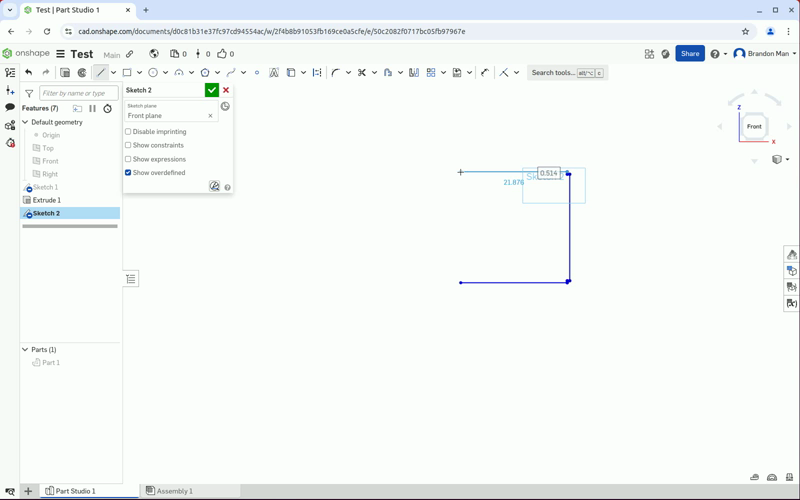
key_down(shift)
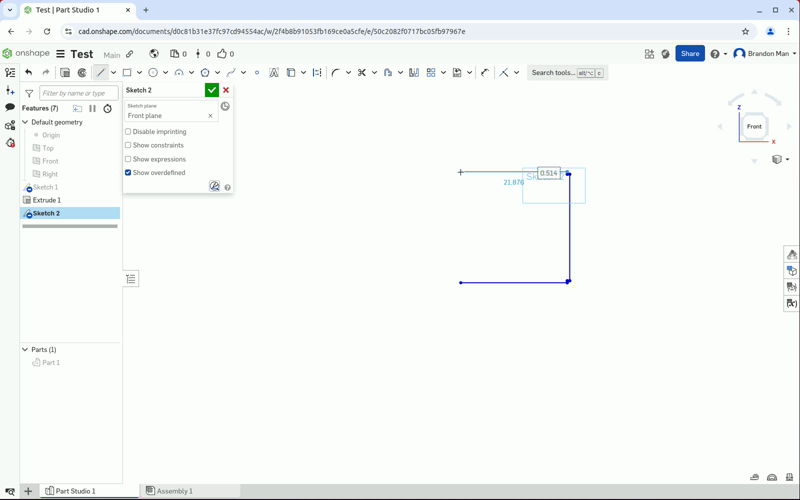
mouse_move(460, 282)
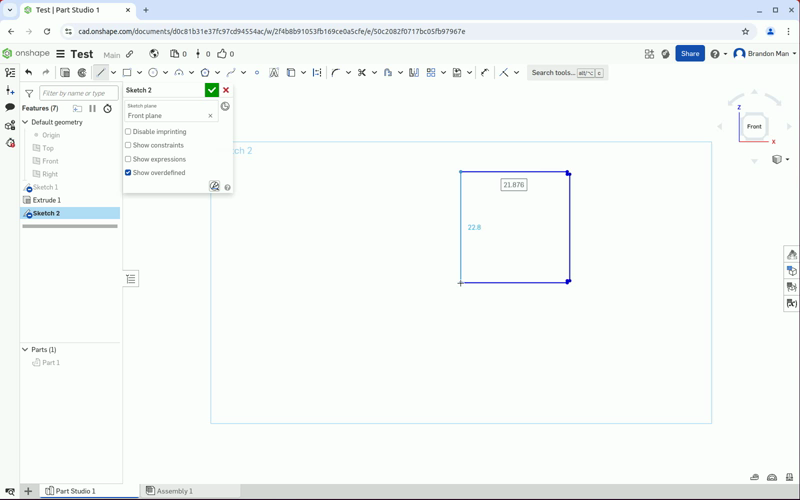
key_up(shift)
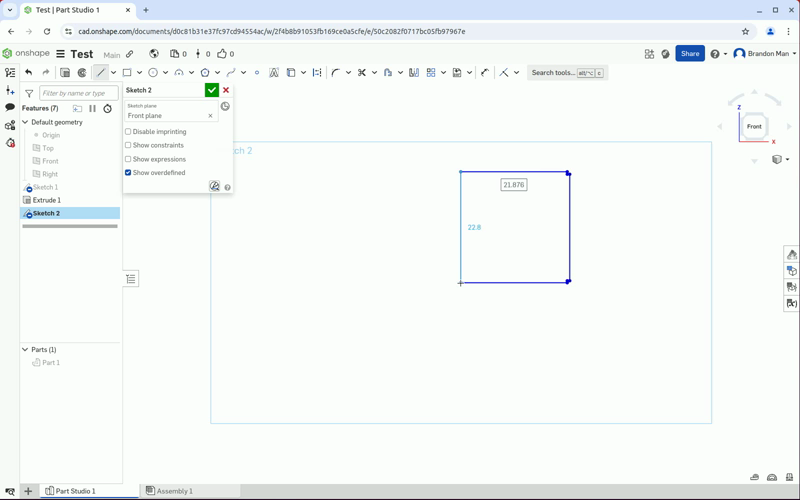
click(460, 282)
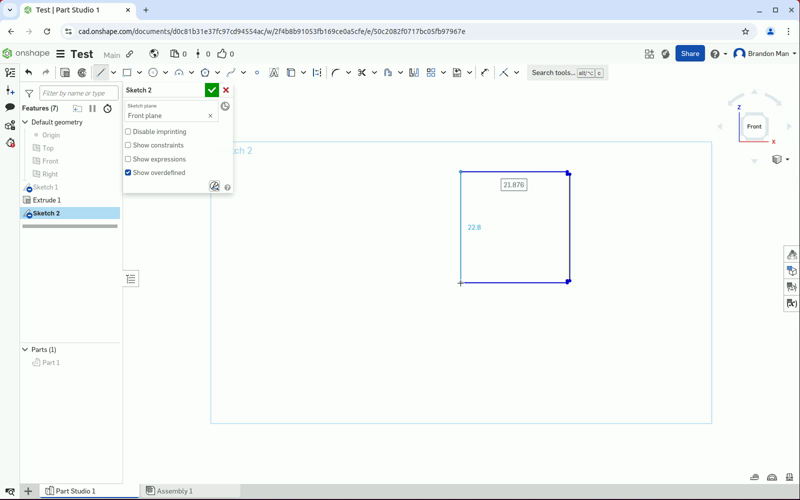
key(esc)
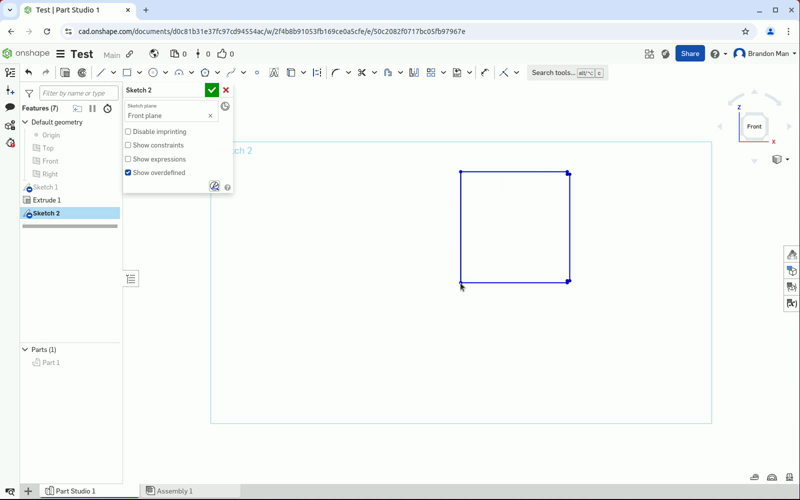
mouse_move(469, 193)
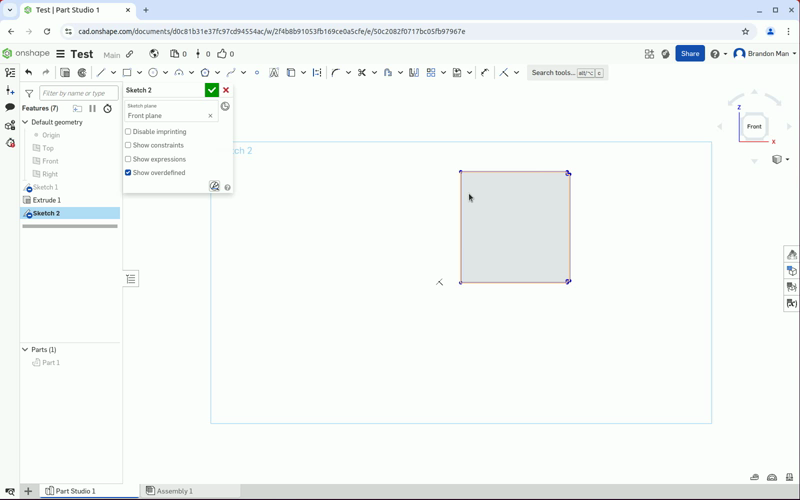
click(469, 193)
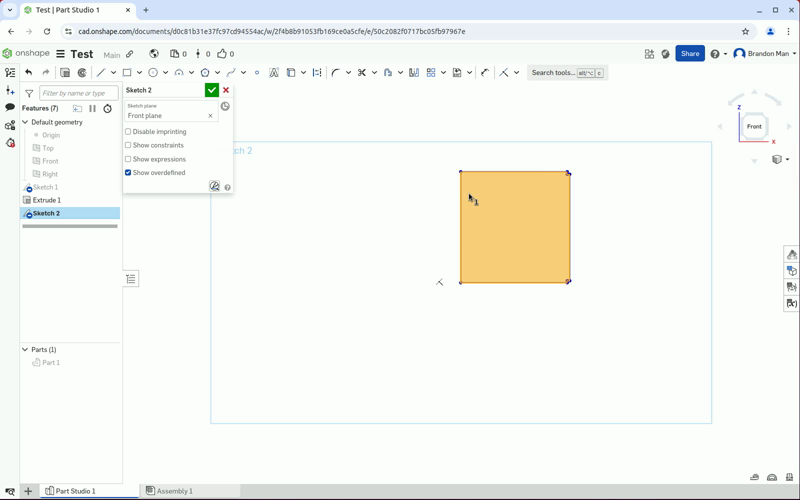
mouse_move(73, 352)
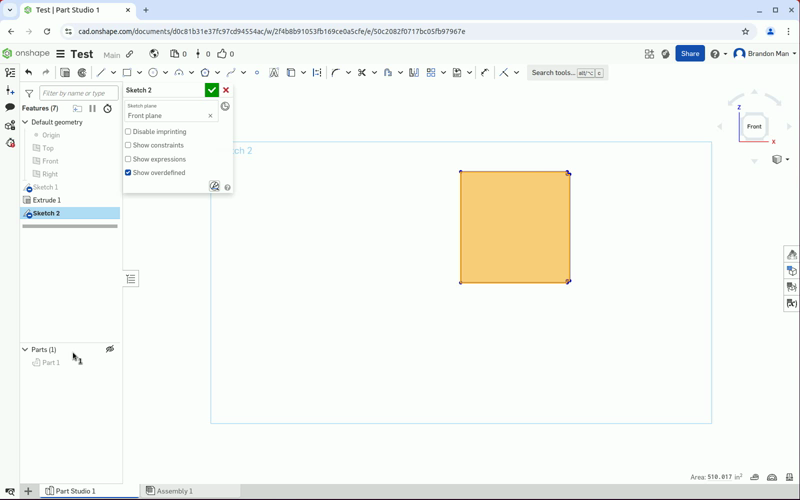
key(shift+y)
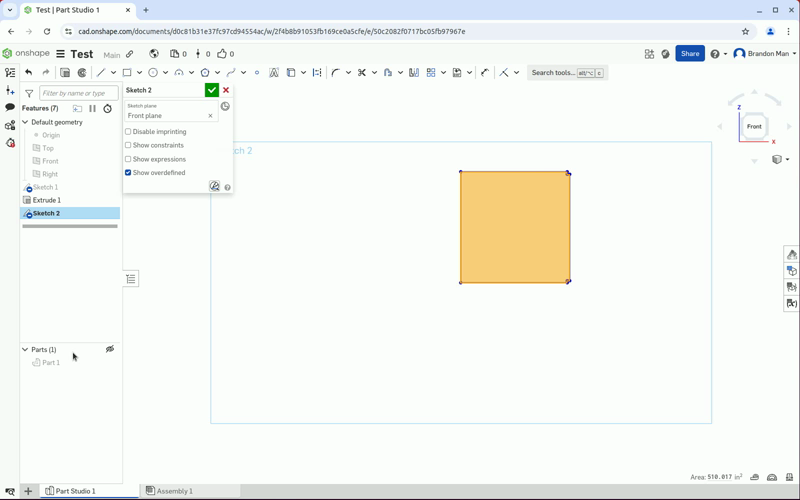
key(shift+e)
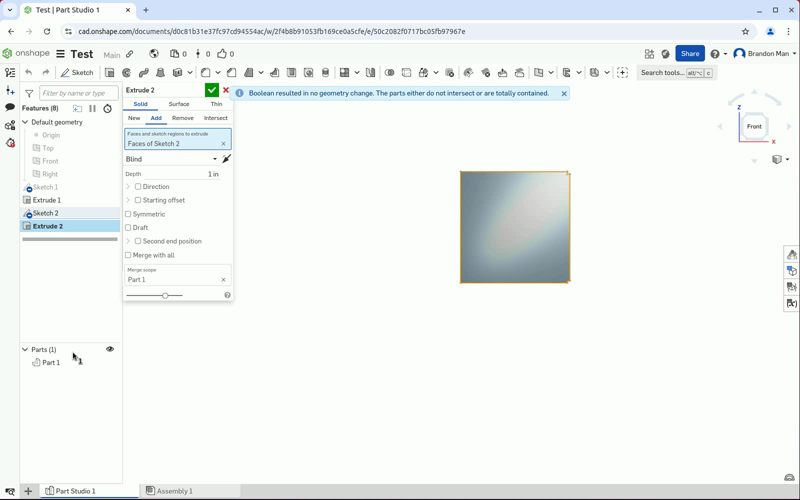
mouse_move(143, 106)
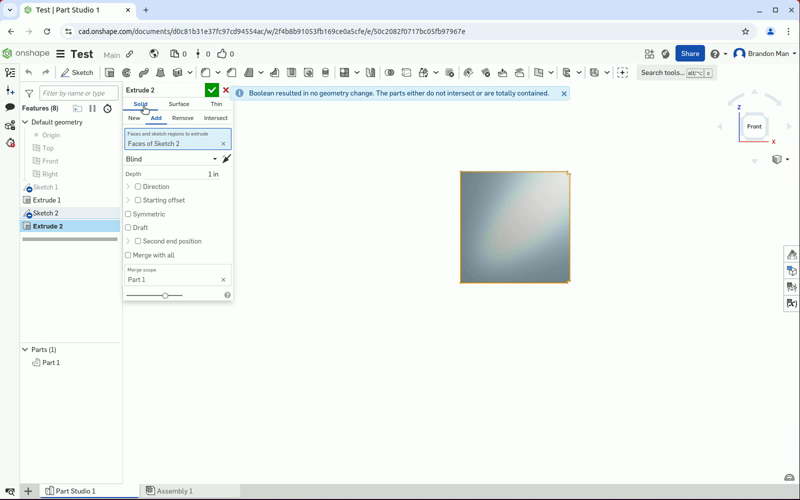
click(143, 106)
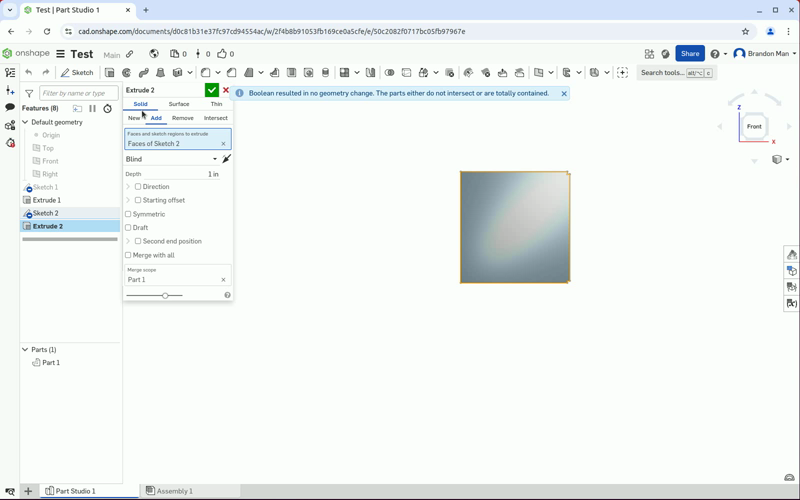
mouse_move(137, 120)
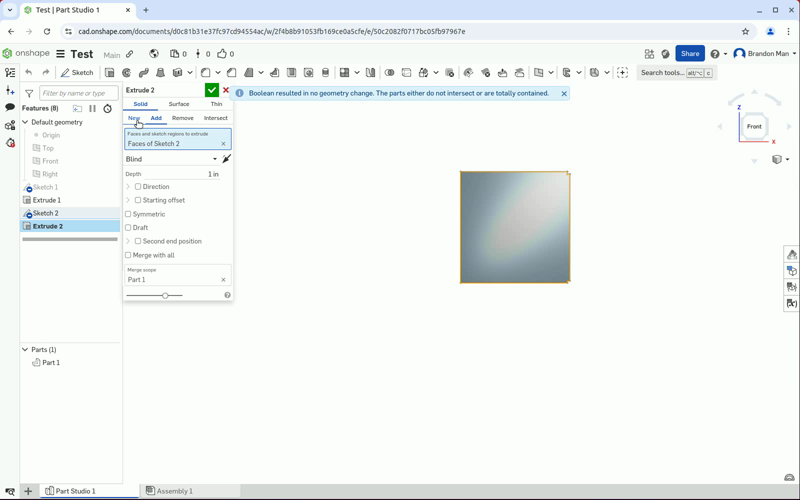
click(137, 120)
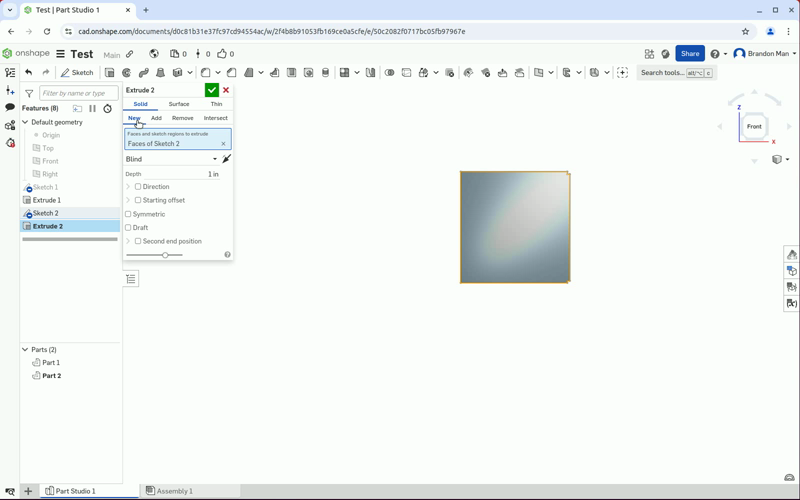
key(tab, 4)
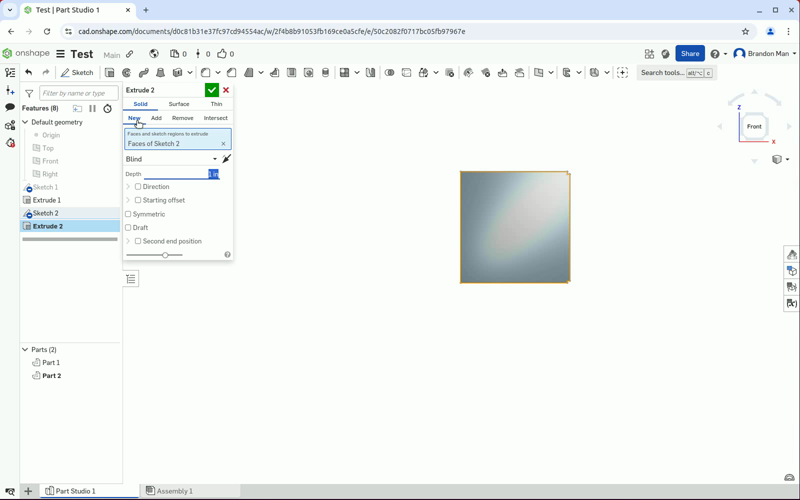
text(19.738)
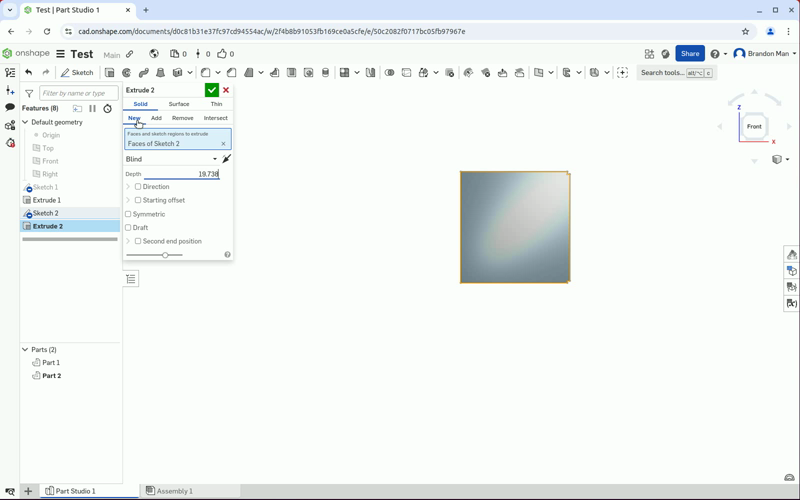
key(enter)
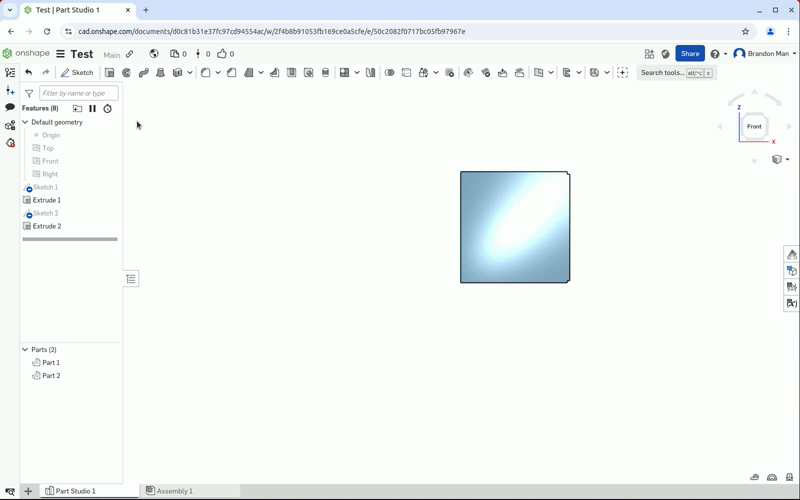
key(shift+h)
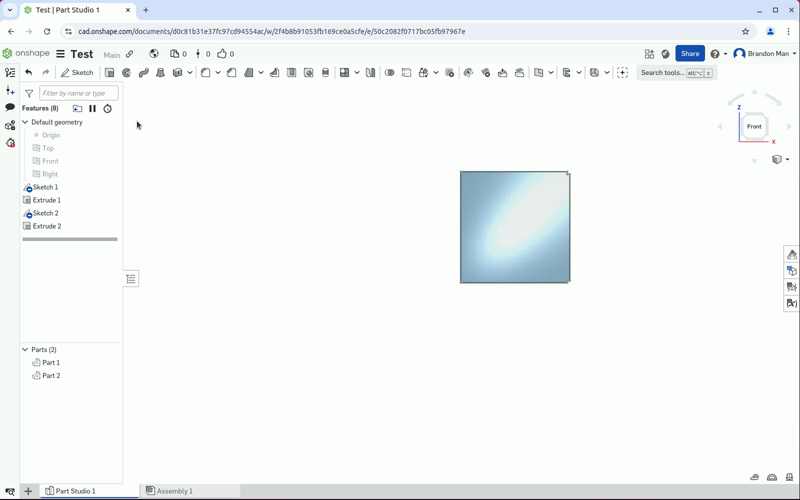
key(shift+h)
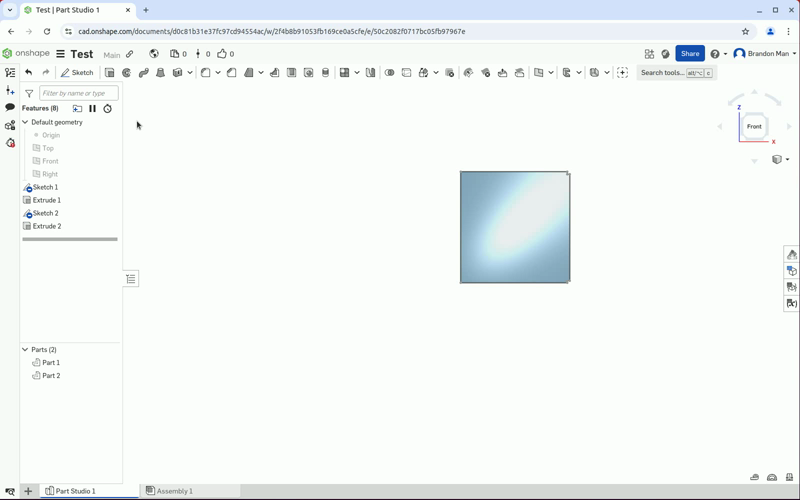
key(shift+7)
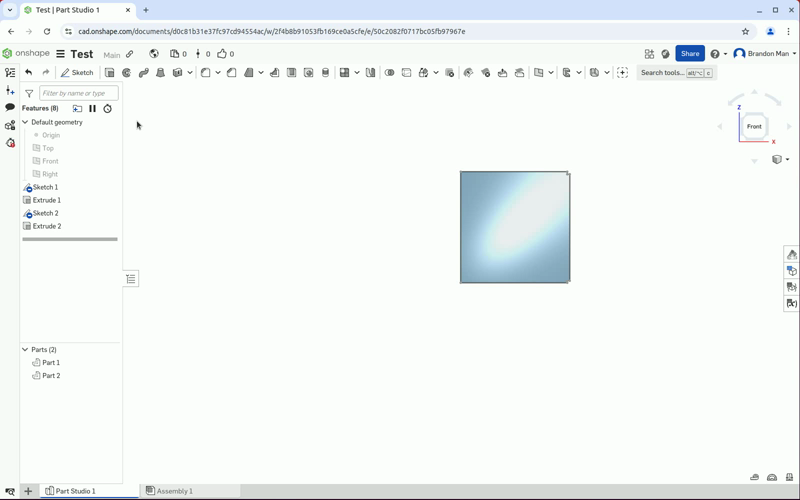
key(left, 2)
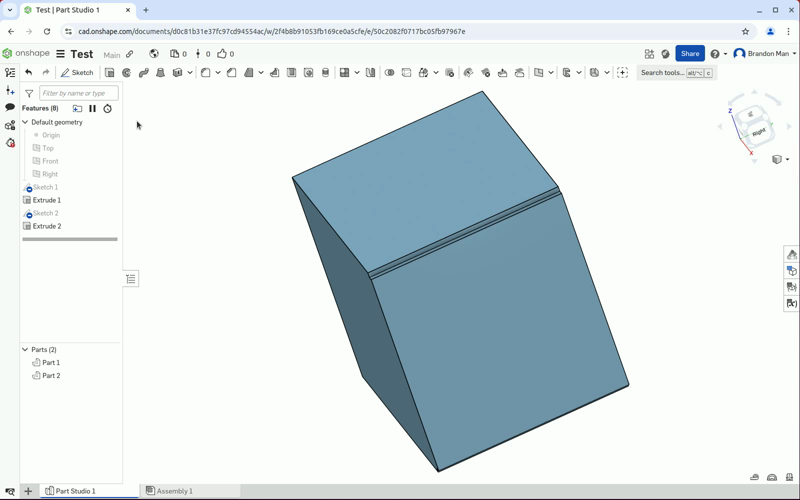
key(down, 2)
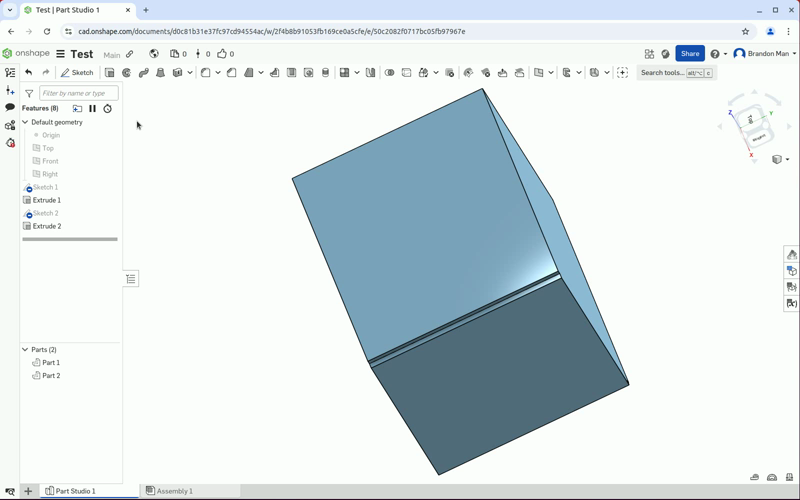
key(up, 2)
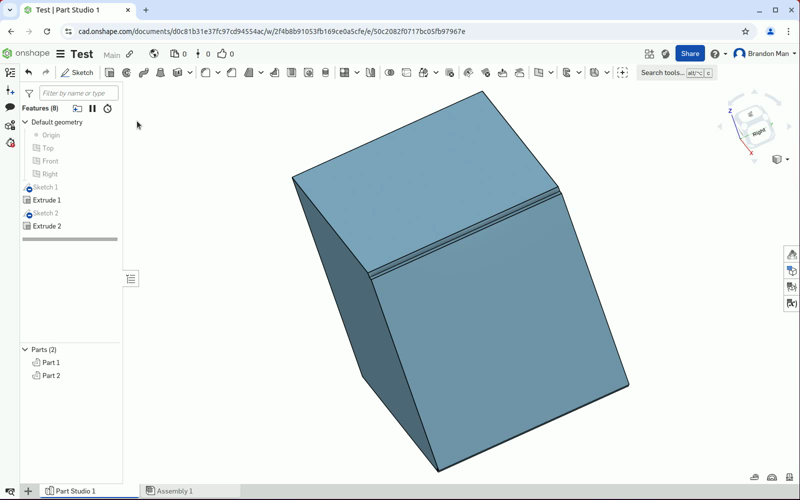
key(right, 2)
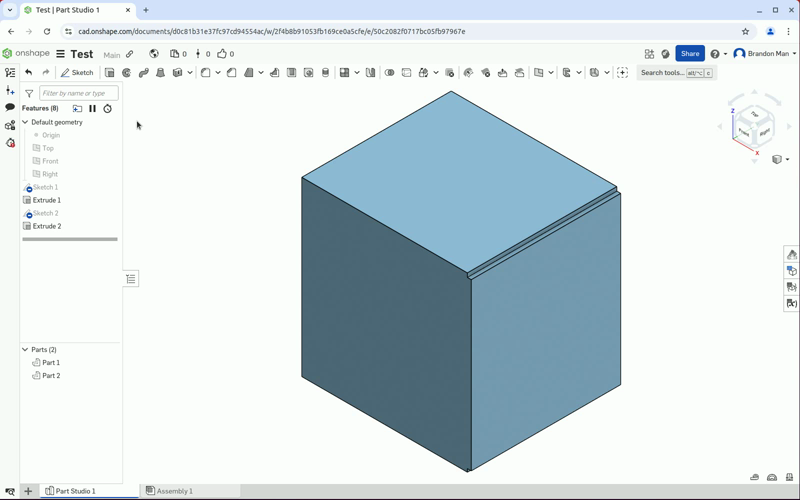
mouse_move(73, 189)
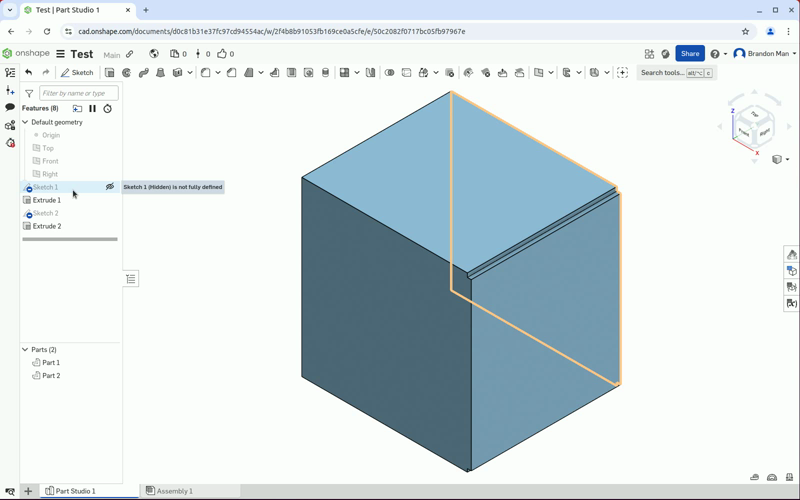
click(73, 189)